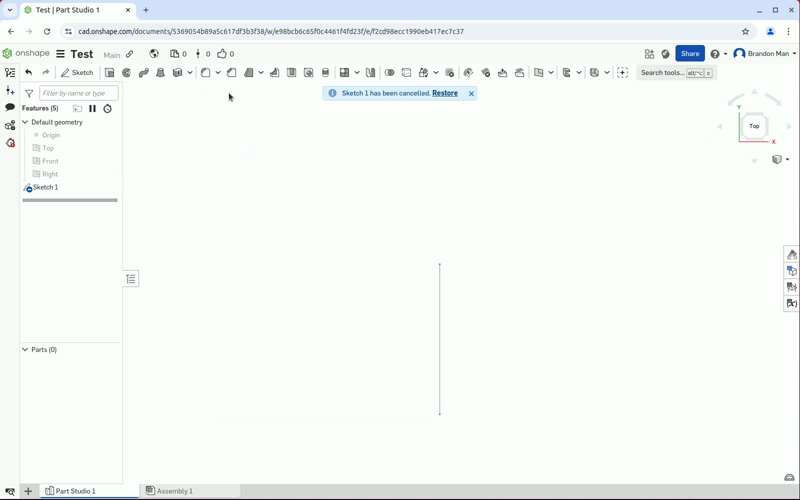
key(shift+h)
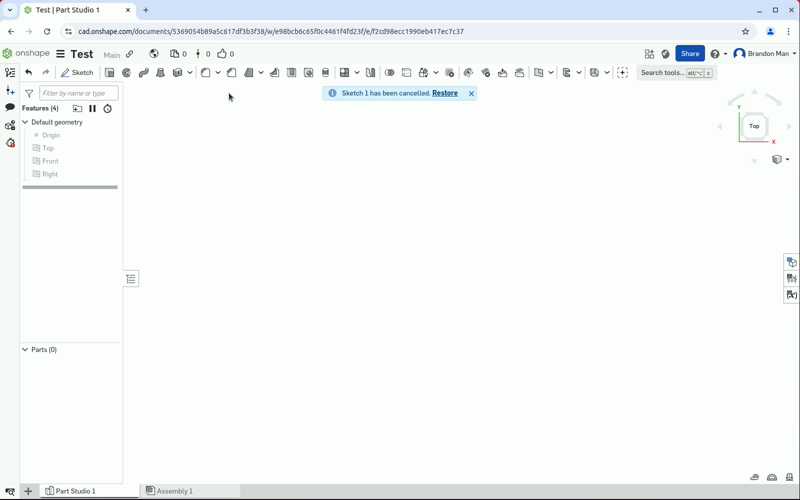
mouse_move(73, 352)
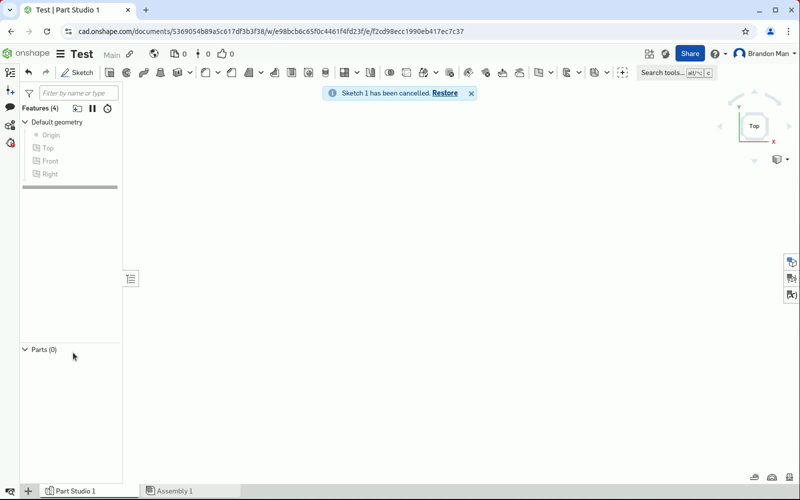
key(y)
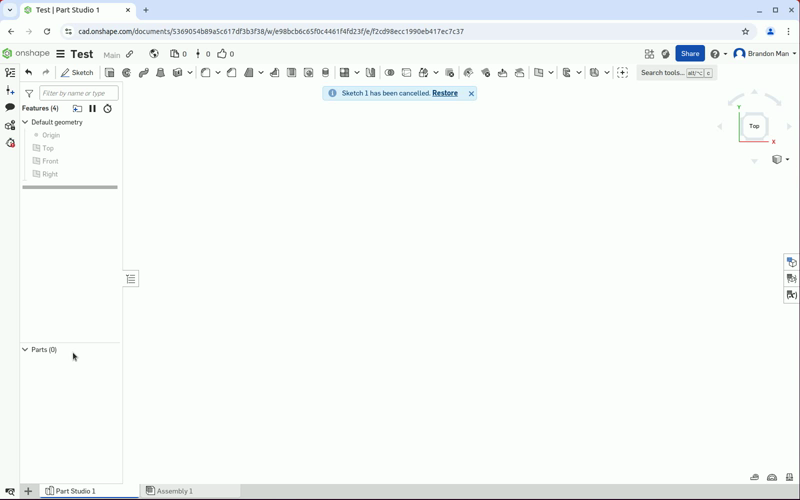
key(shift+p)
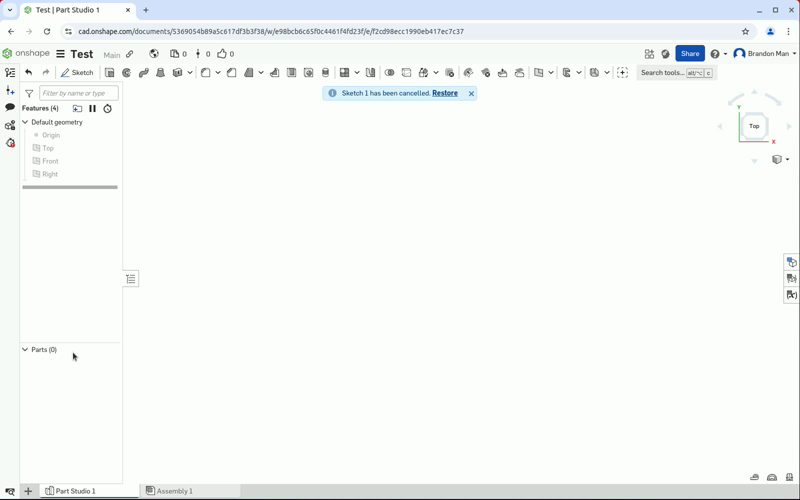
key(space)
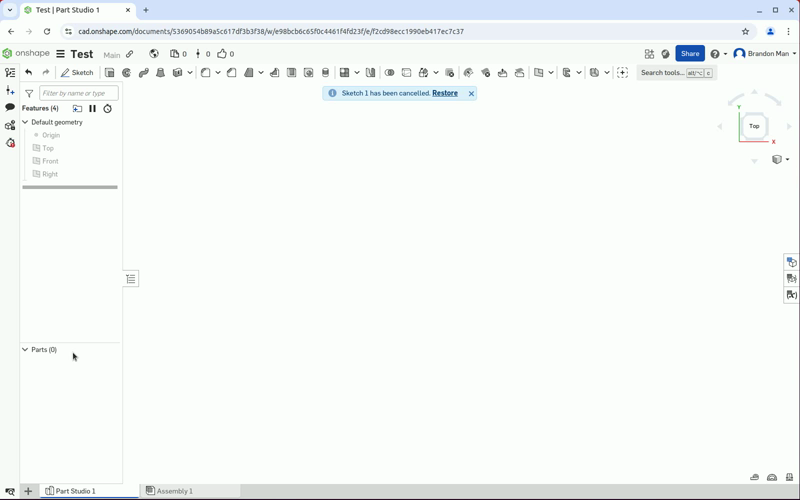
key_down(shift)
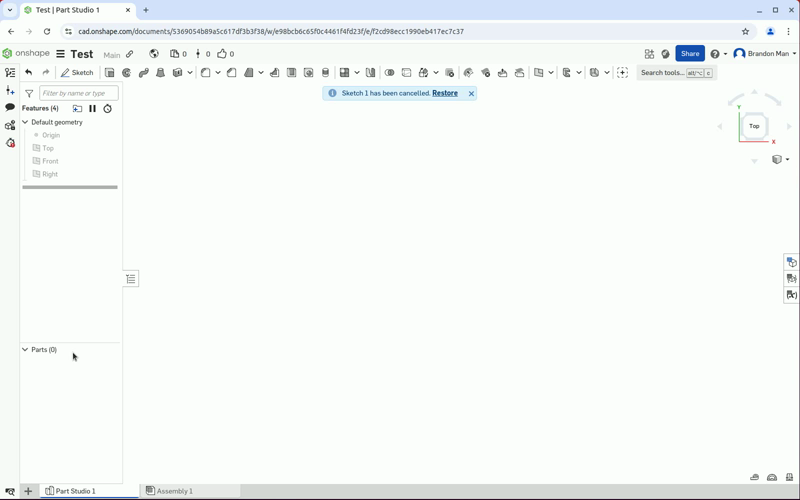
key(up)
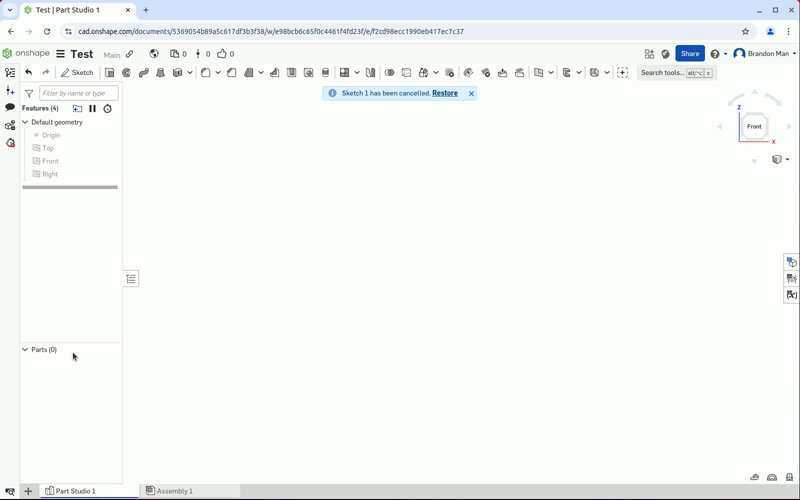
key_up(shift)
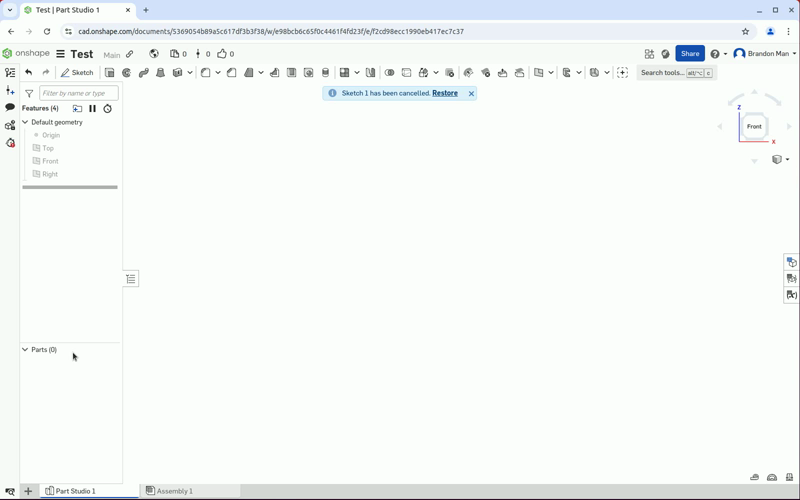
mouse_move(73, 352)
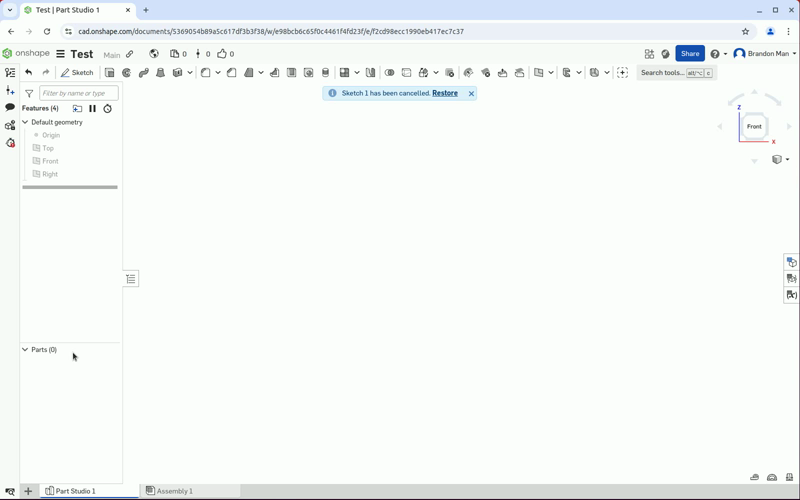
key(shift+y)
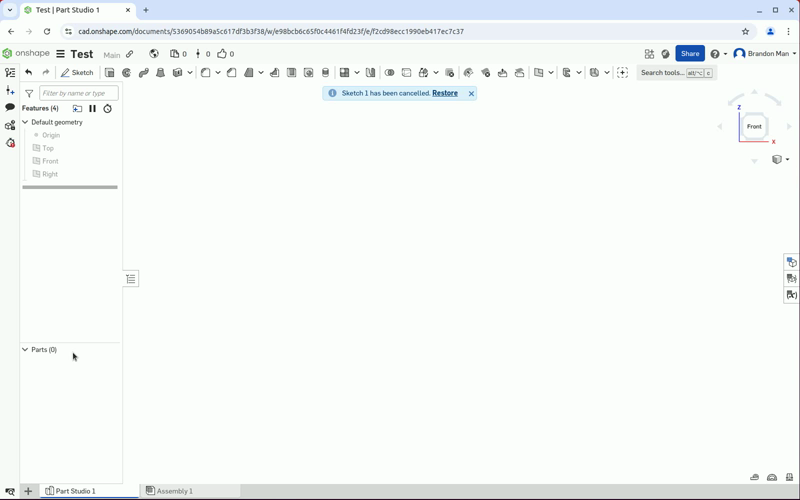
key(shift+s)
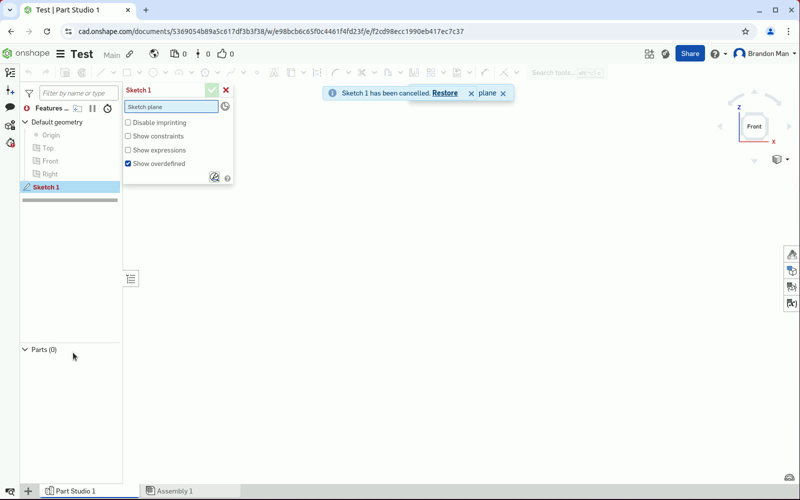
mouse_move(73, 163)
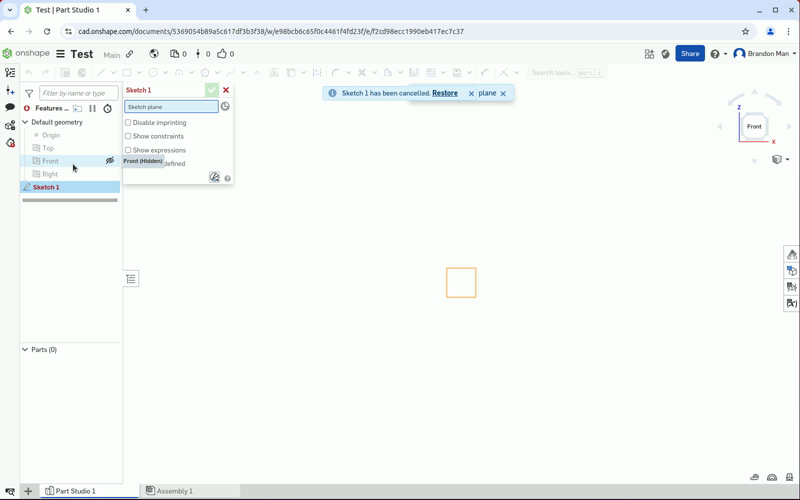
click(73, 163)
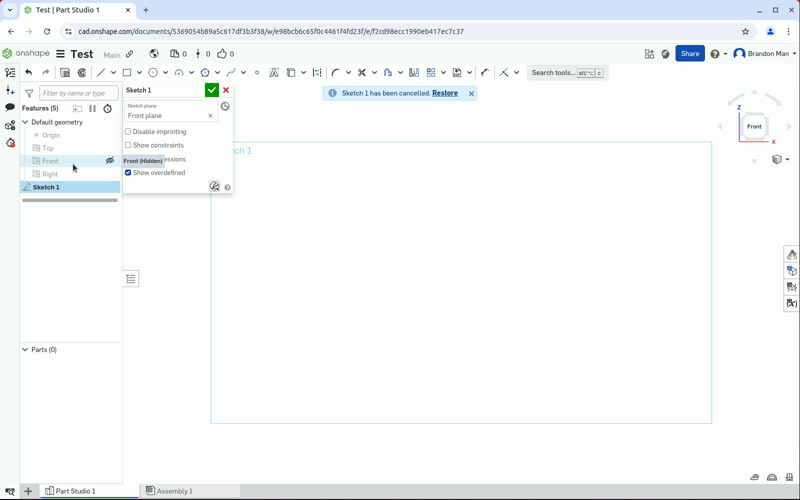
mouse_move(73, 352)
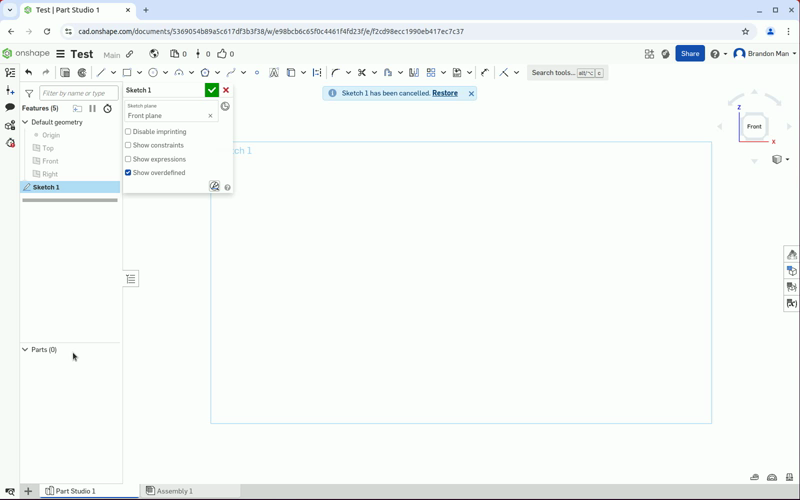
key(y)
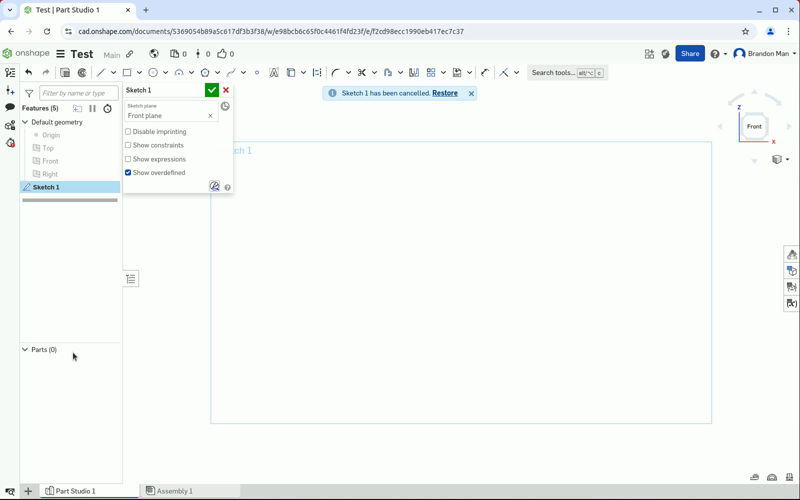
key(l)
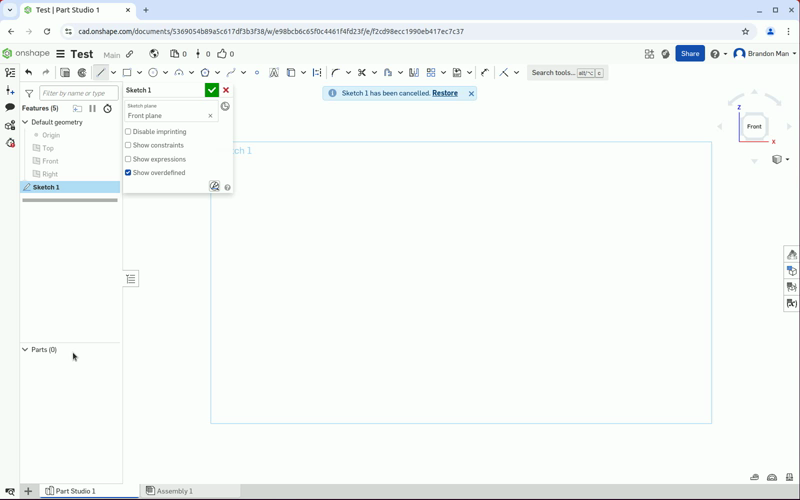
key_down(shift)
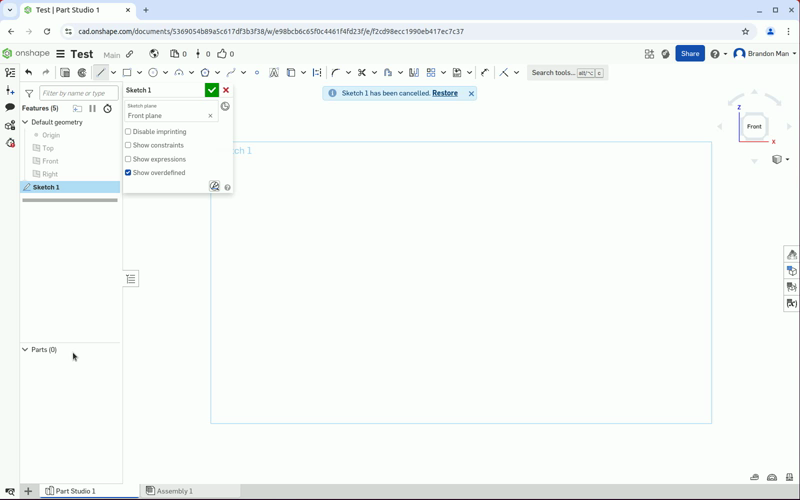
mouse_move(363, 251)
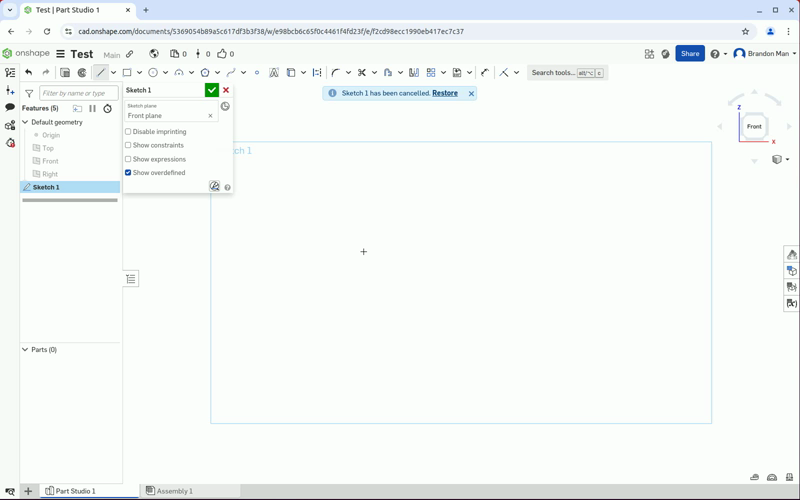
click(363, 251)
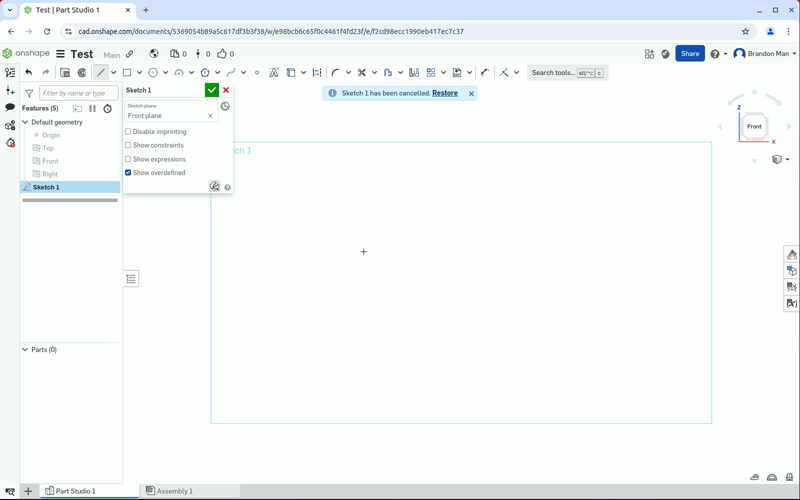
key_up(shift)
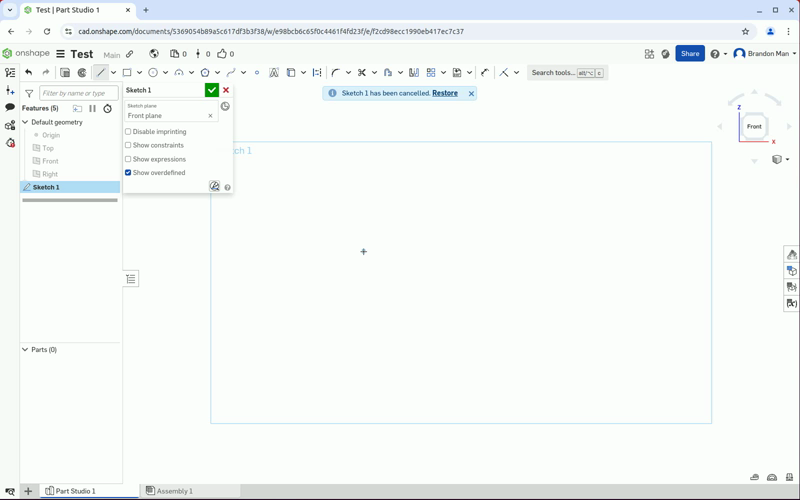
key_down(shift)
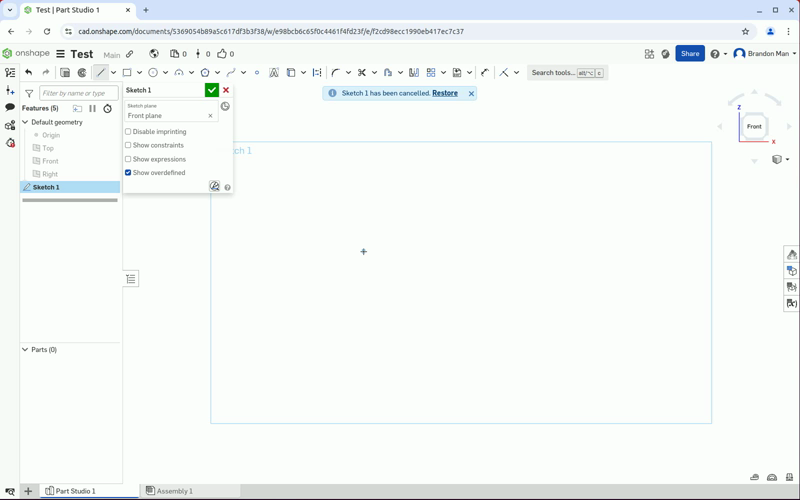
mouse_move(393, 251)
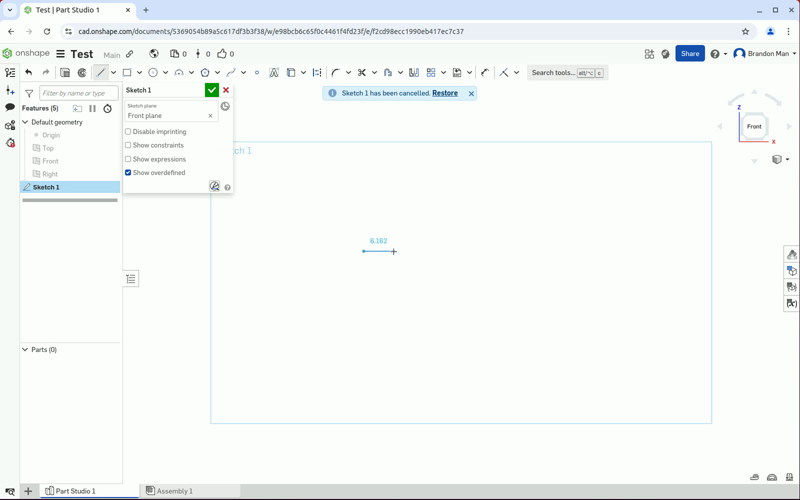
mouse_move(391, 251)
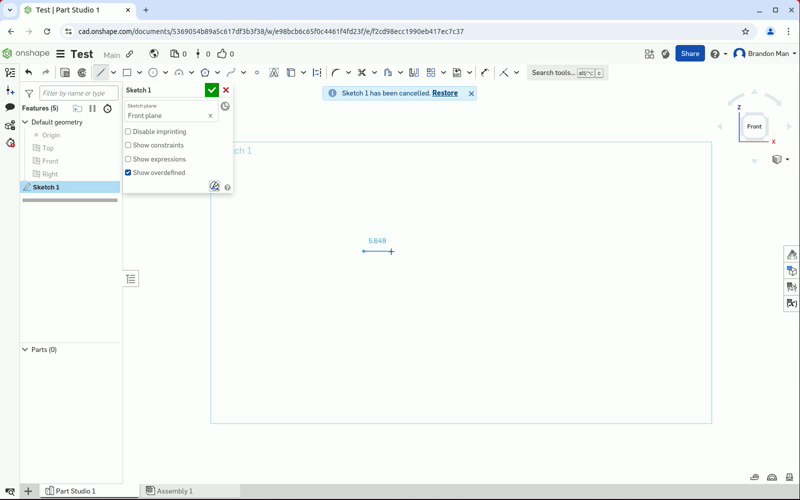
click(391, 251)
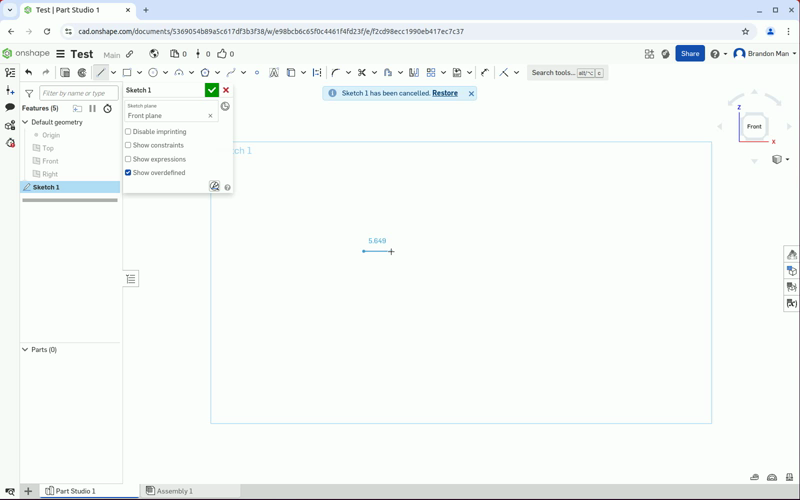
key_up(shift)
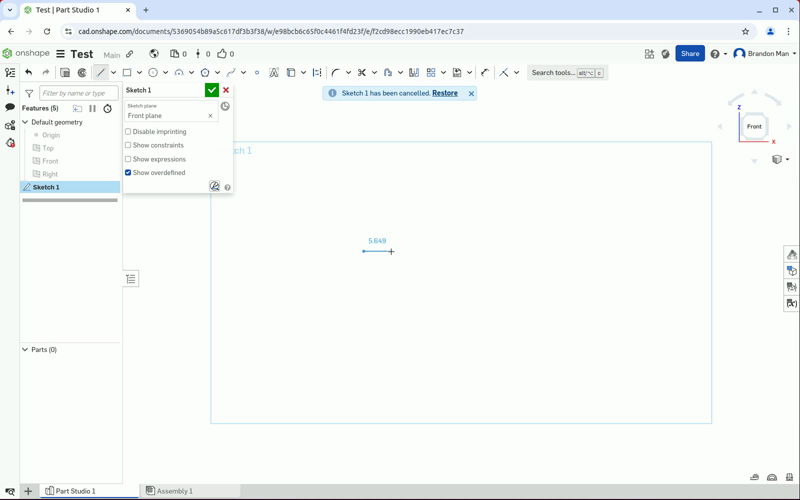
key_down(shift)
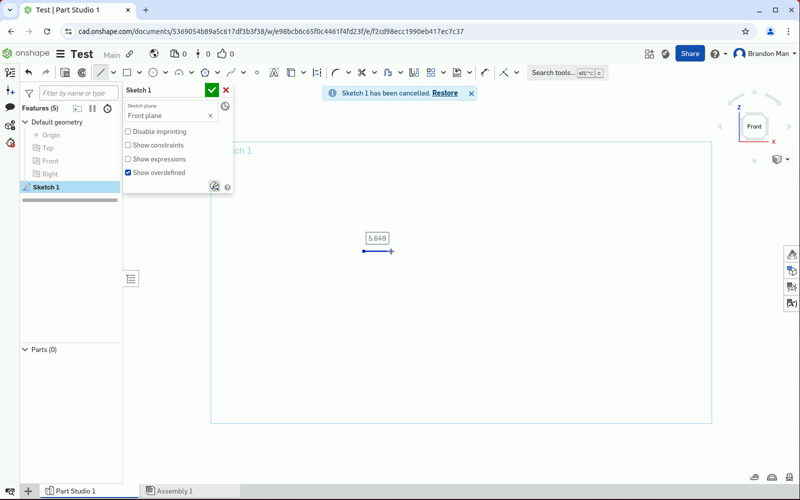
mouse_move(421, 251)
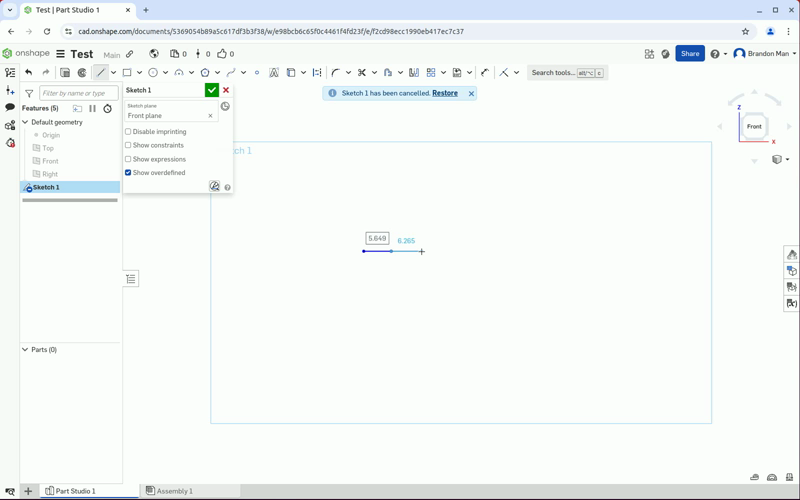
mouse_move(391, 223)
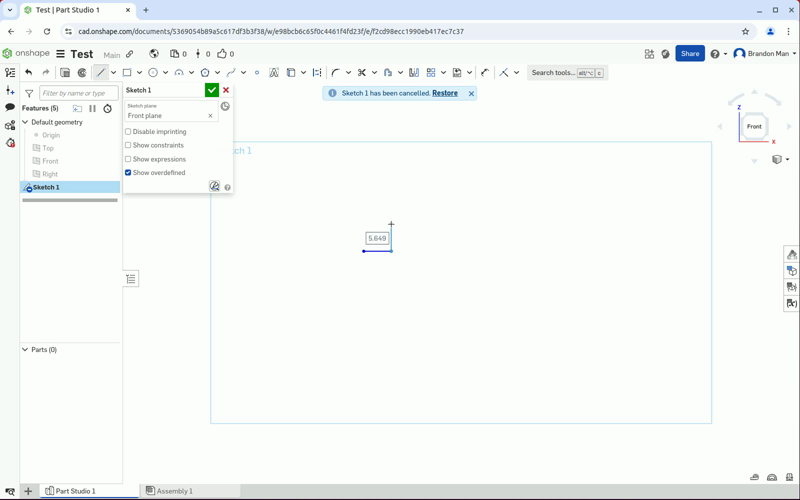
click(391, 223)
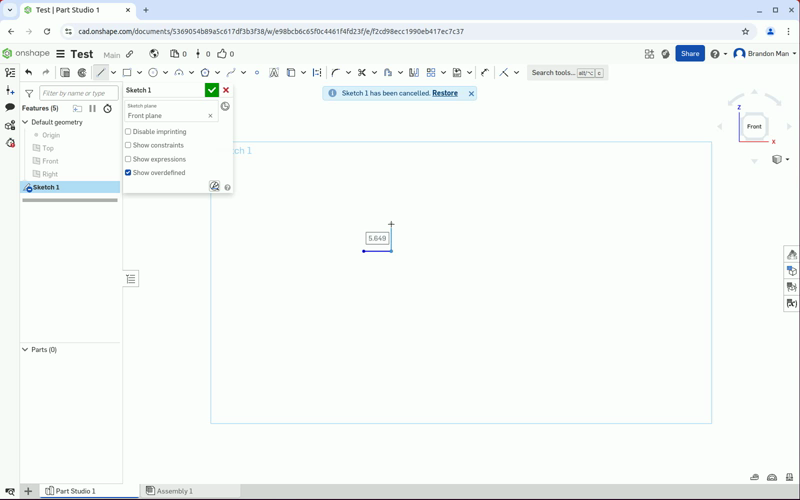
key_up(shift)
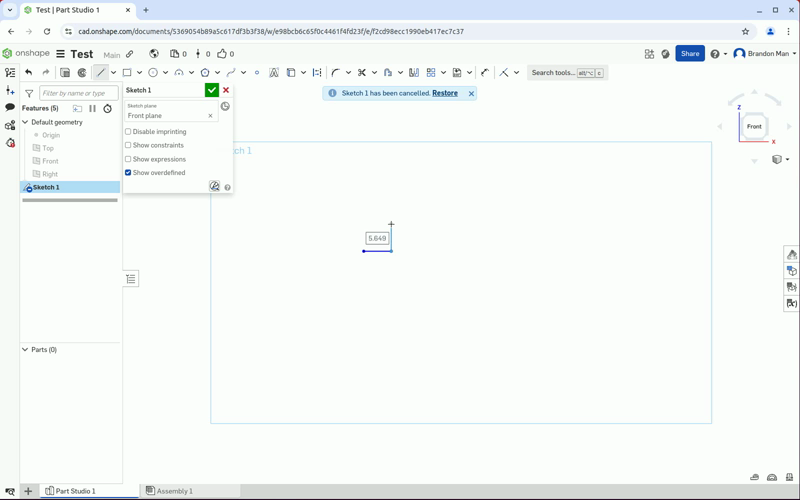
key_down(shift)
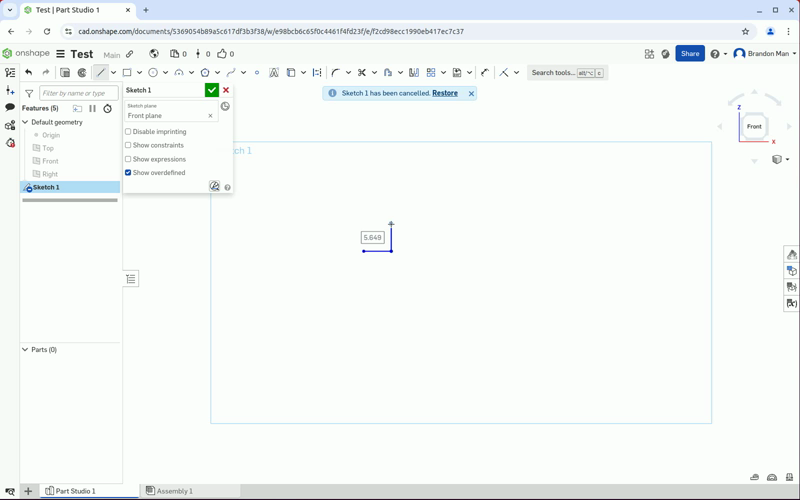
mouse_move(421, 223)
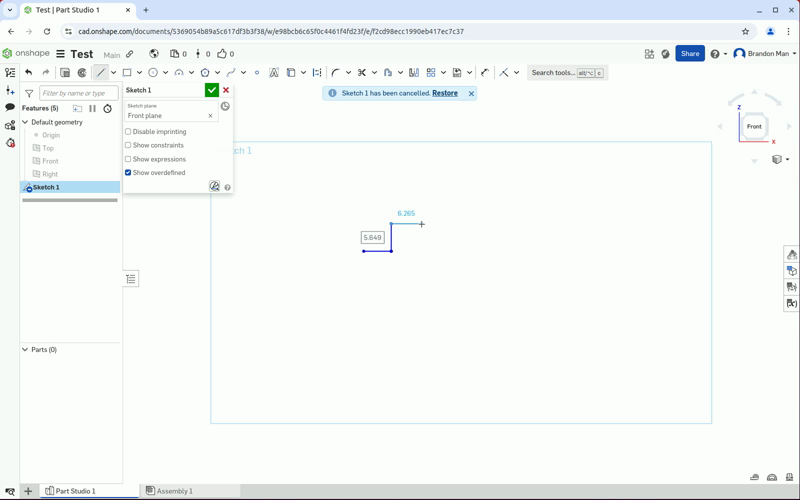
mouse_move(363, 223)
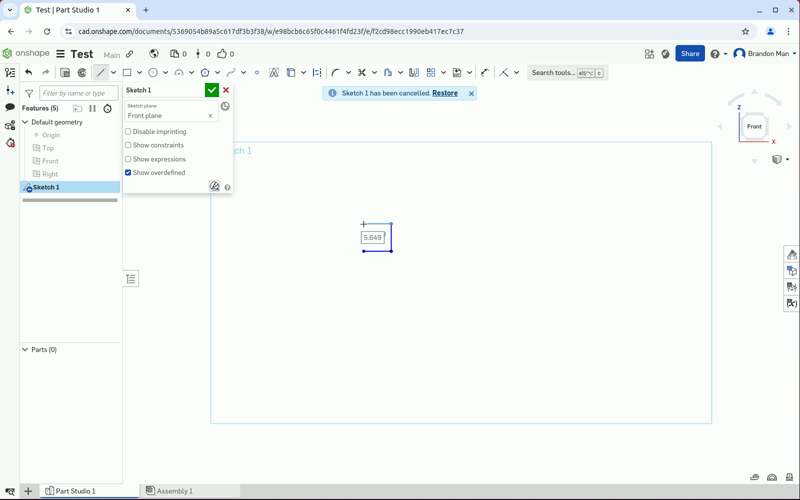
click(363, 223)
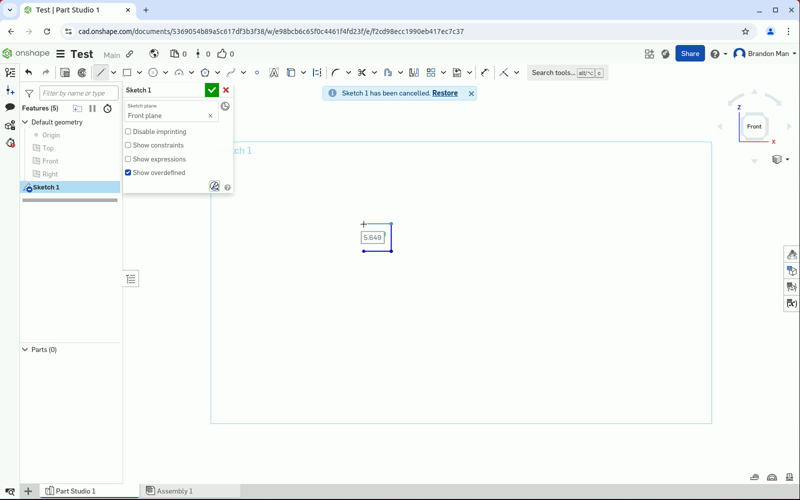
key_up(shift)
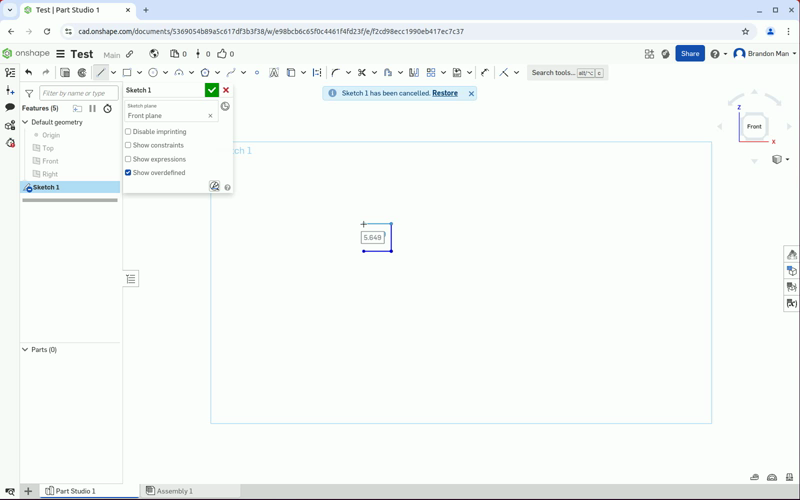
mouse_move(393, 223)
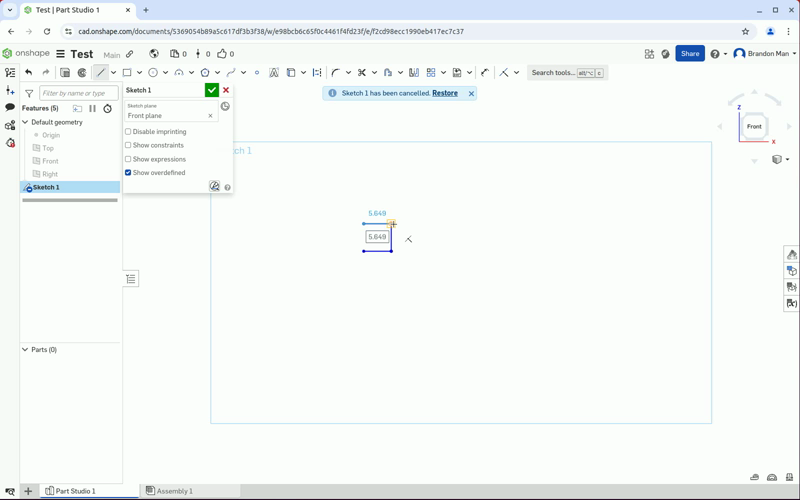
key_down(shift)
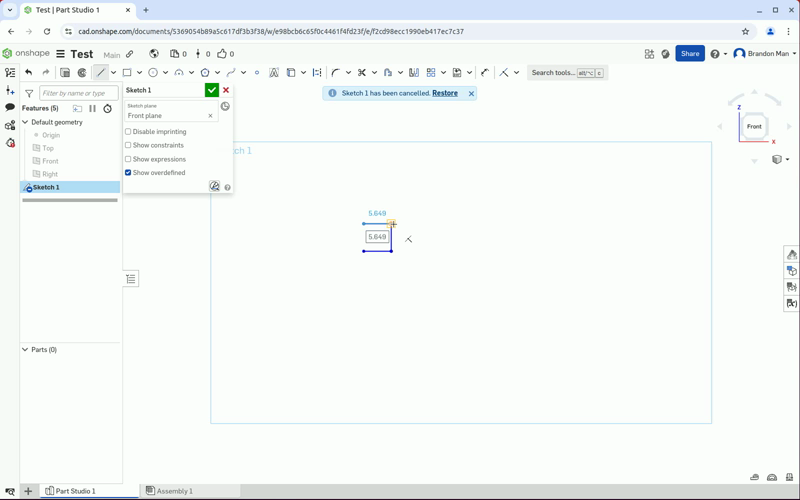
mouse_move(363, 251)
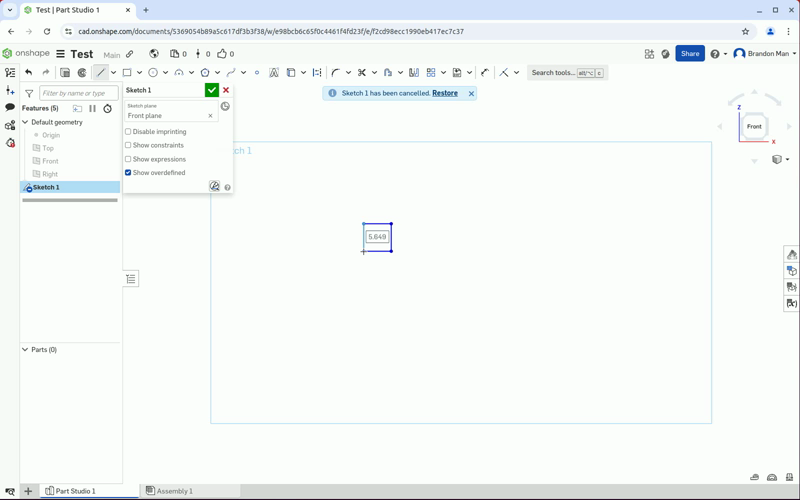
key_up(shift)
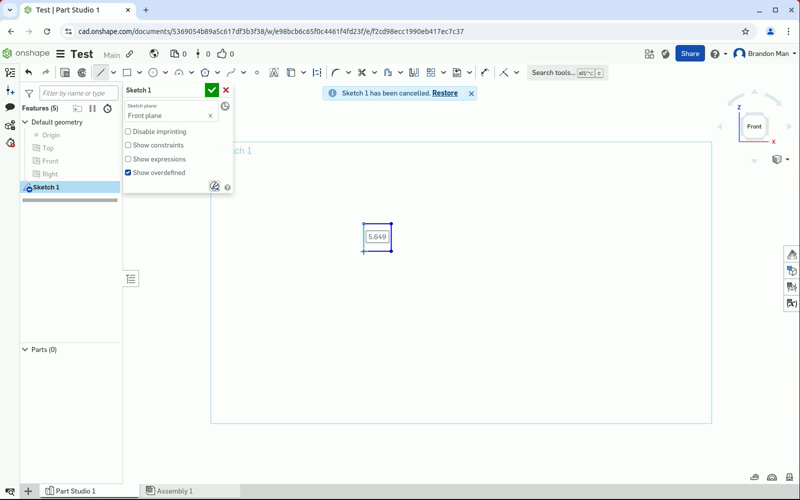
click(363, 251)
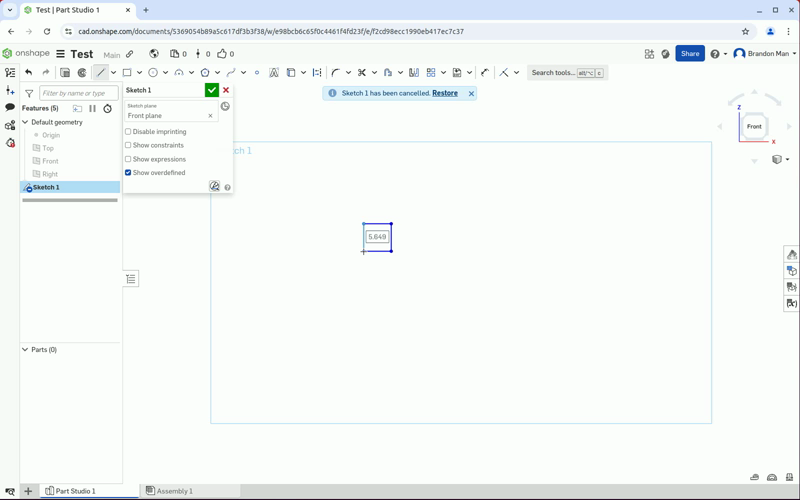
key(esc)
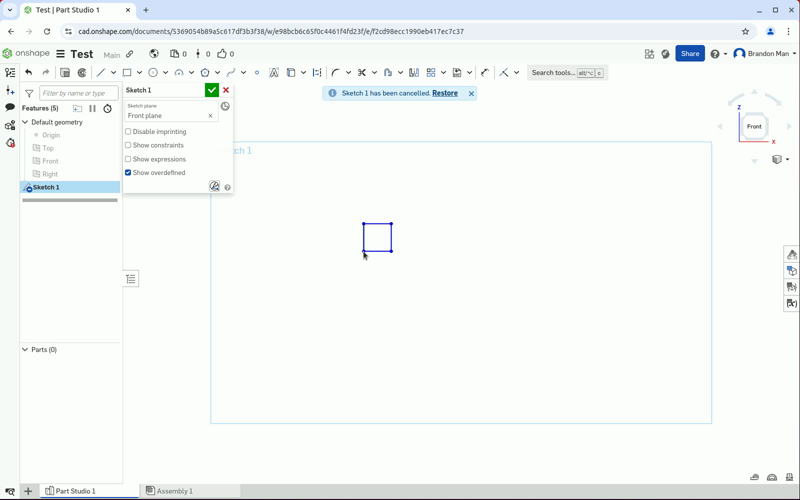
mouse_move(387, 250)
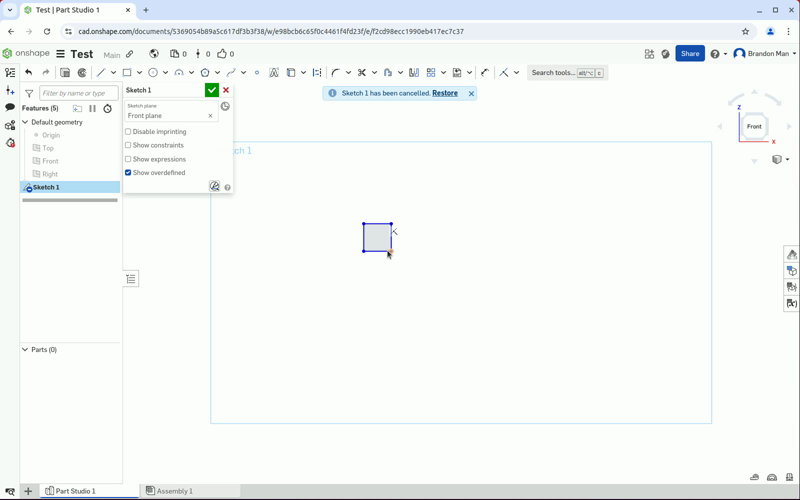
scroll(6)
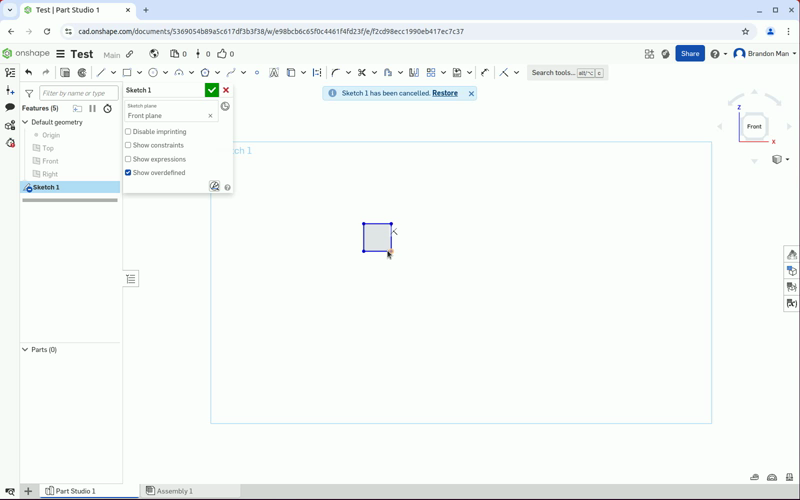
scroll(6)
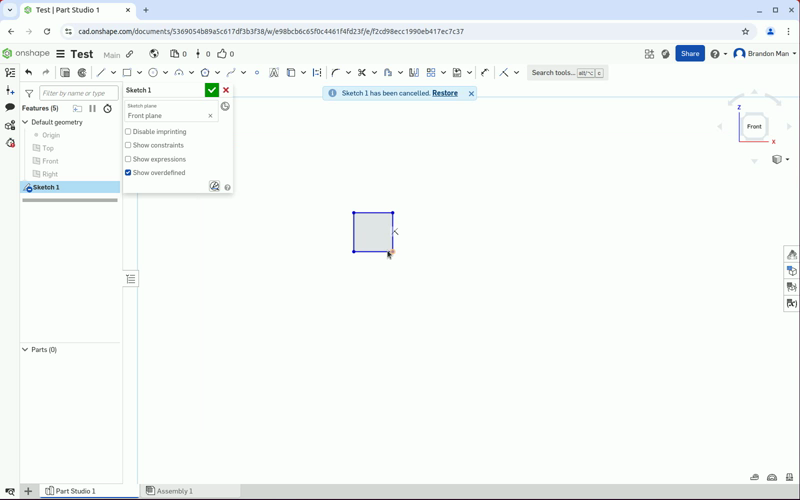
scroll(6)
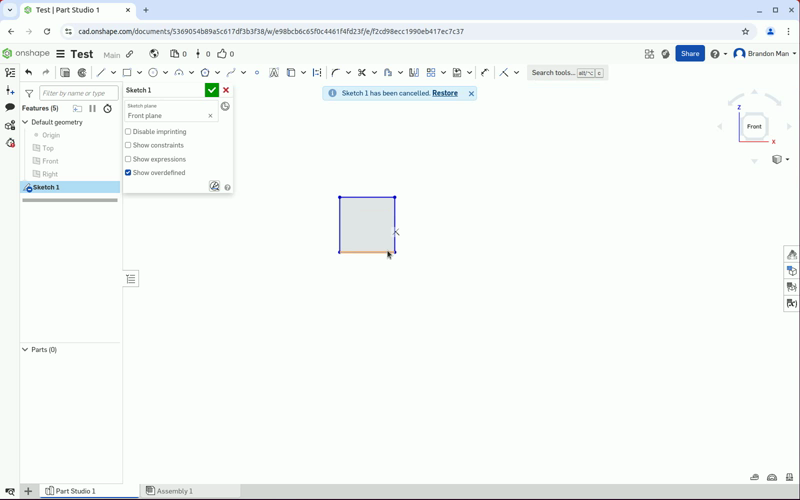
scroll(6)
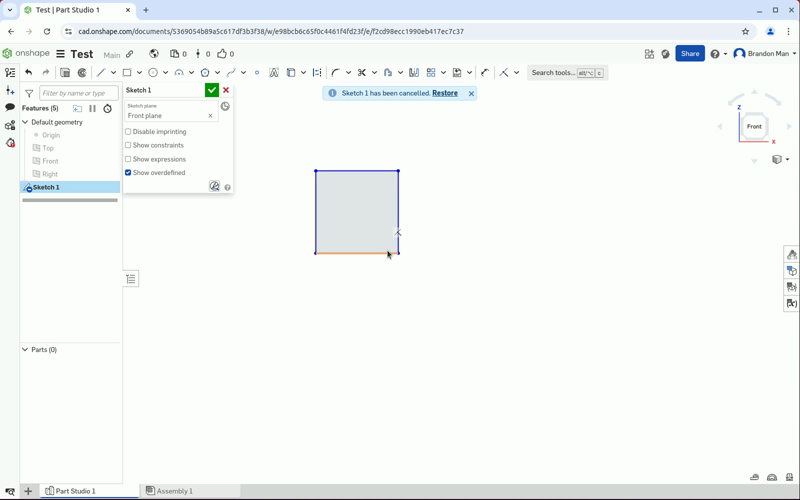
scroll(6)
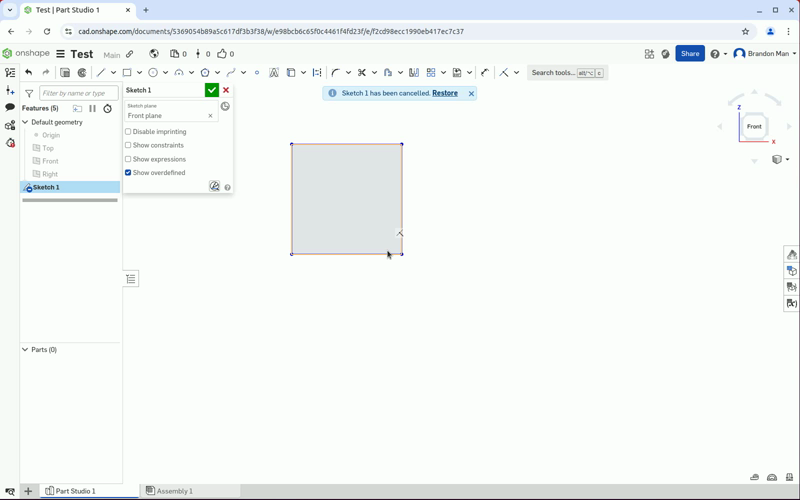
scroll(6)
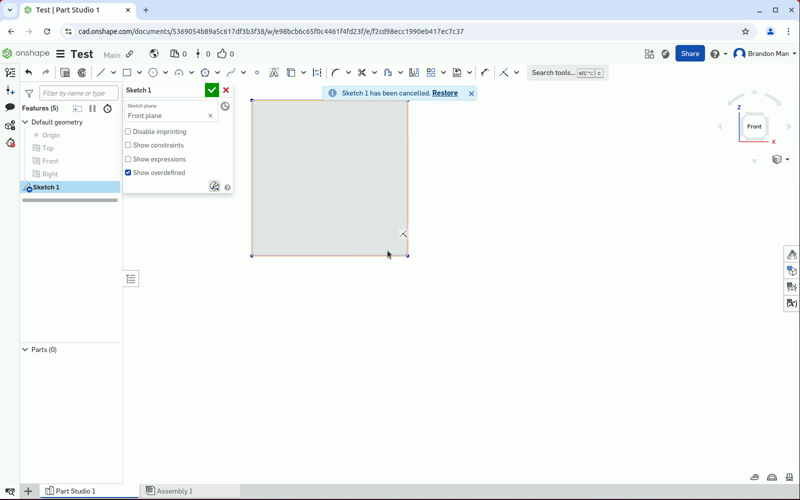
scroll(6)
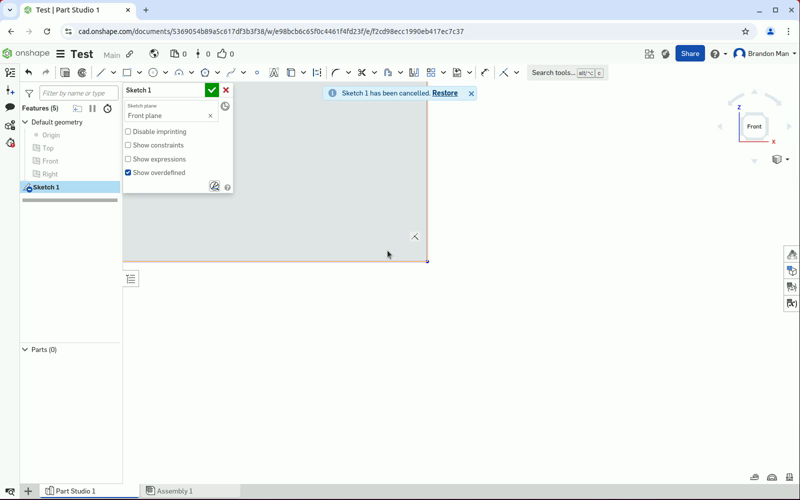
click(387, 250)
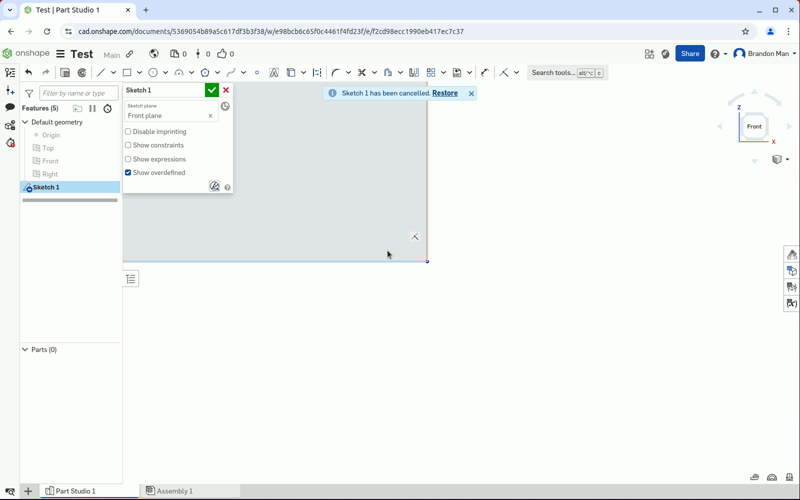
scroll(-6)
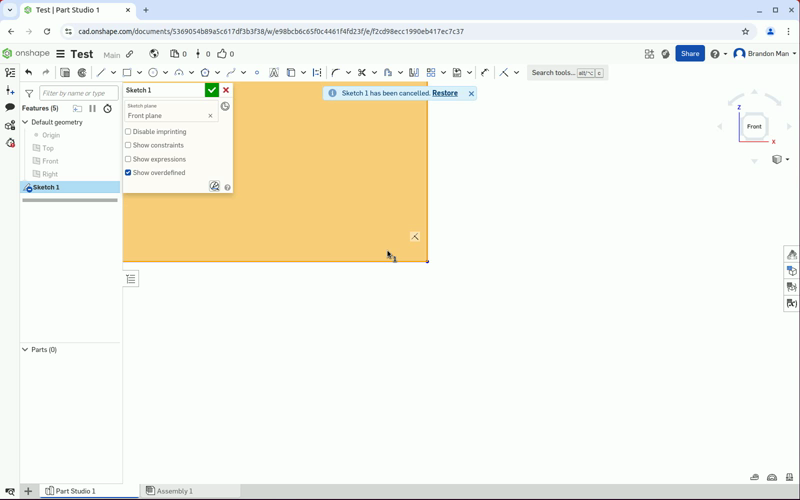
scroll(-6)
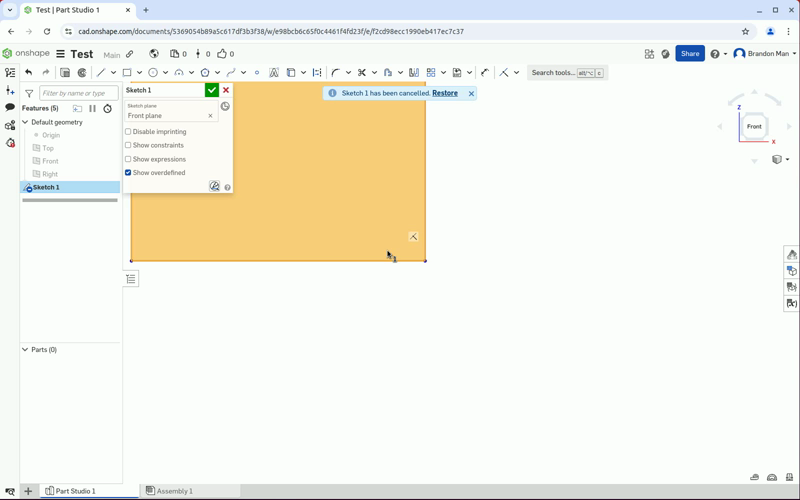
scroll(-6)
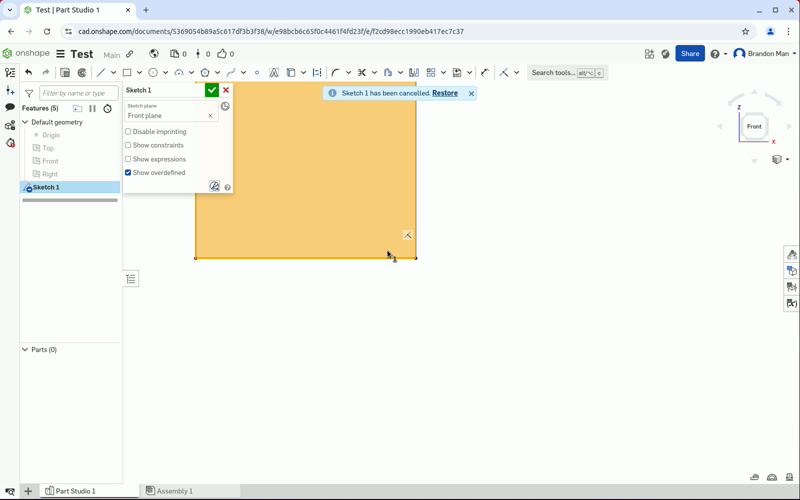
scroll(-6)
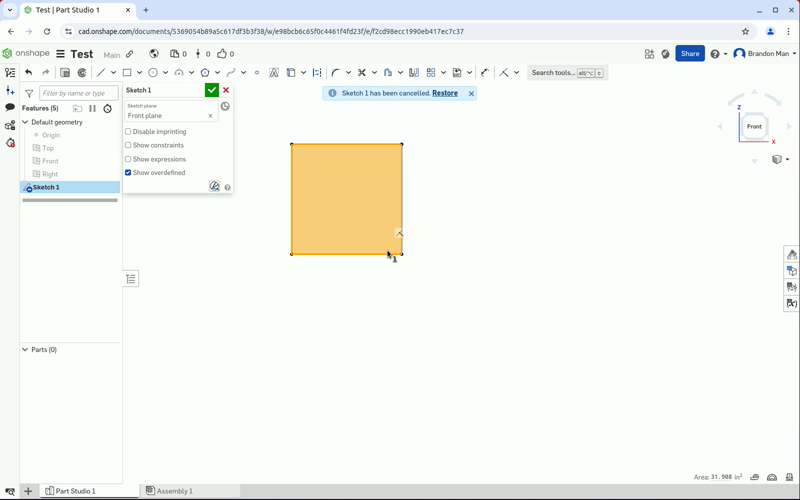
scroll(-6)
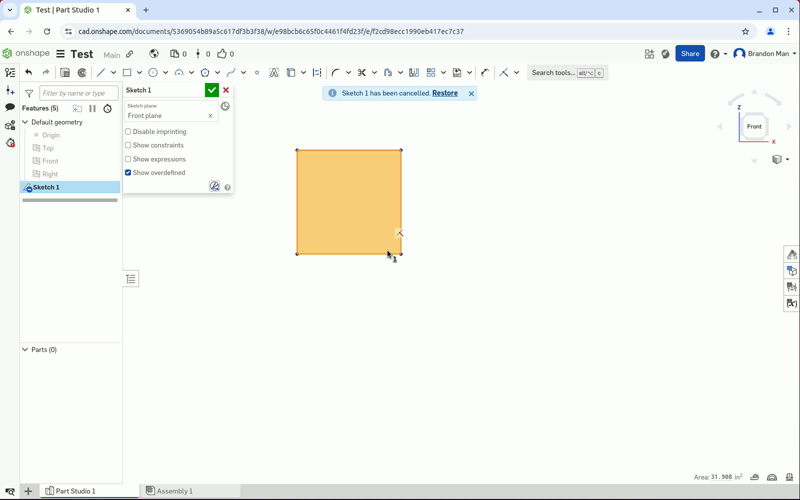
scroll(-6)
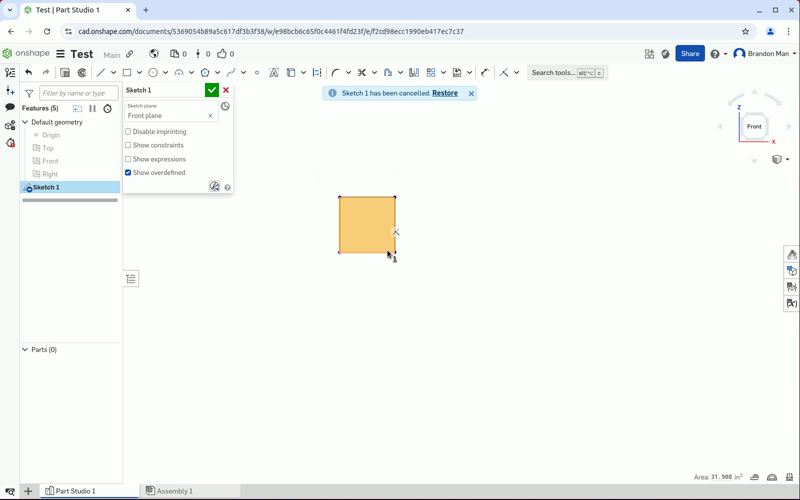
scroll(-6)
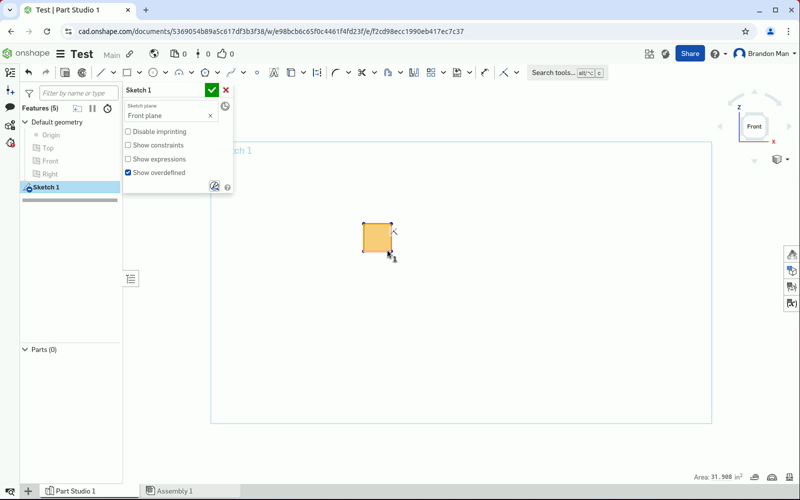
mouse_move(73, 352)
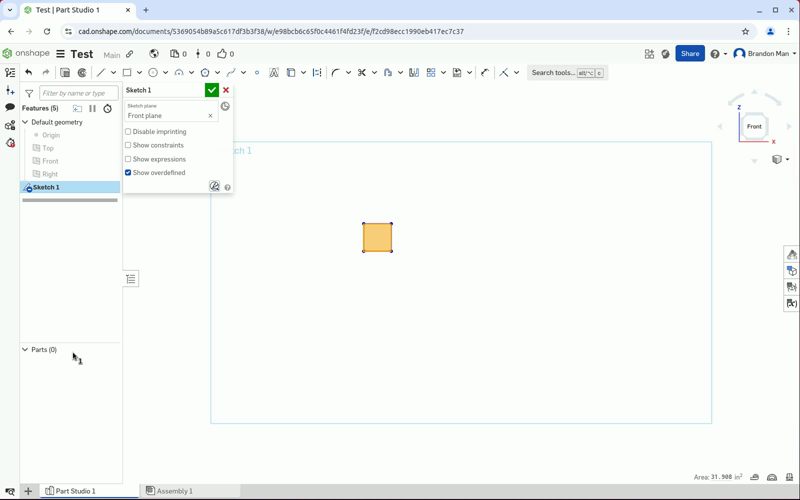
key(shift+y)
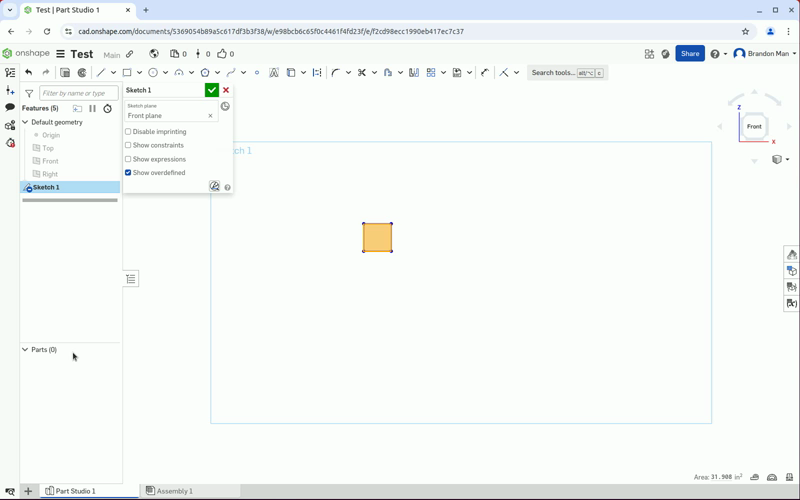
key(shift+e)
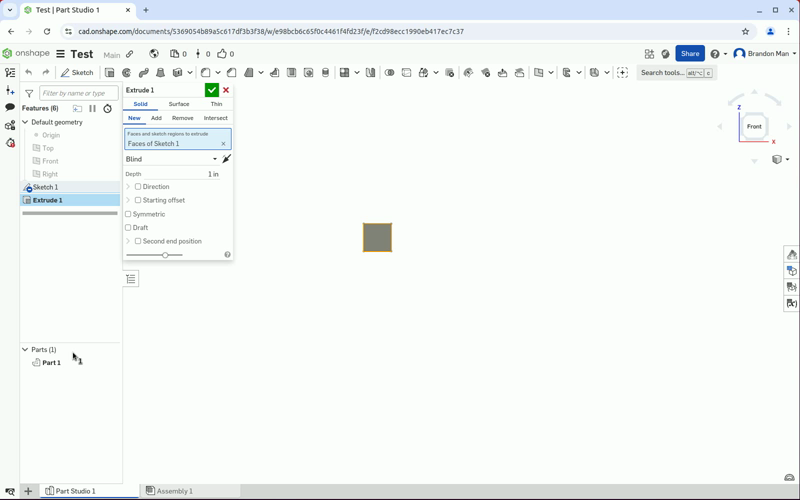
mouse_move(143, 106)
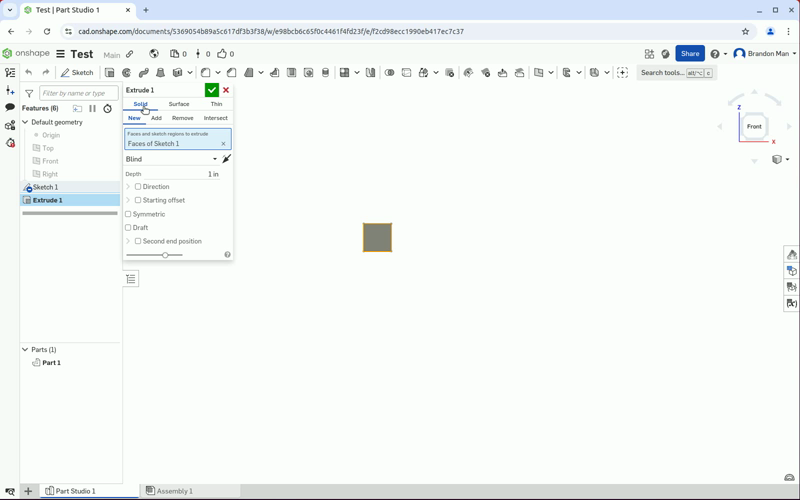
click(143, 106)
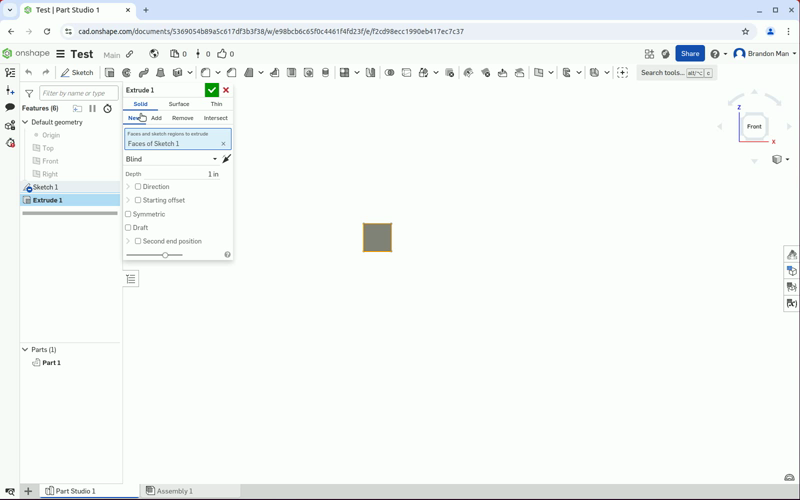
mouse_move(137, 120)
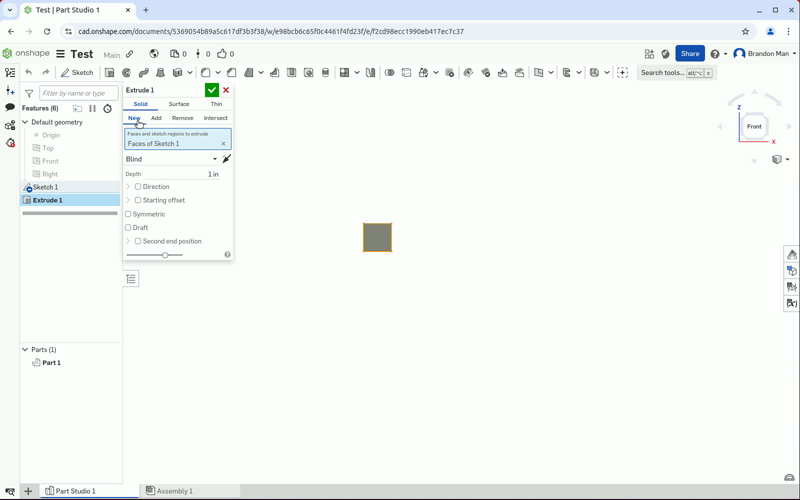
click(137, 120)
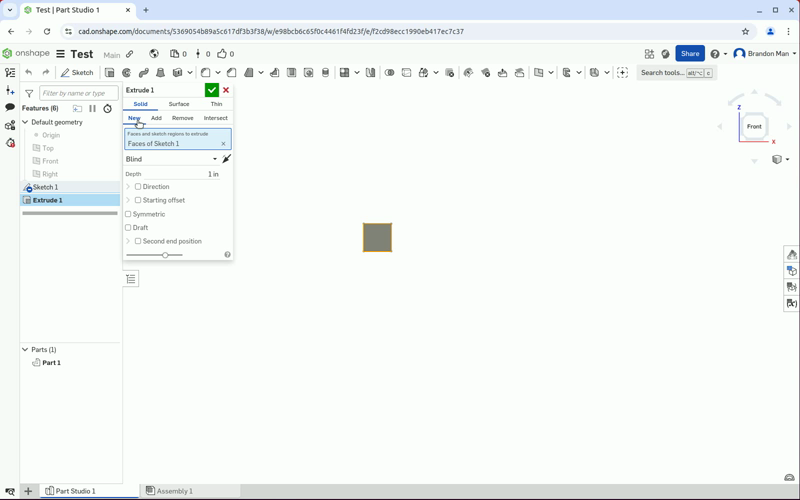
key(tab, 4)
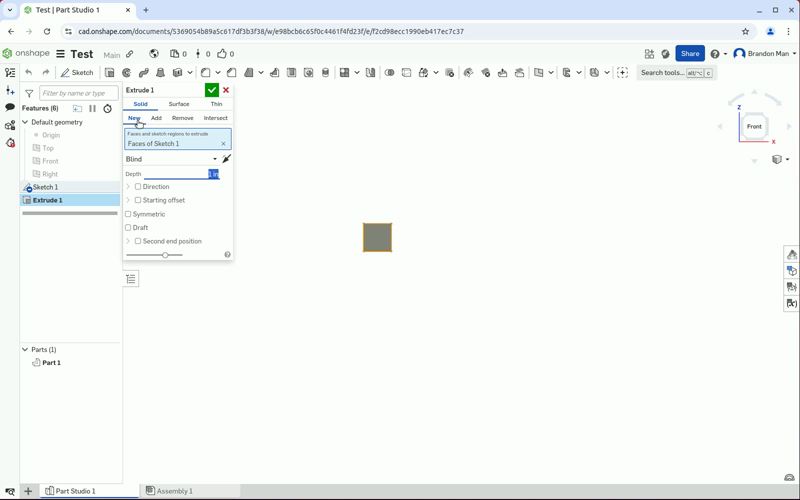
text(5.296)
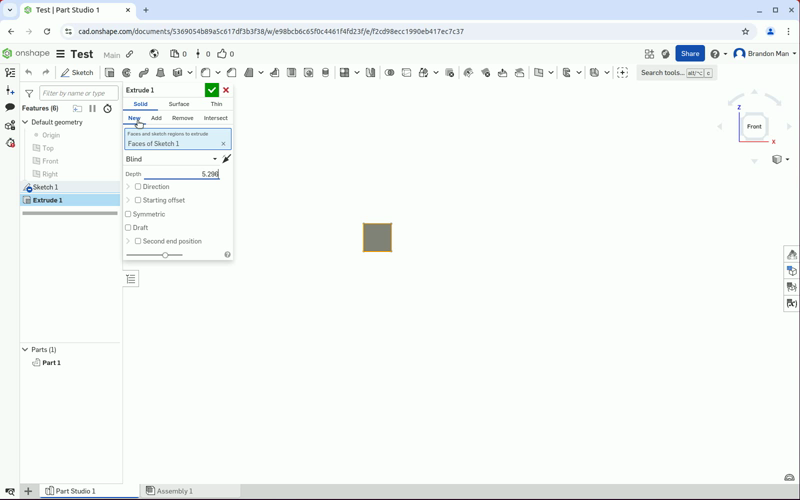
key(tab, 3)
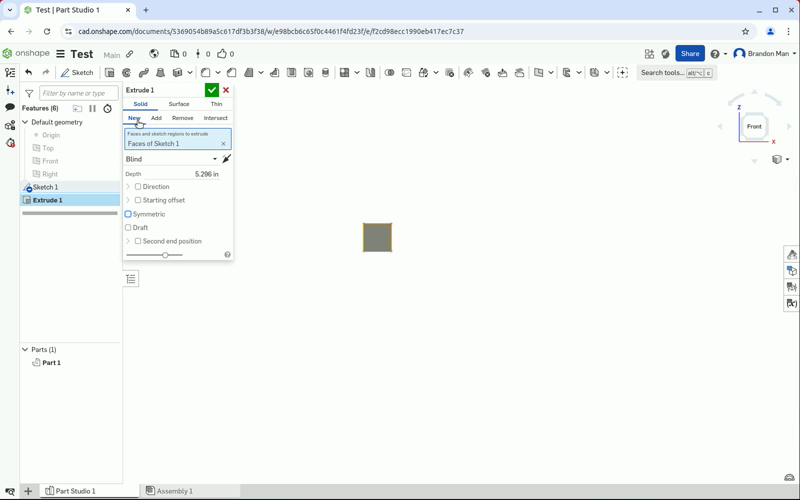
key(space)
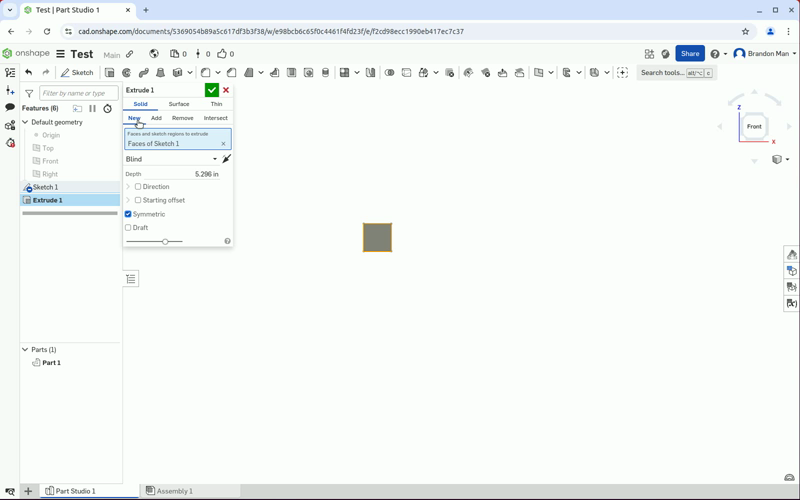
key(enter)
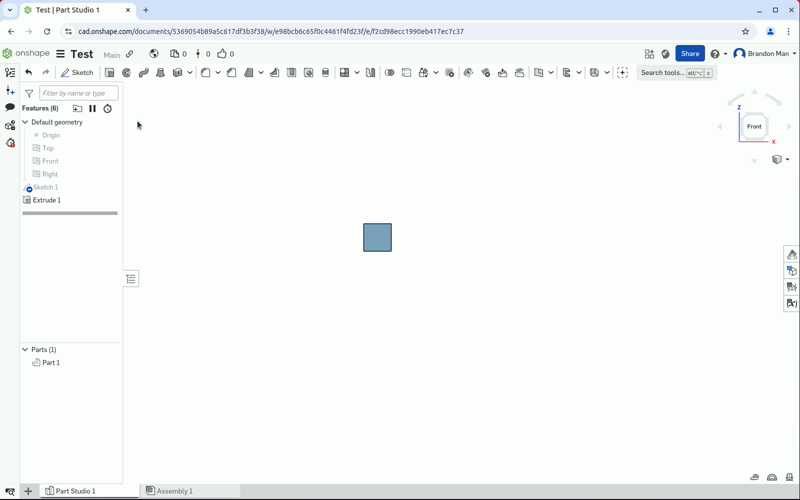
key(shift+h)
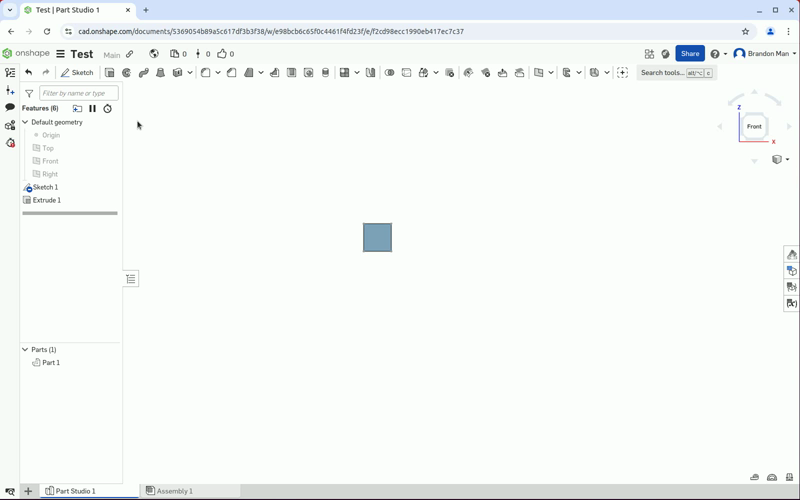
key(shift+h)
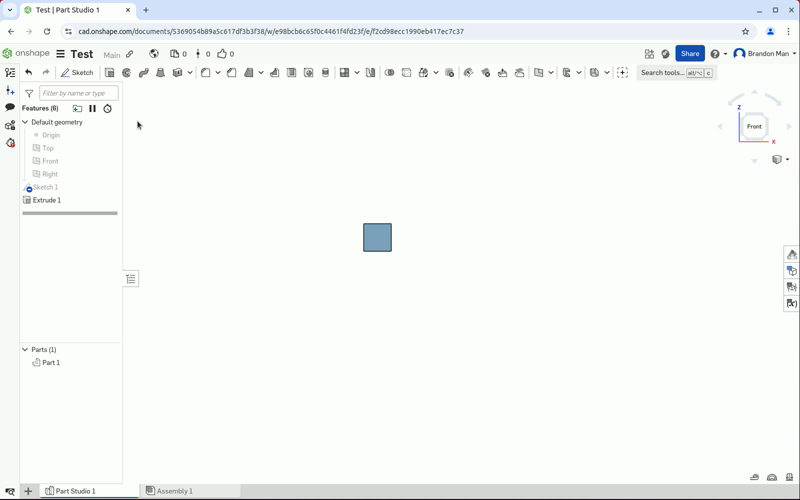
mouse_move(73, 189)
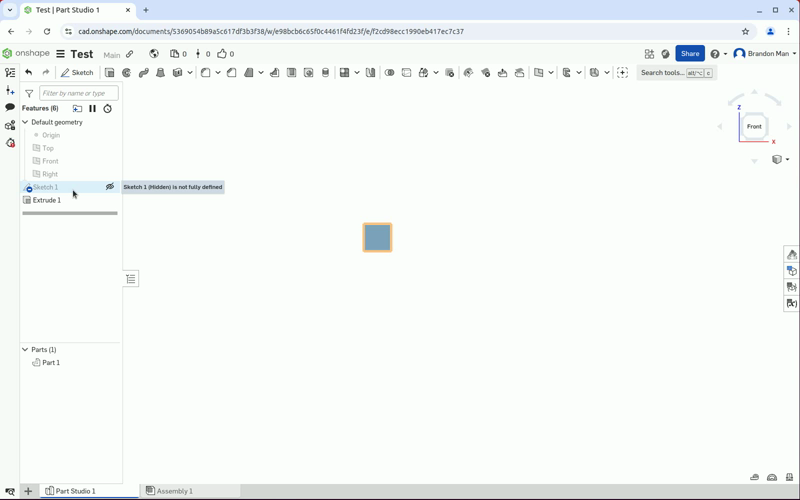
click(73, 189)
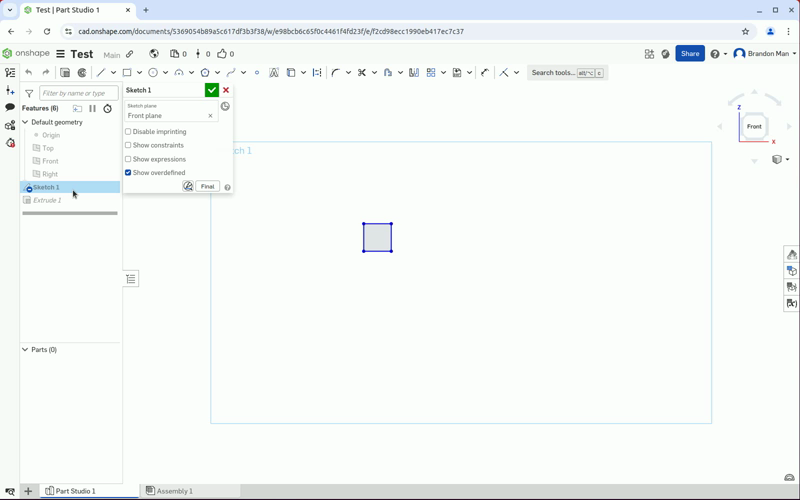
mouse_move(229, 92)
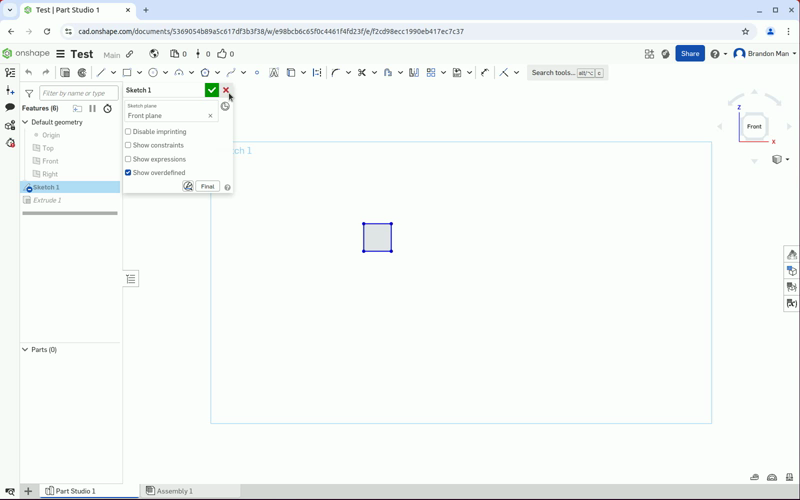
click(229, 92)
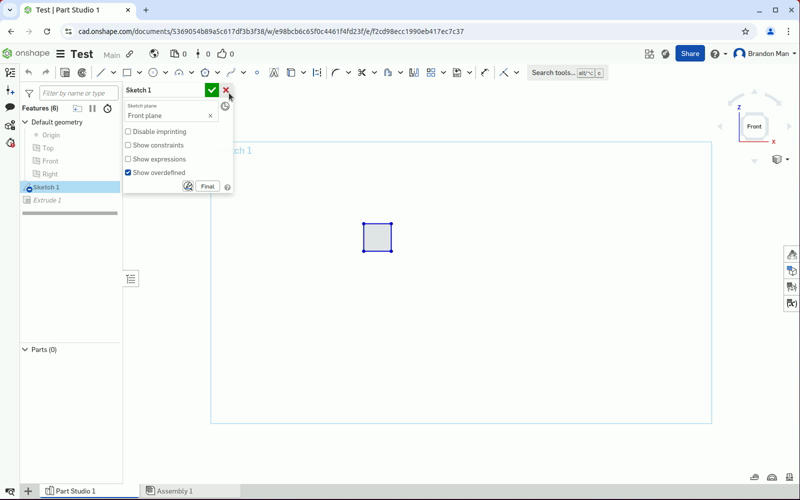
key(shift+s)
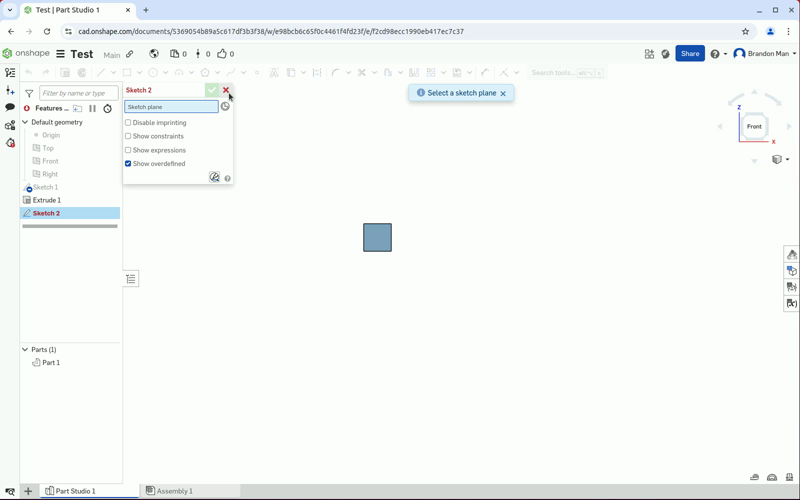
mouse_move(73, 163)
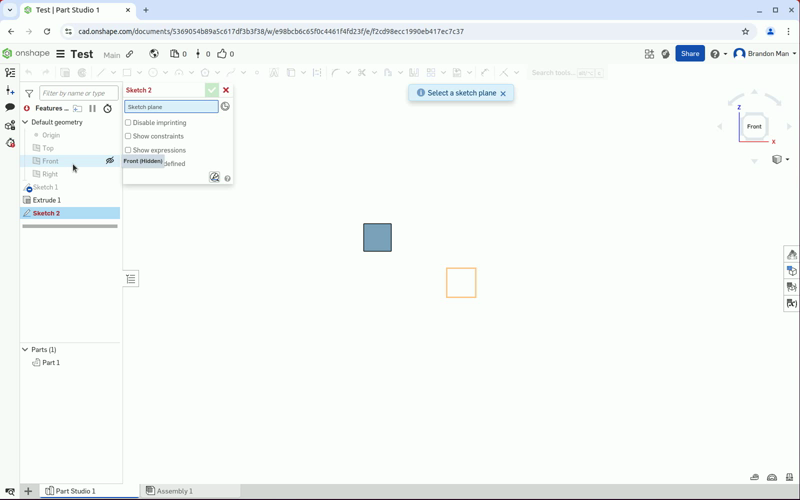
click(73, 163)
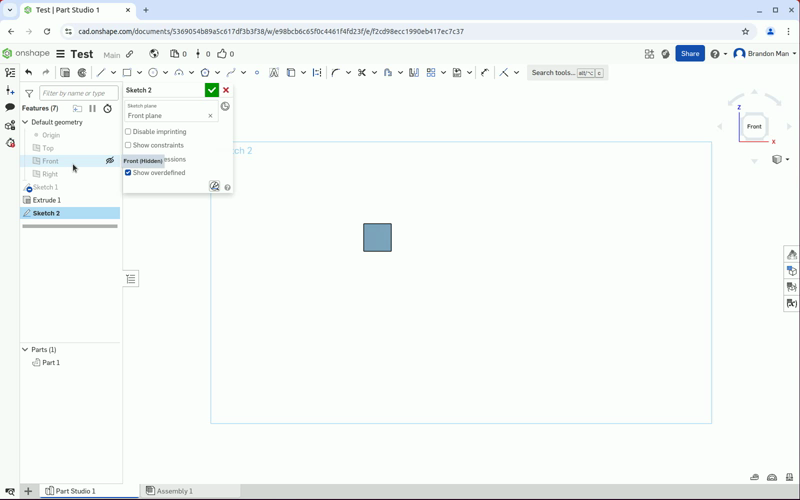
mouse_move(73, 352)
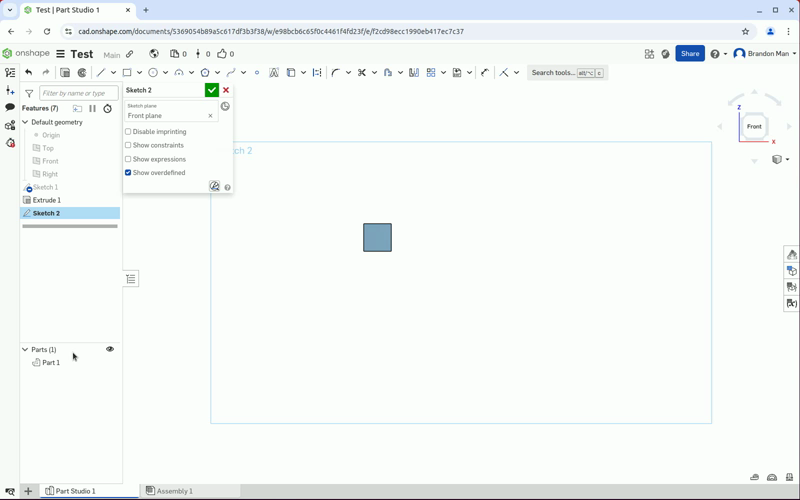
key(y)
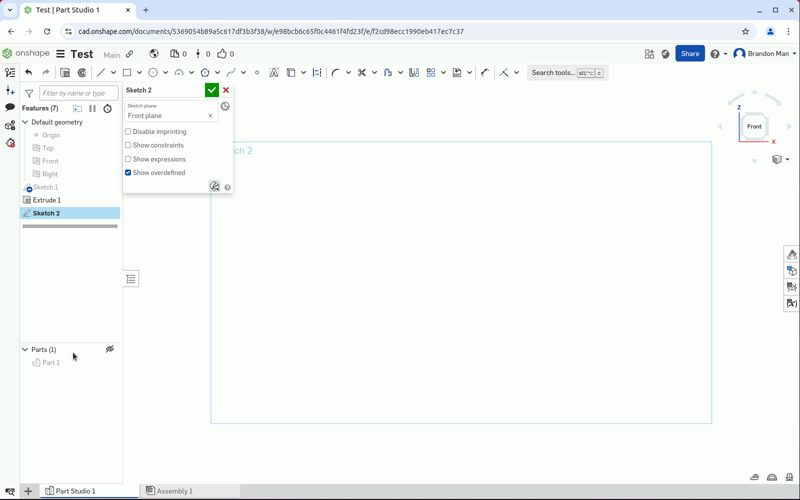
key(l)
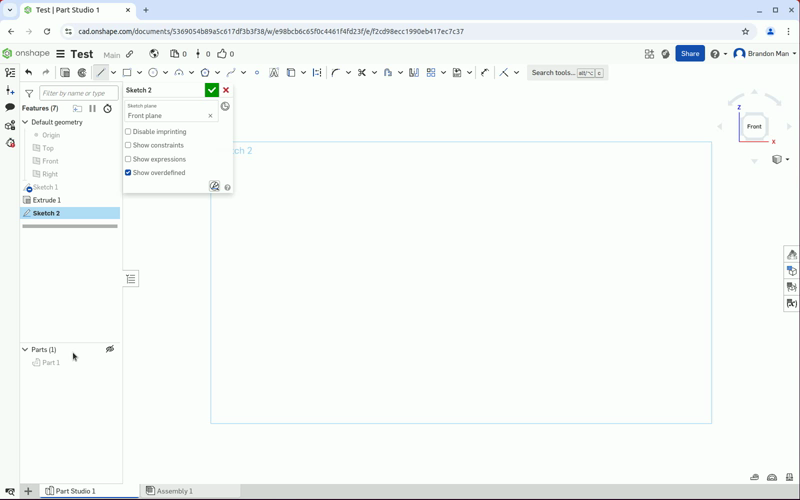
key_down(shift)
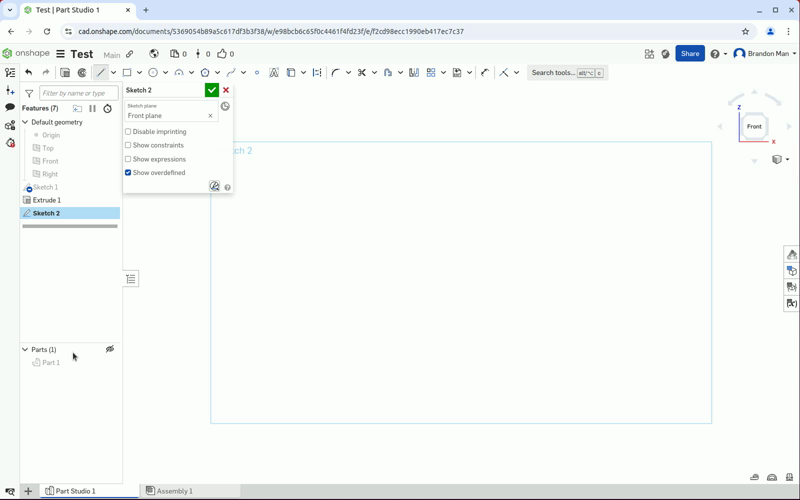
mouse_move(363, 224)
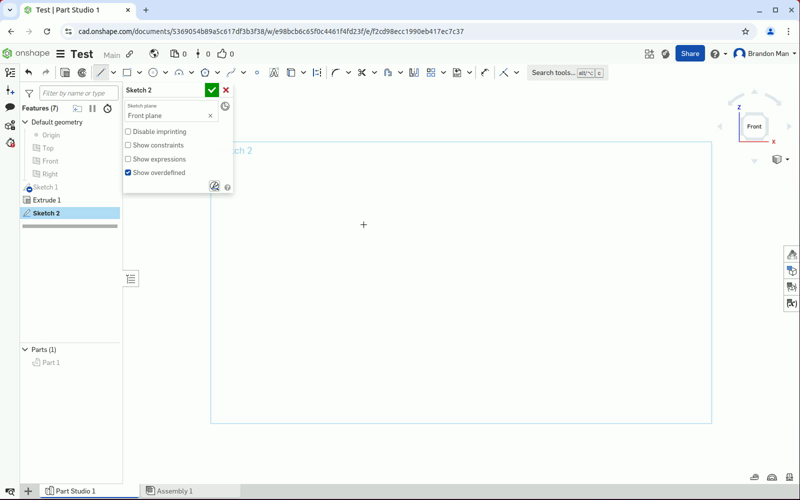
click(363, 224)
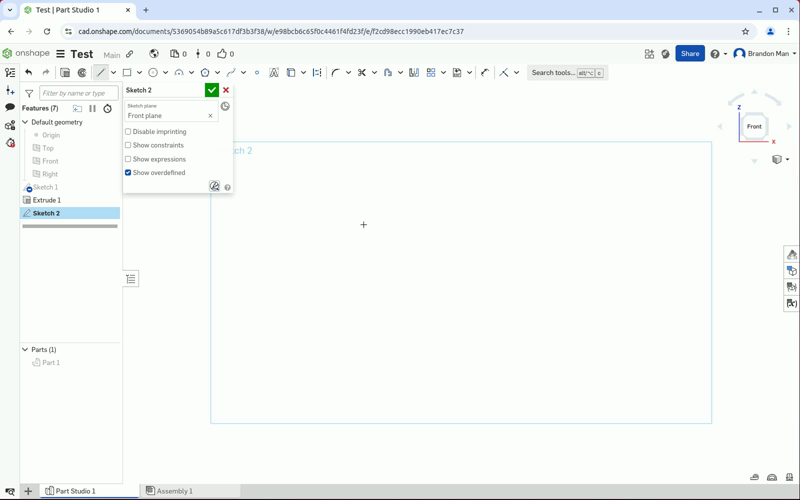
key_up(shift)
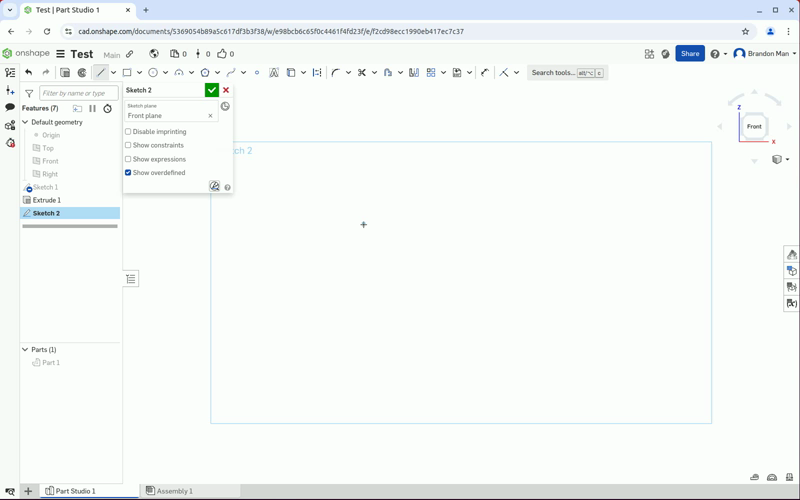
key_down(shift)
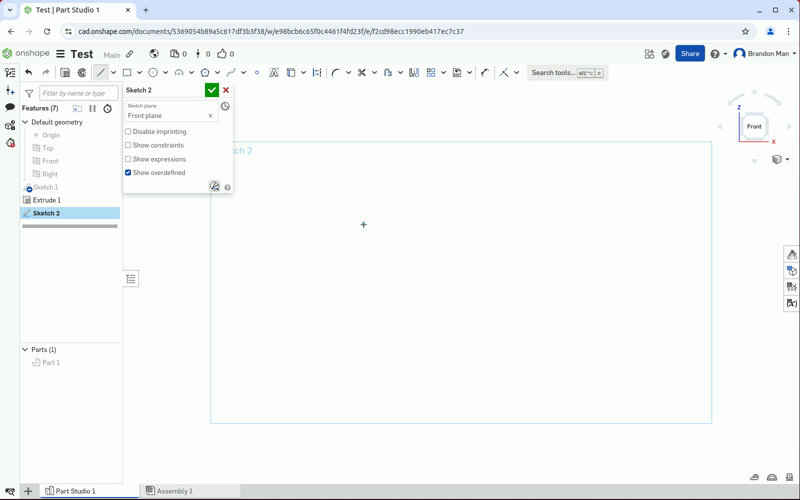
mouse_move(393, 224)
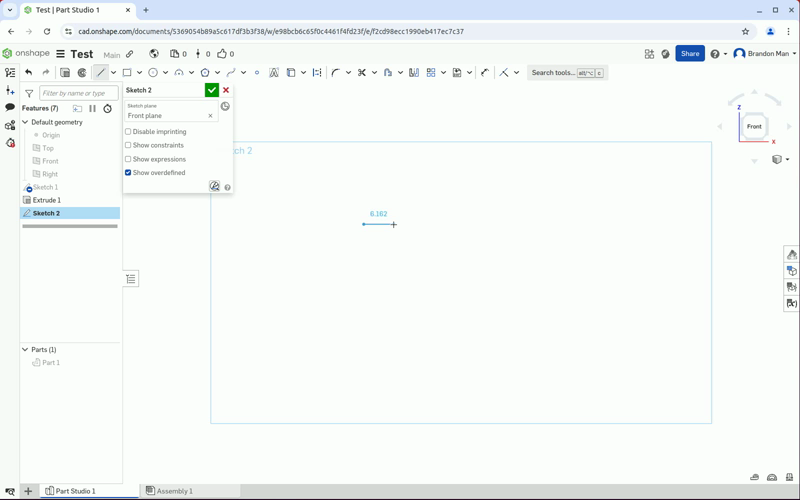
mouse_move(391, 224)
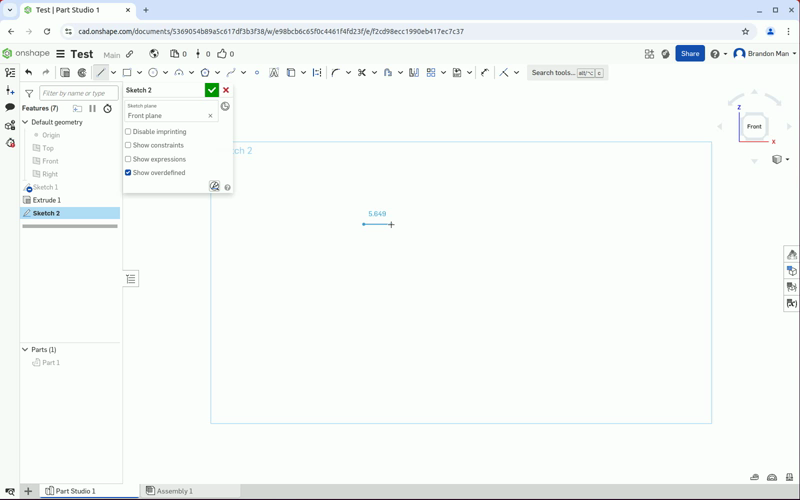
click(391, 224)
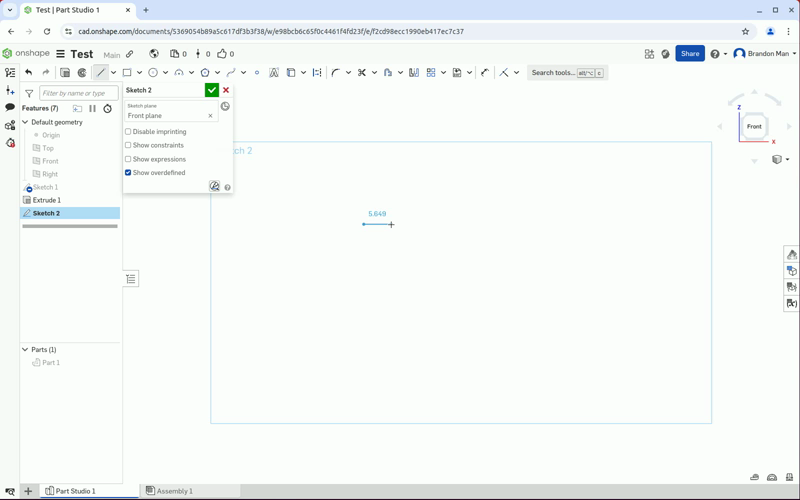
key_up(shift)
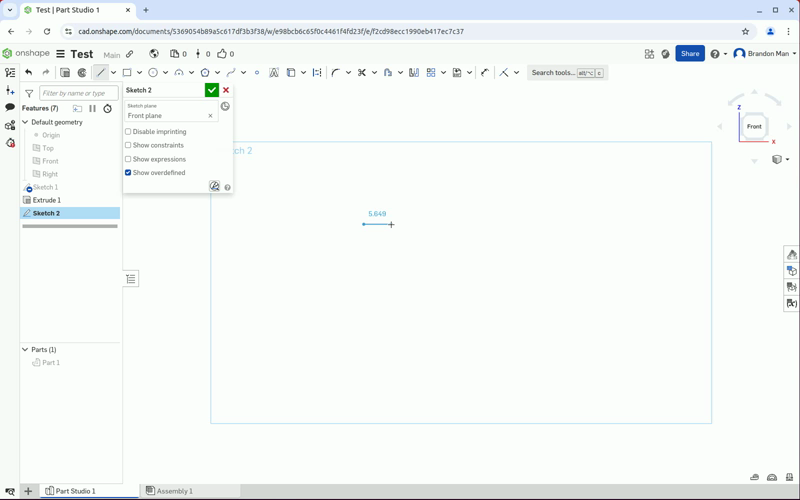
key_down(shift)
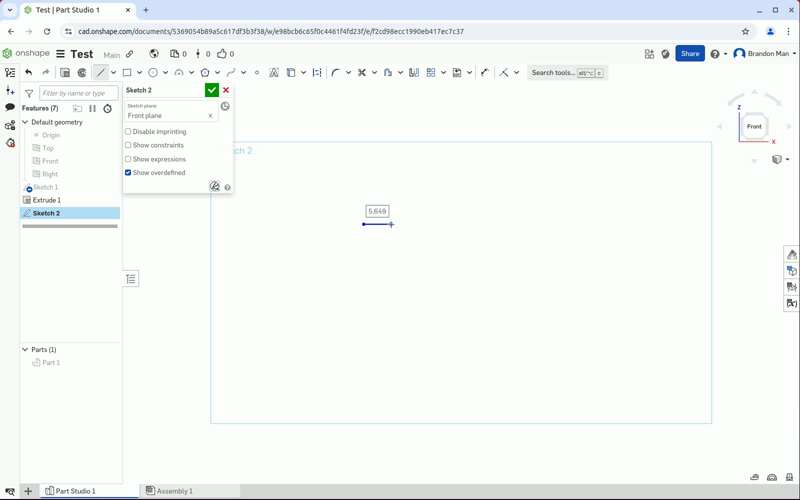
mouse_move(421, 224)
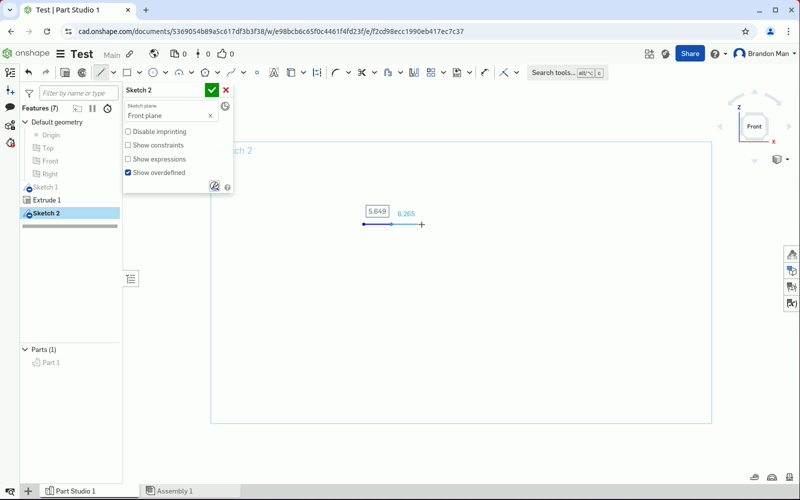
mouse_move(391, 196)
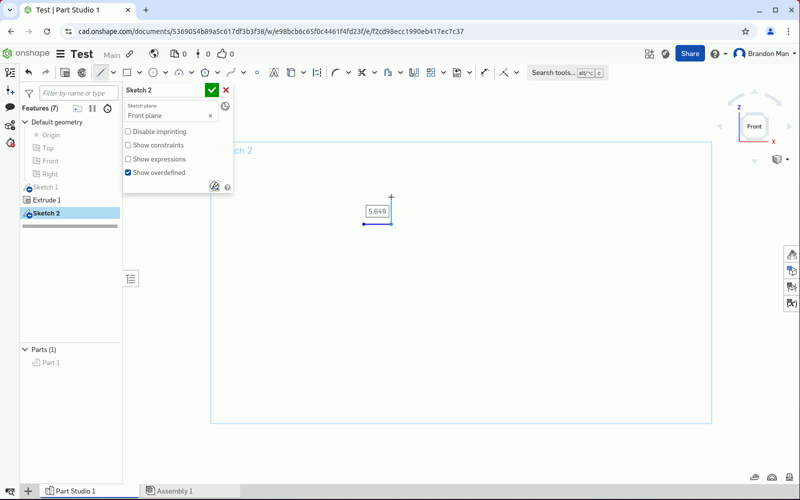
click(391, 196)
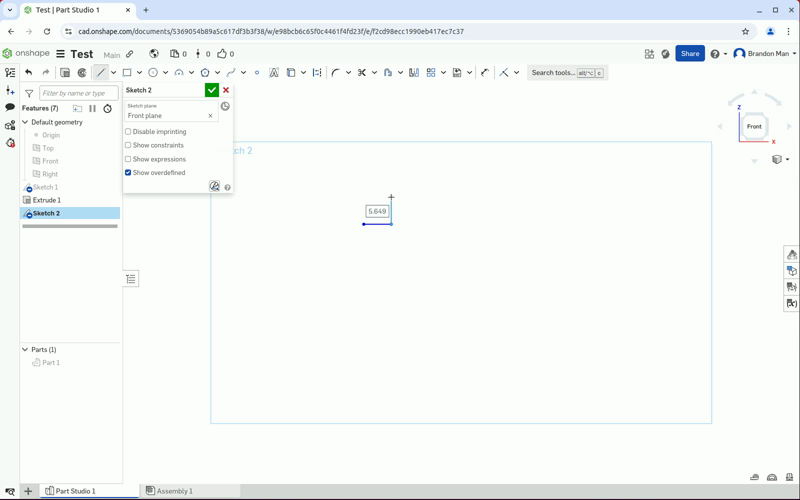
key_up(shift)
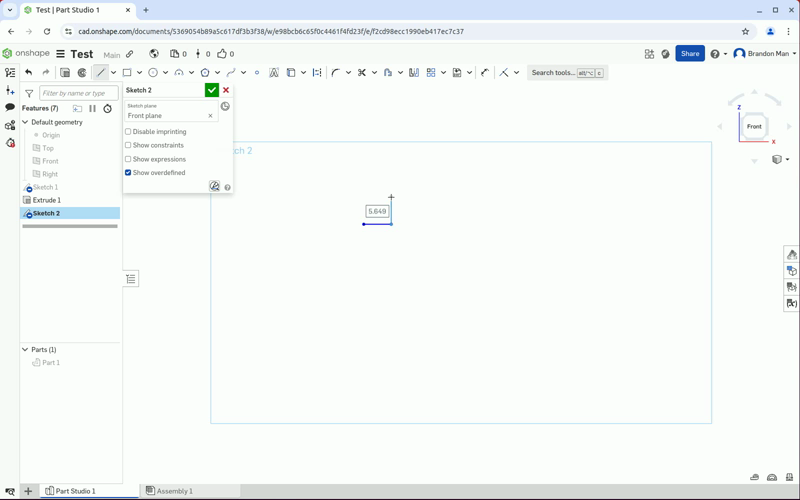
key_down(shift)
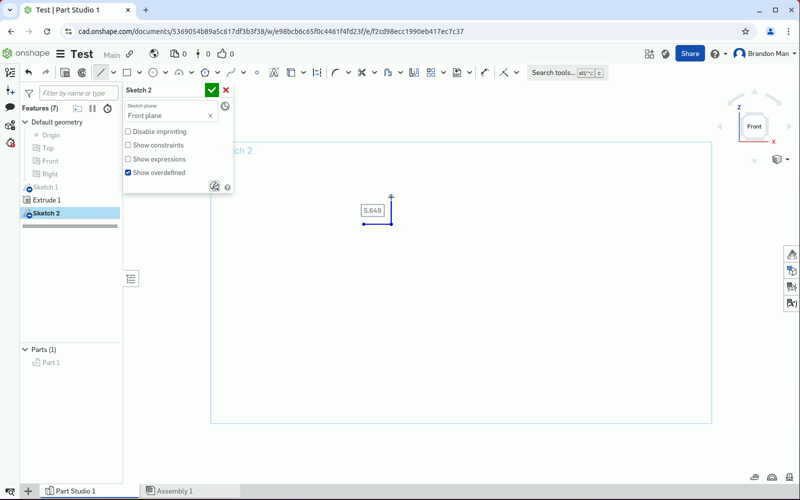
mouse_move(421, 196)
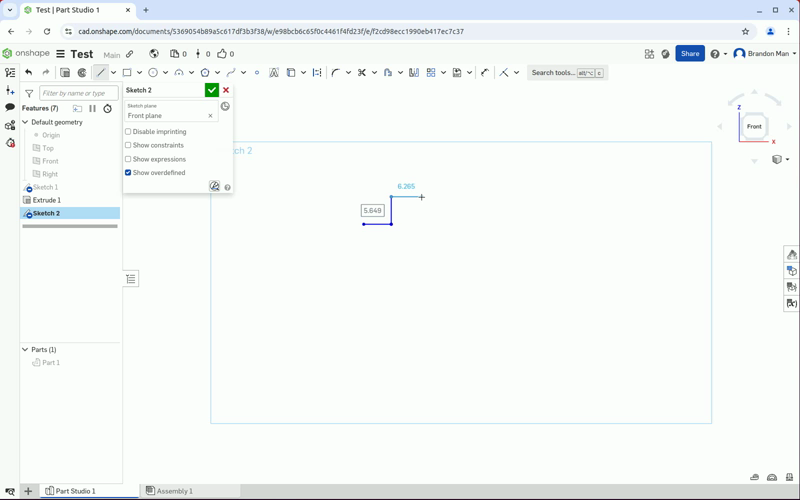
mouse_move(363, 196)
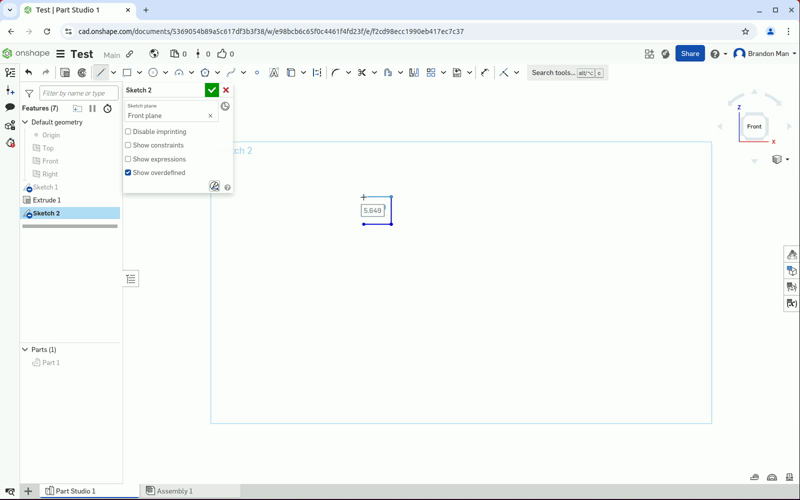
click(363, 196)
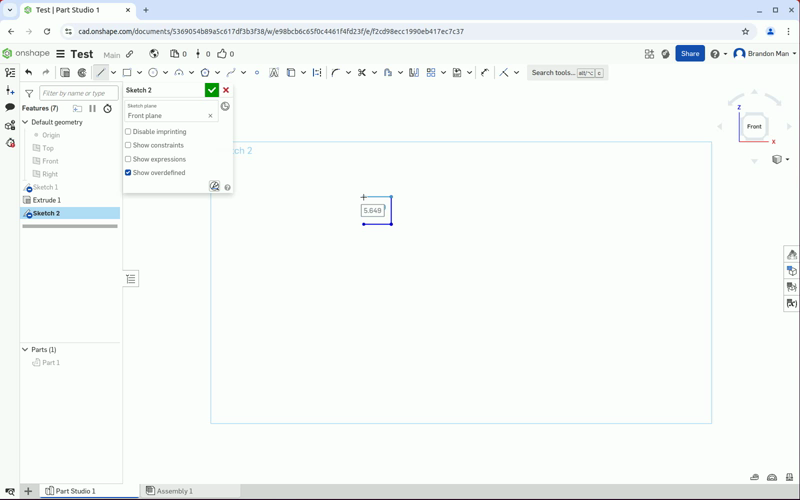
key_up(shift)
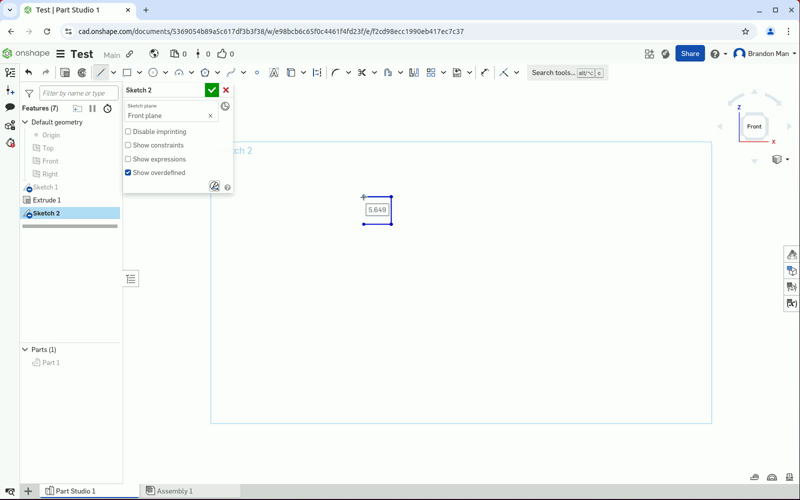
mouse_move(393, 196)
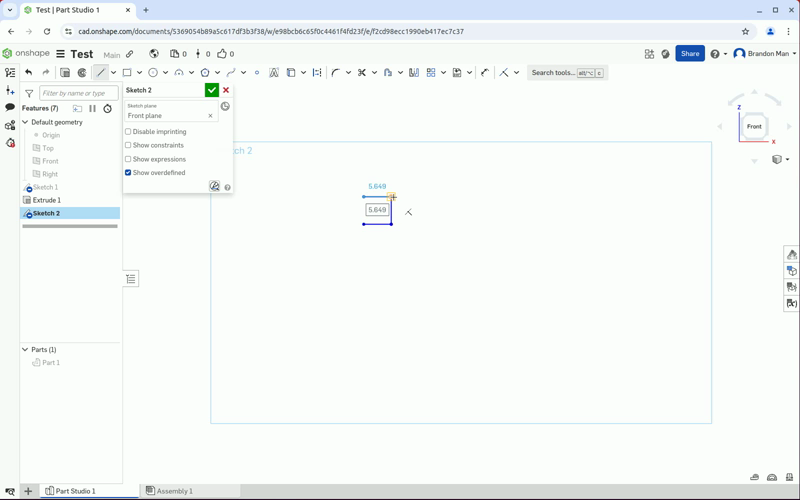
key_down(shift)
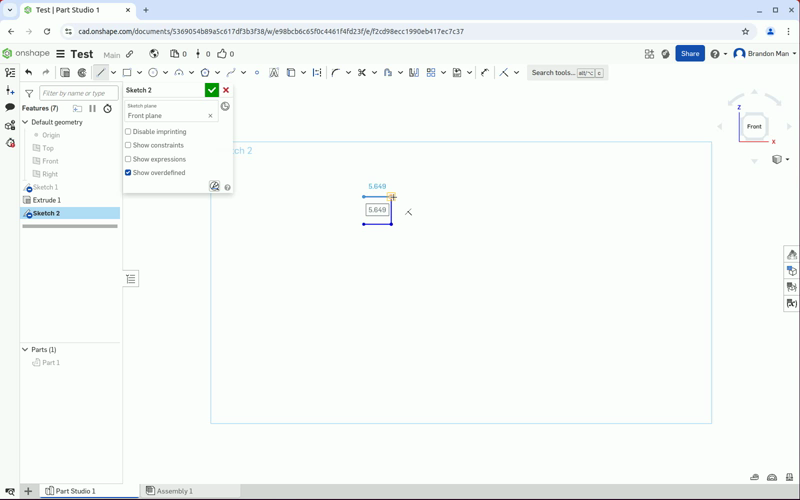
mouse_move(363, 224)
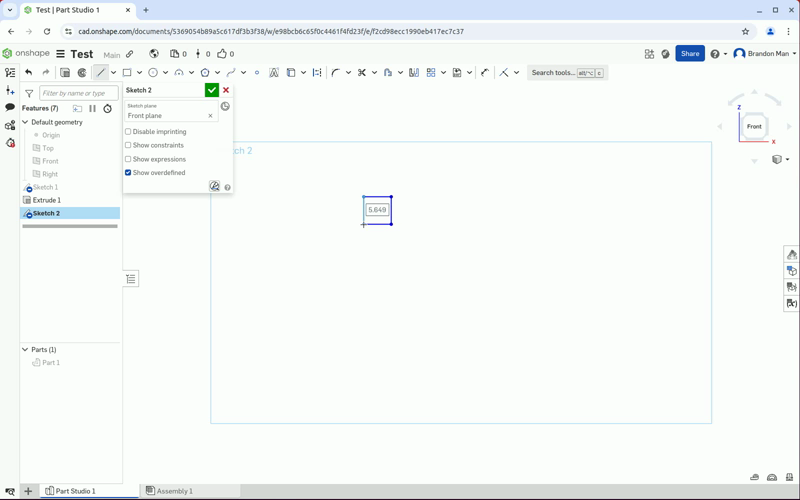
key_up(shift)
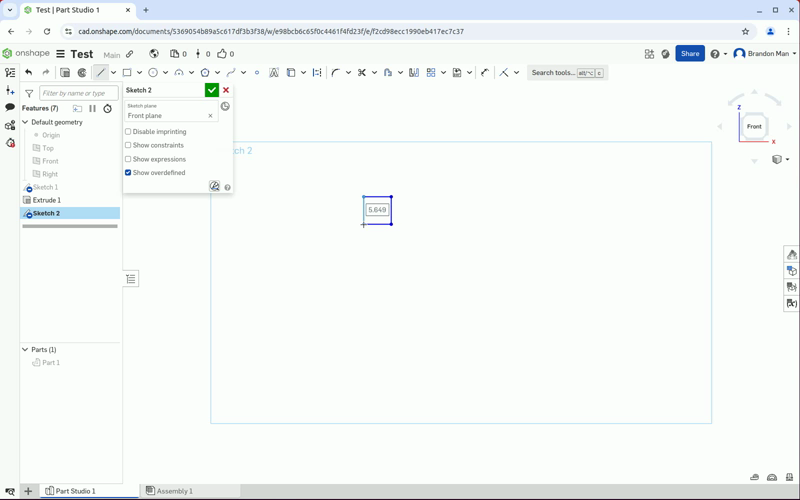
click(363, 224)
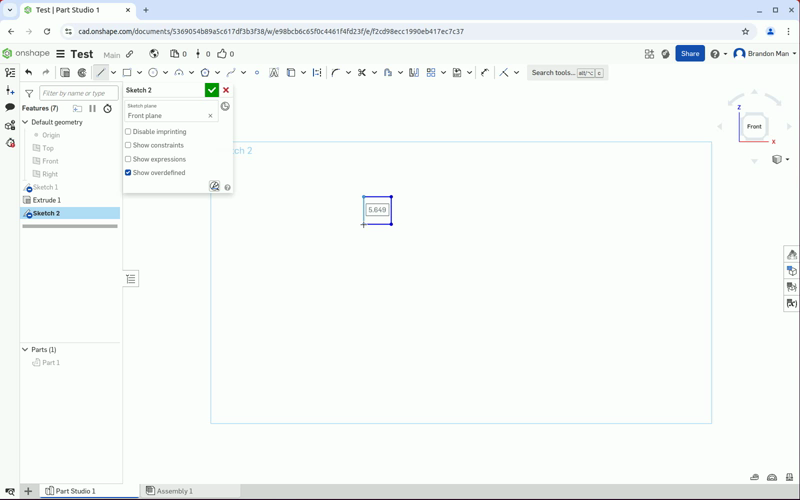
key(esc)
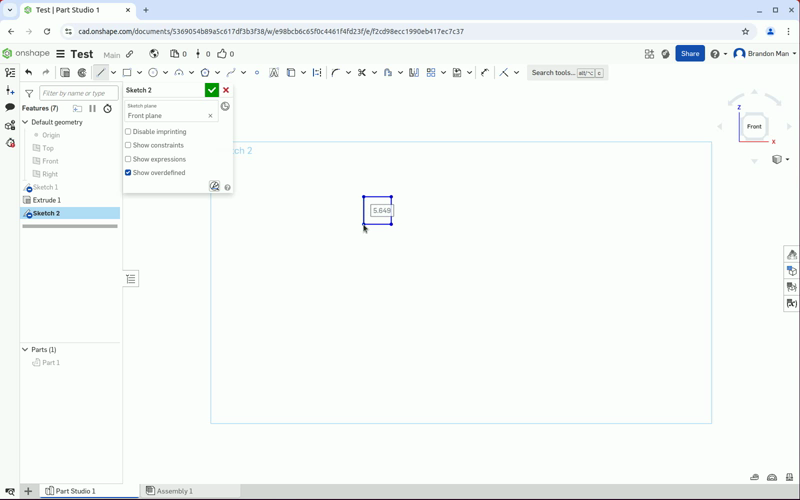
mouse_move(375, 210)
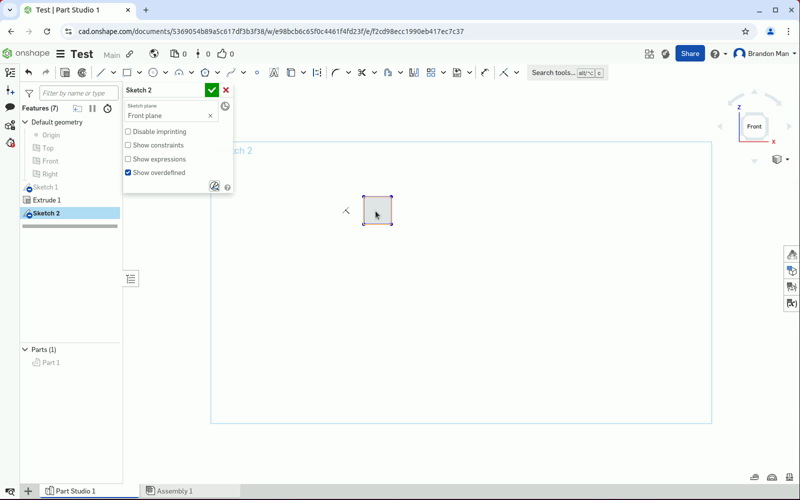
scroll(6)
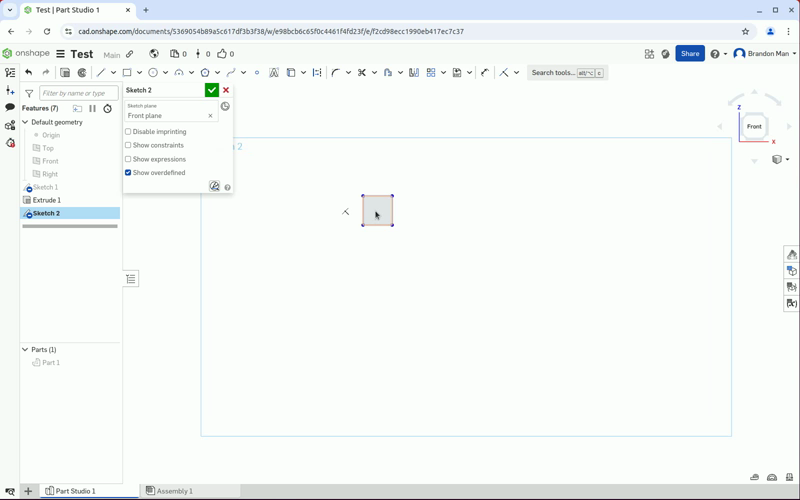
scroll(6)
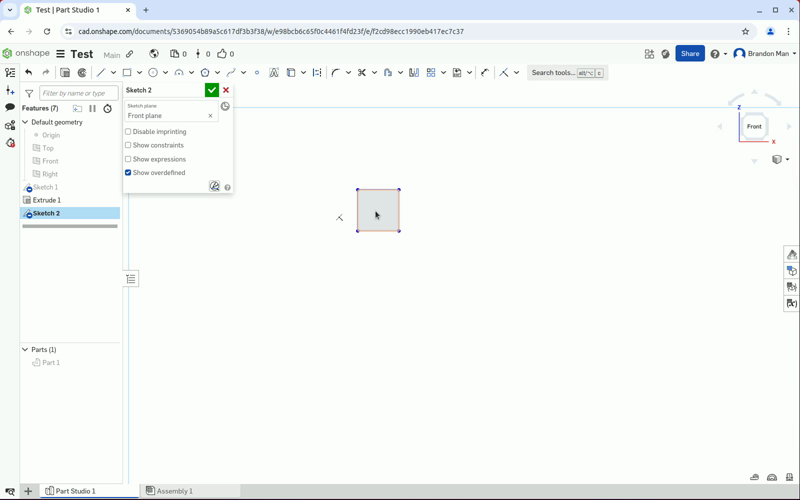
scroll(6)
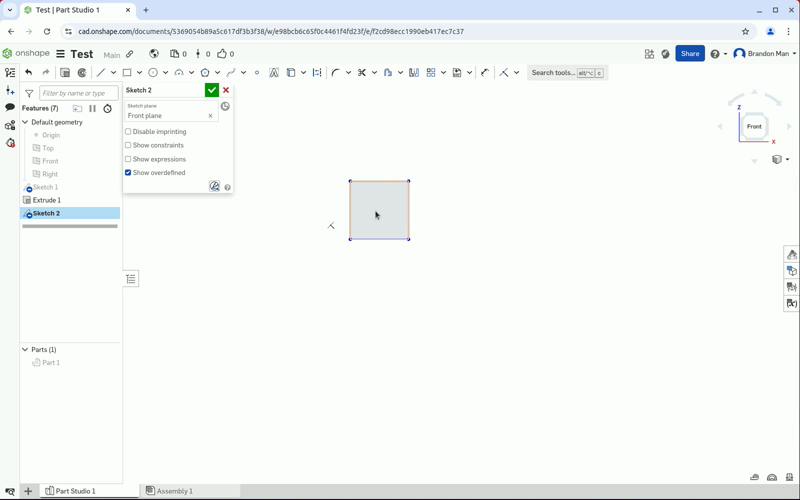
scroll(6)
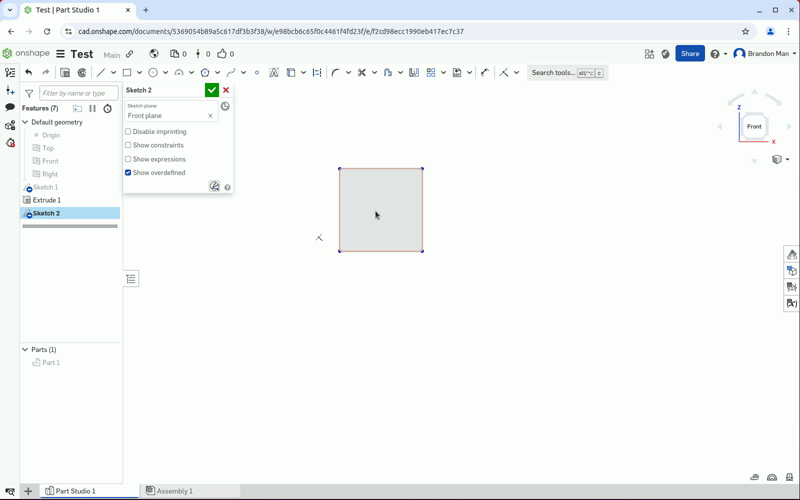
scroll(6)
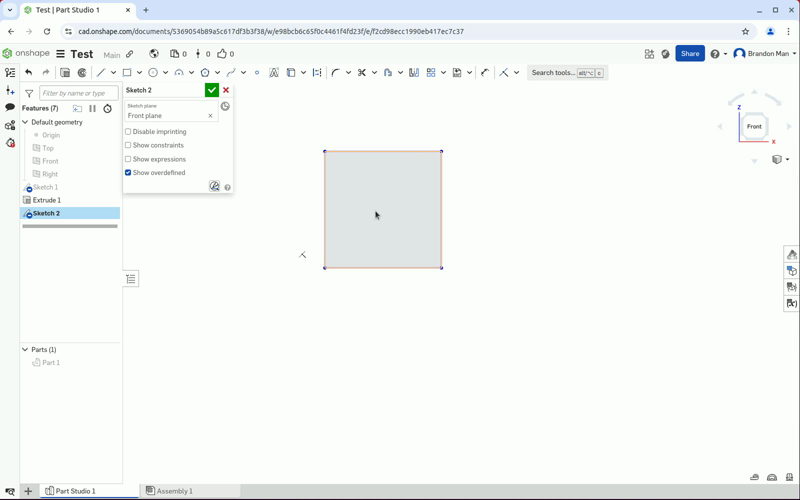
scroll(6)
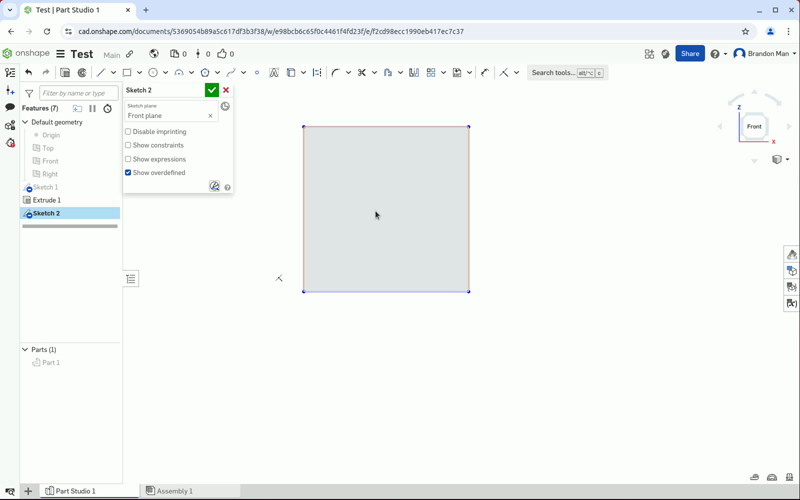
scroll(6)
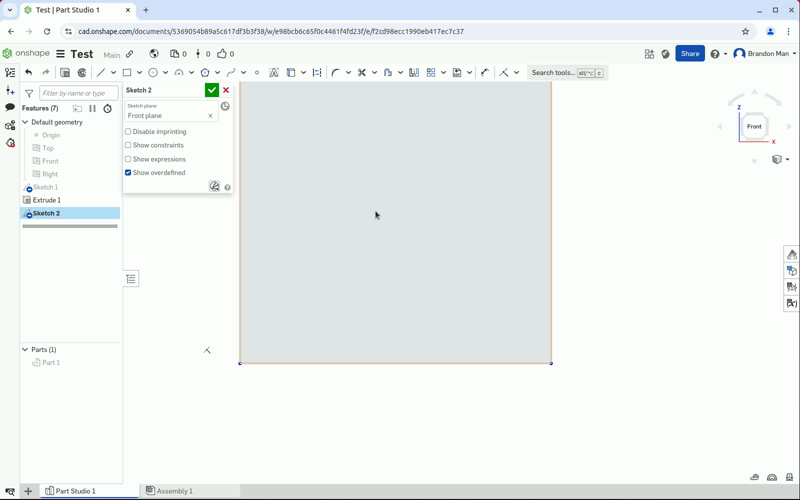
click(375, 210)
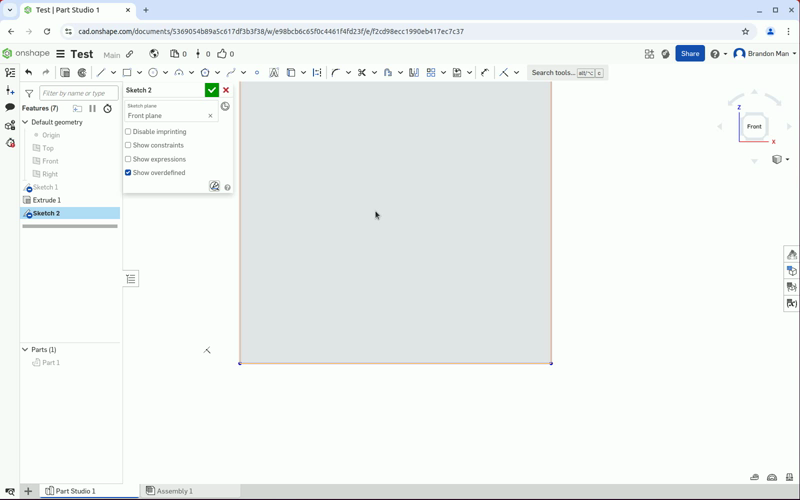
scroll(-6)
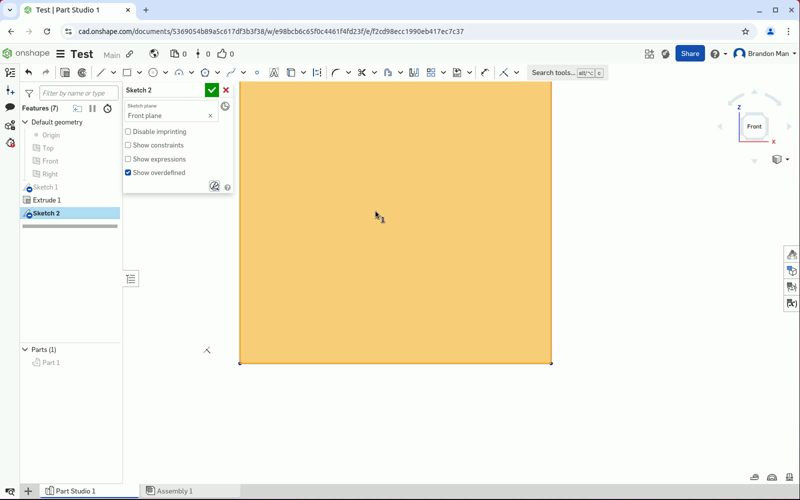
scroll(-6)
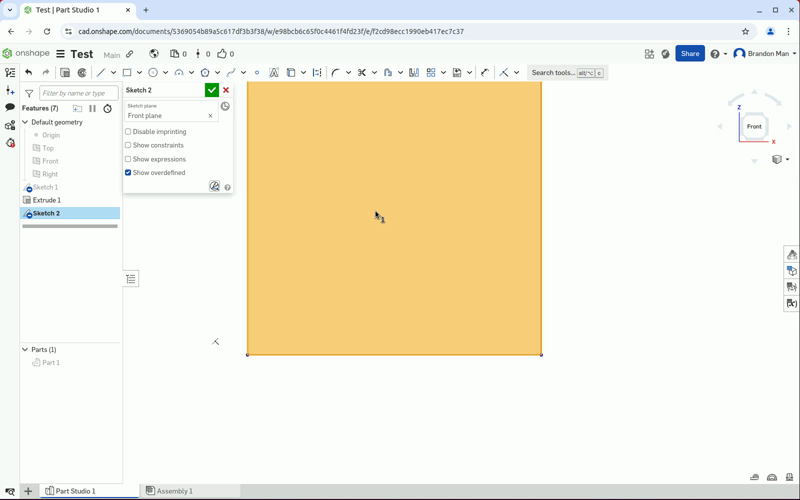
scroll(-6)
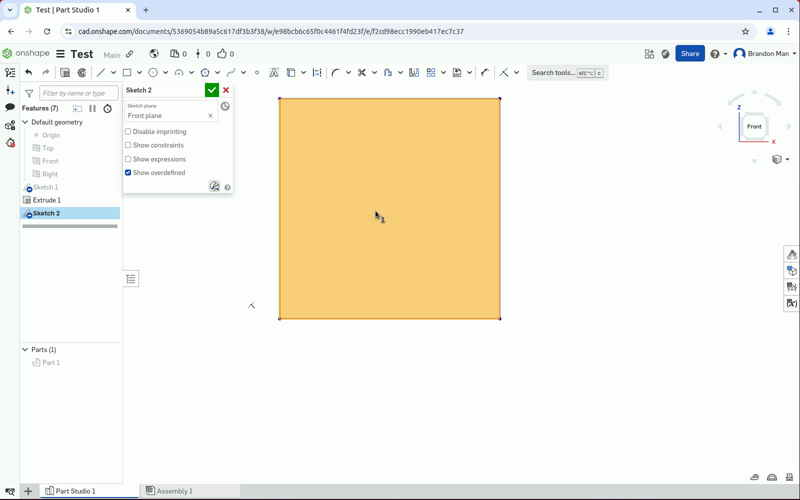
scroll(-6)
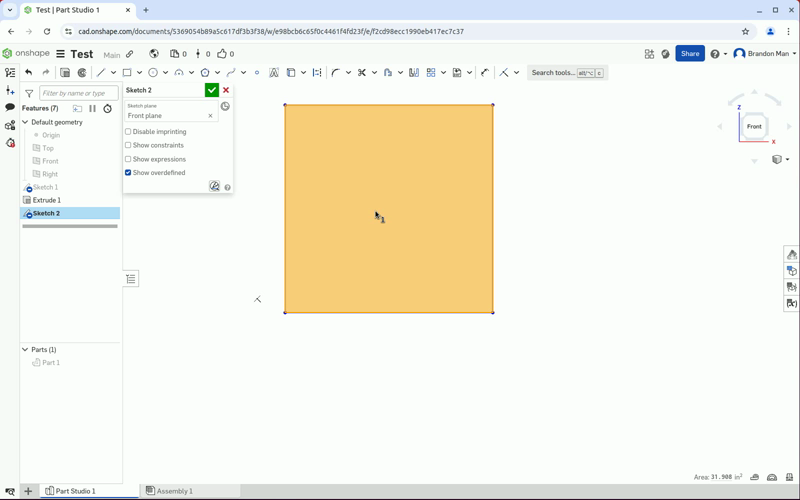
scroll(-6)
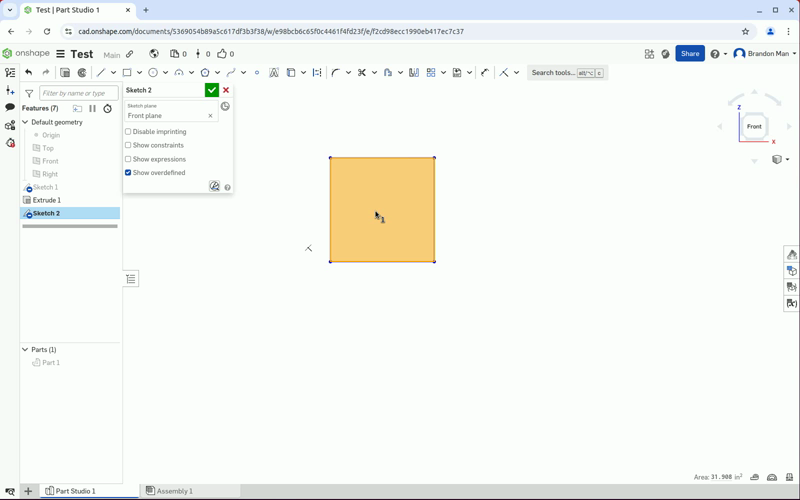
scroll(-6)
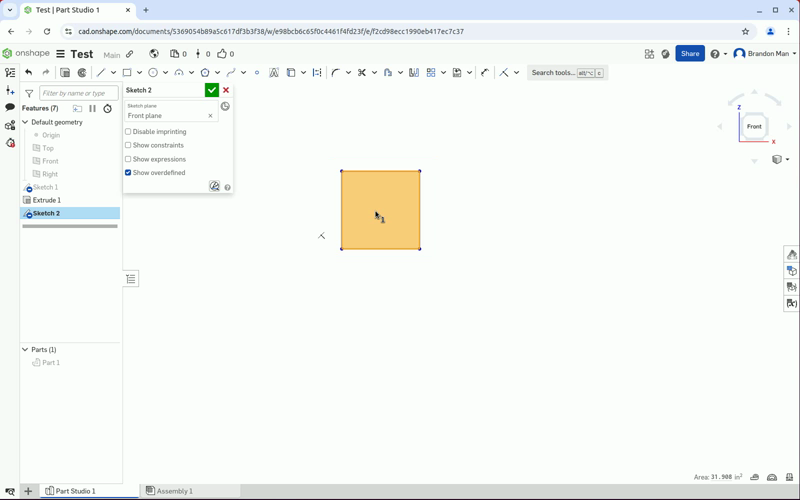
scroll(-6)
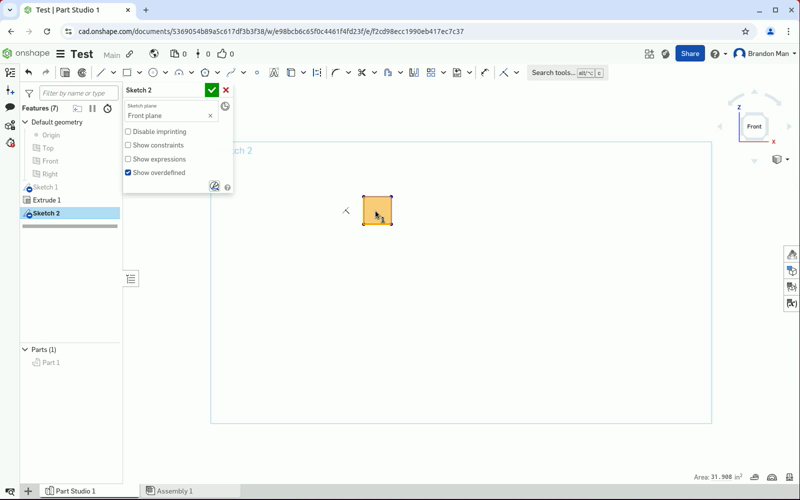
mouse_move(73, 352)
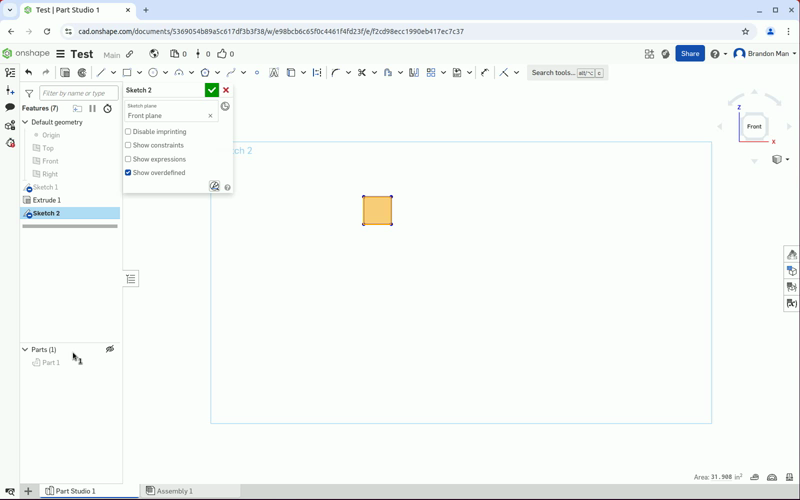
key(shift+y)
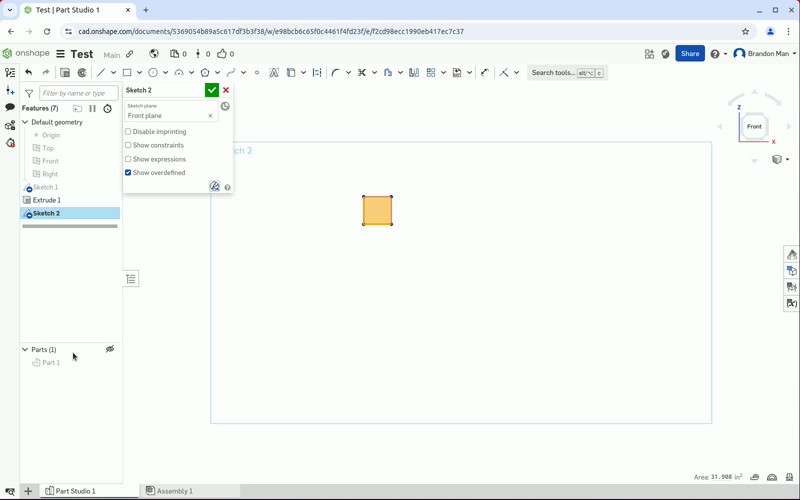
key(shift+e)
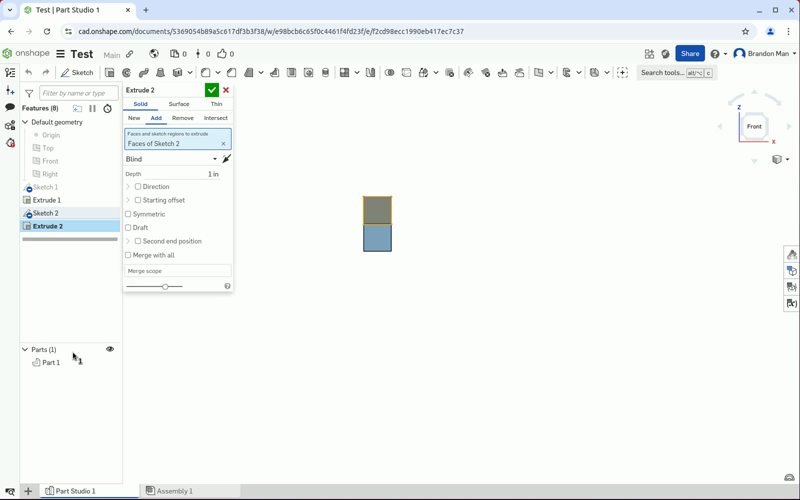
mouse_move(143, 106)
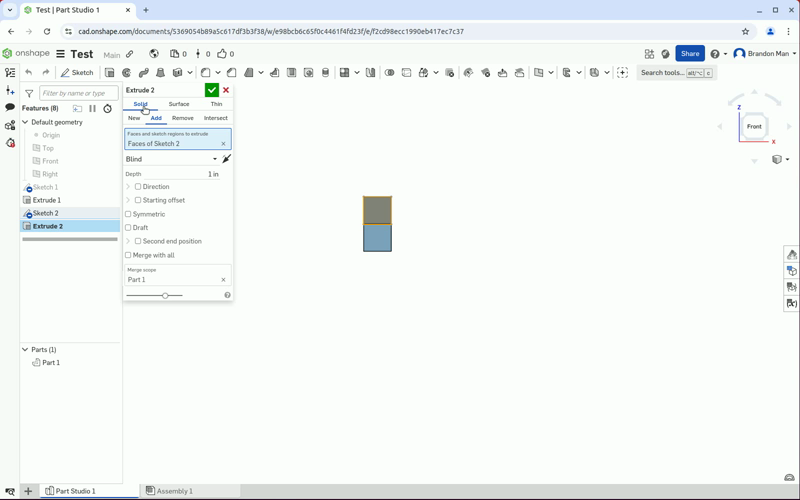
click(143, 106)
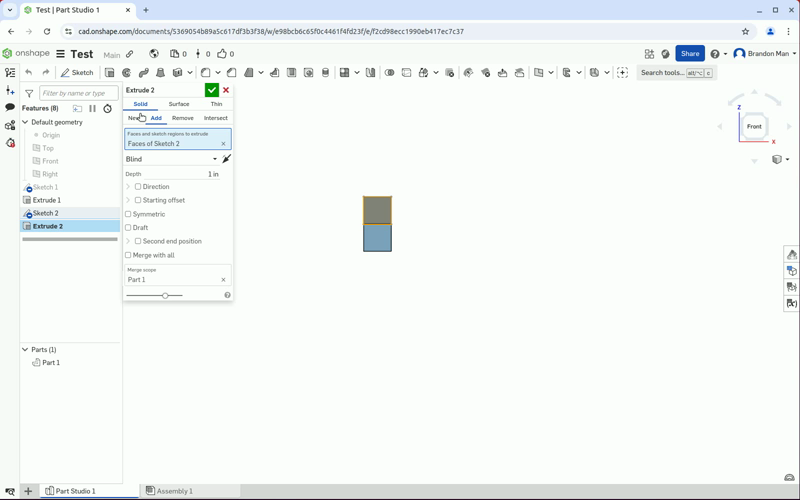
mouse_move(137, 120)
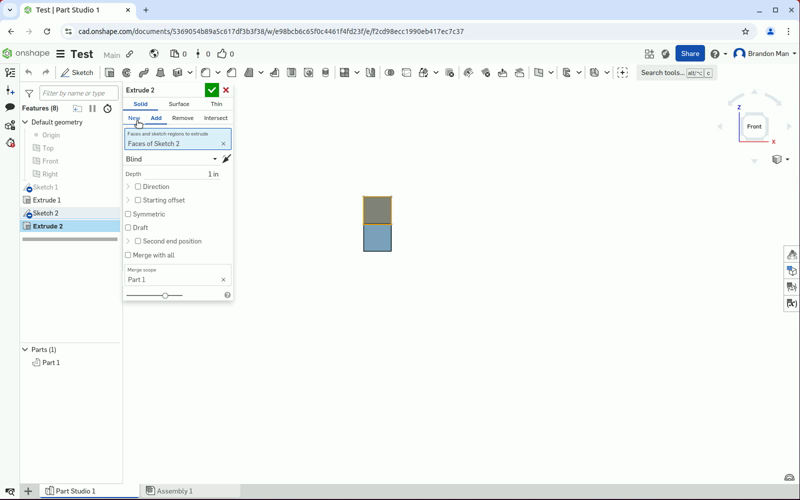
click(137, 120)
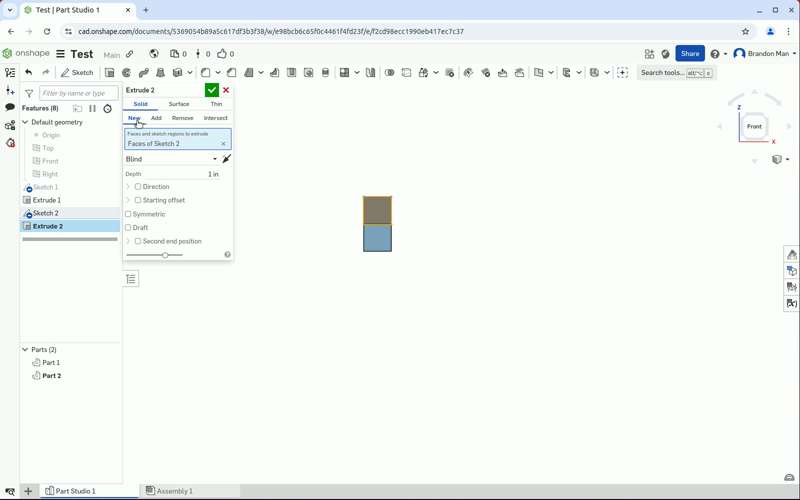
key(tab, 4)
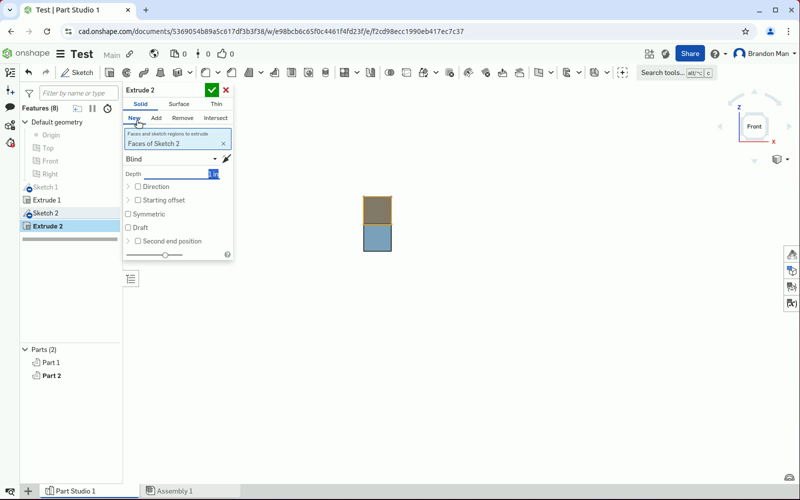
text(5.296)
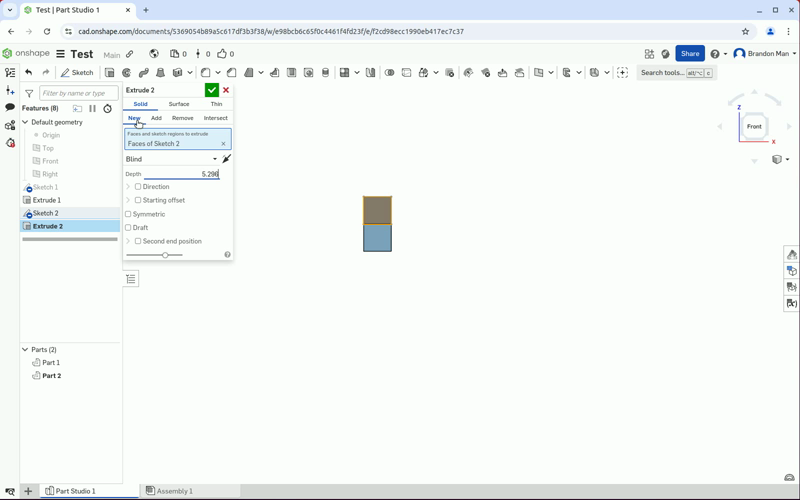
key(tab, 3)
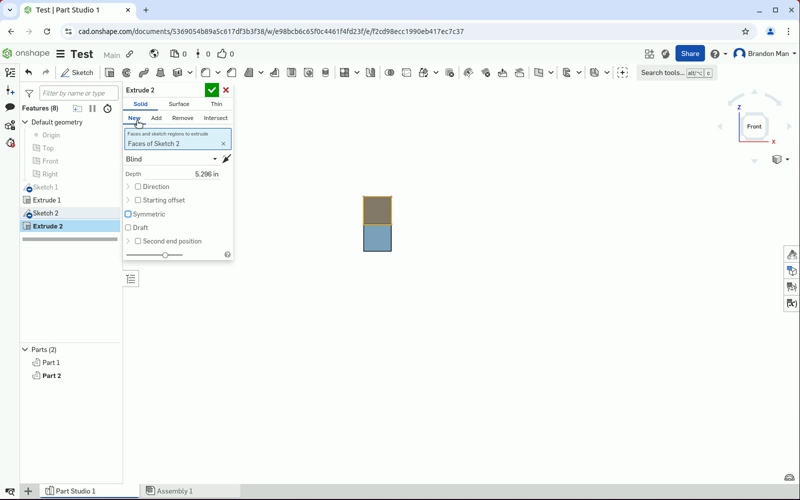
key(space)
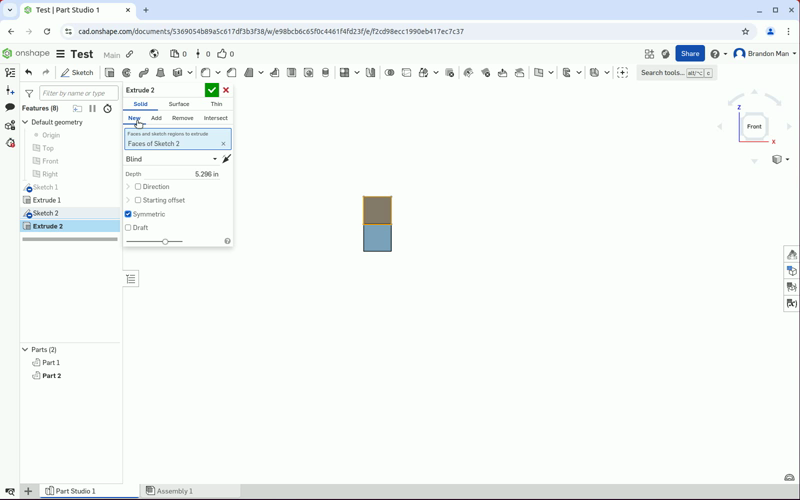
key(enter)
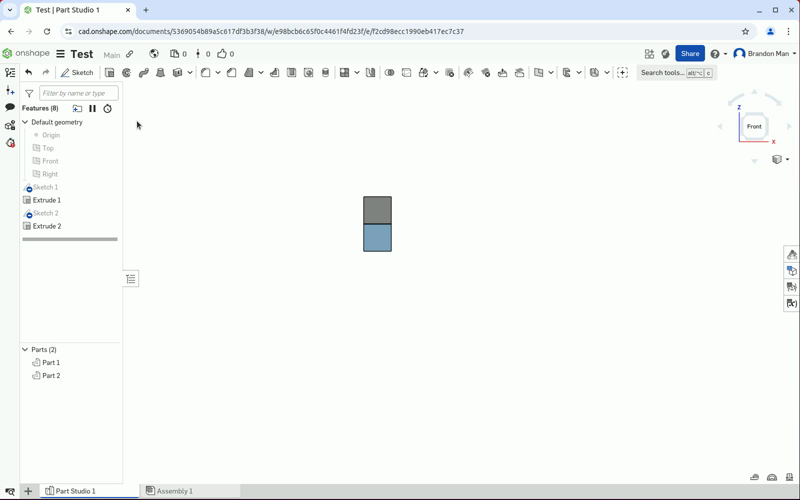
key(shift+h)
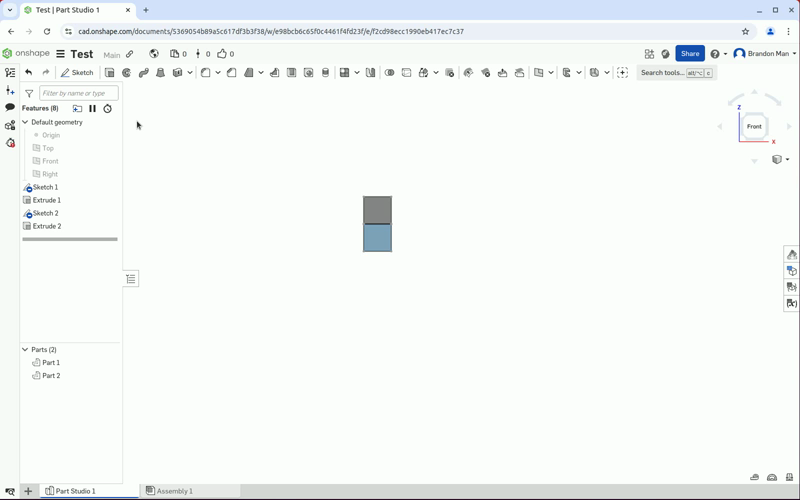
key(shift+h)
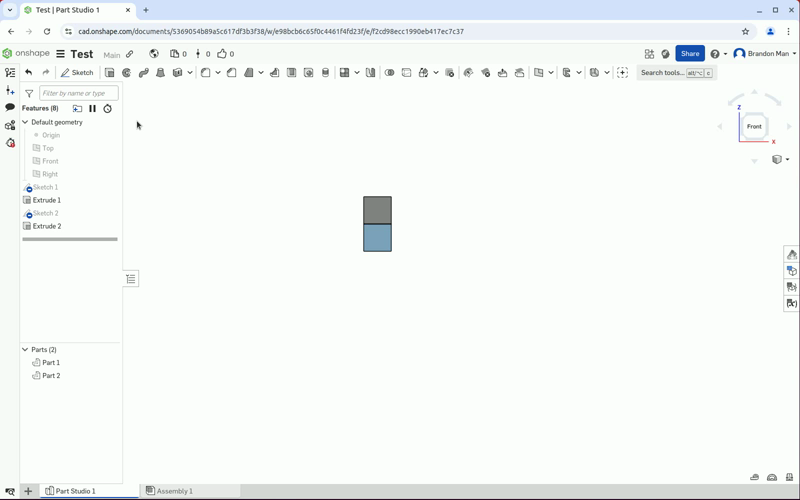
mouse_move(73, 189)
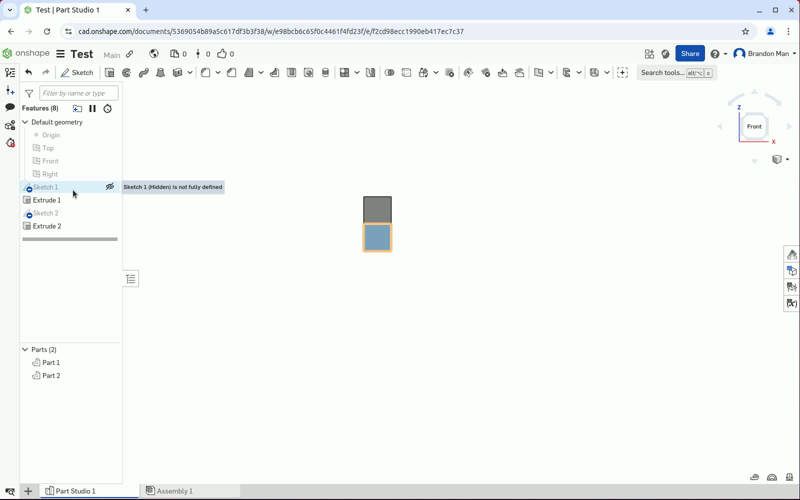
click(73, 189)
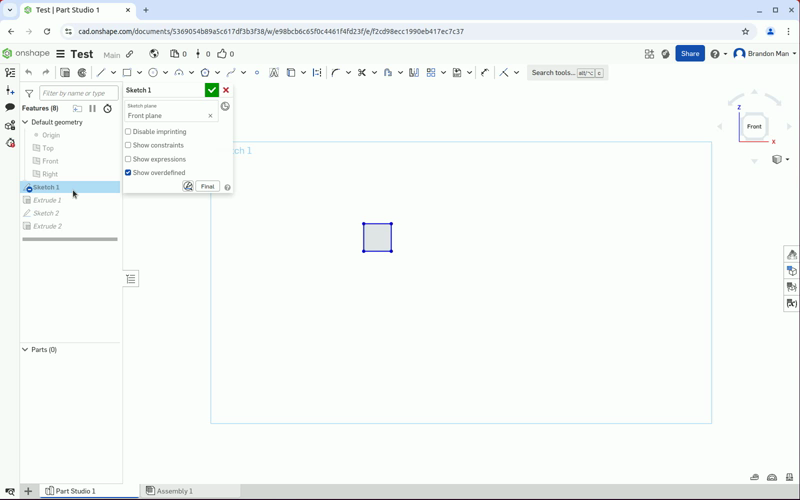
mouse_move(229, 92)
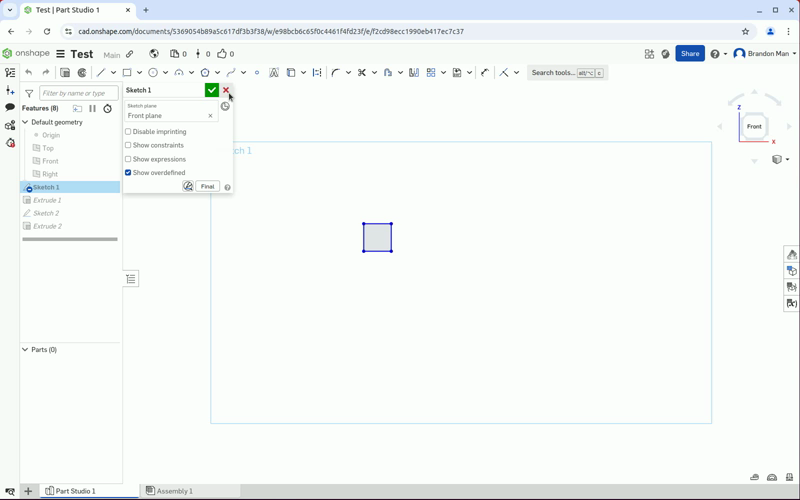
click(229, 92)
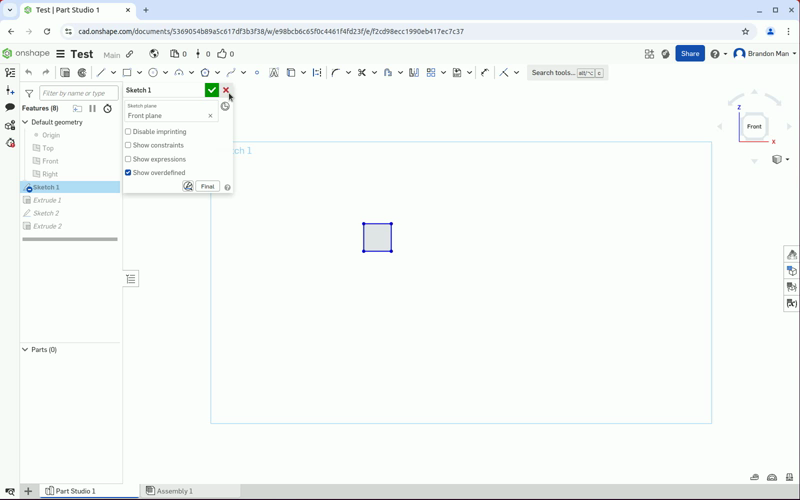
key(shift+s)
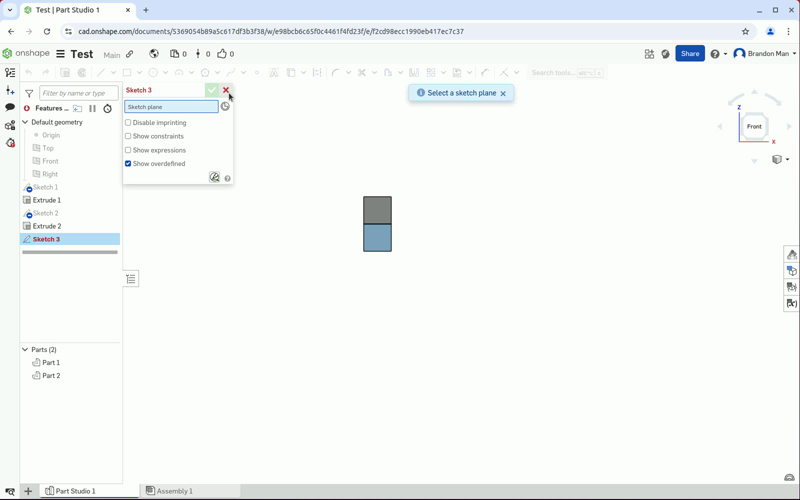
mouse_move(73, 163)
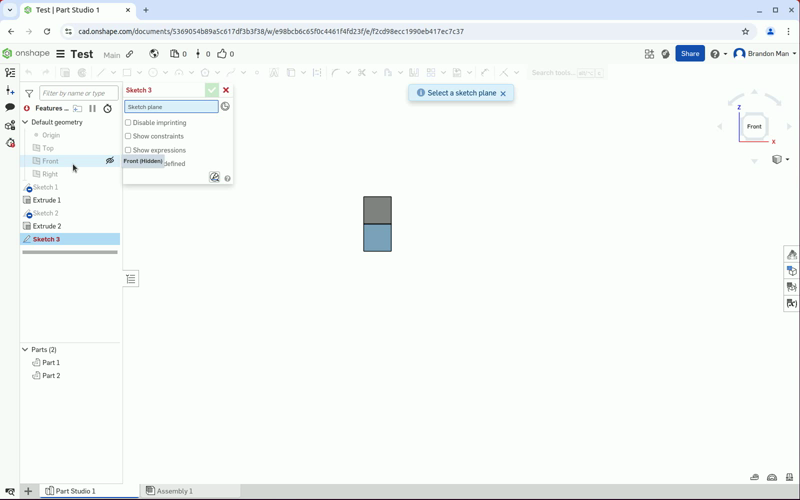
click(73, 163)
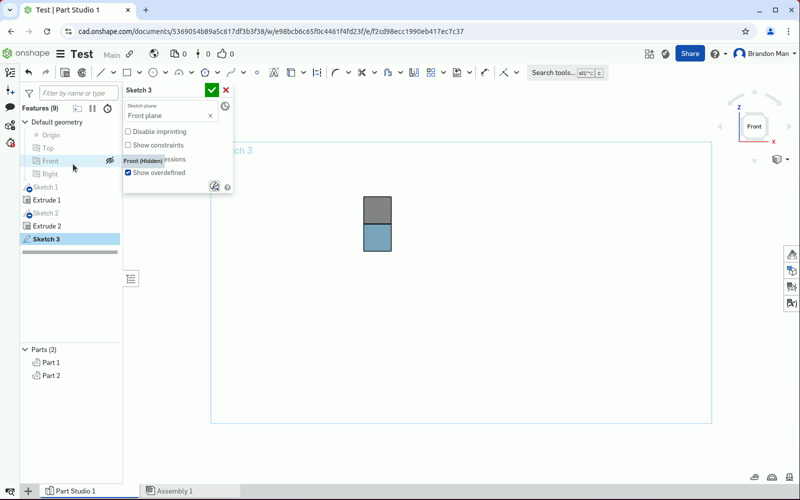
mouse_move(73, 352)
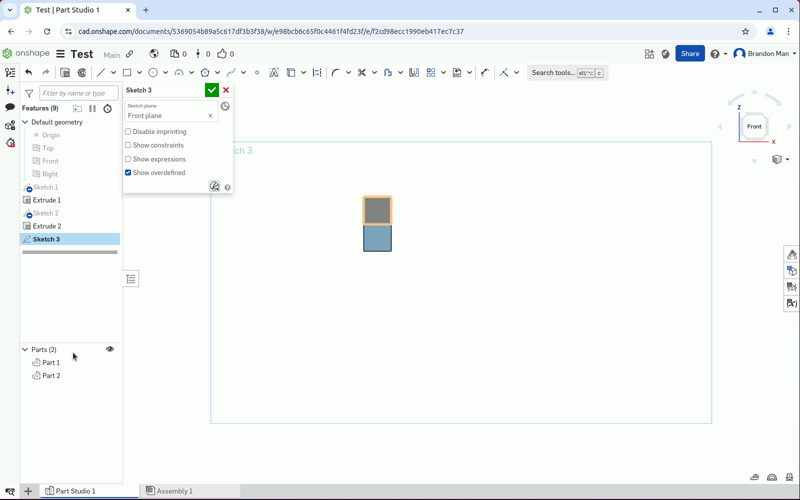
key(y)
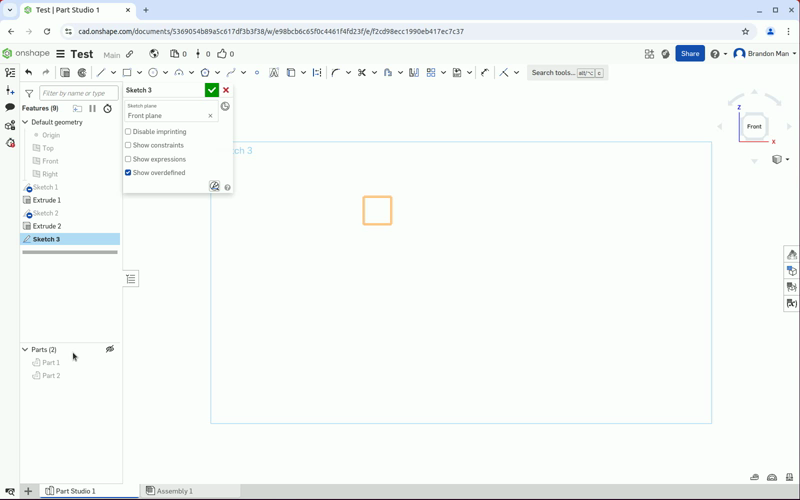
key(l)
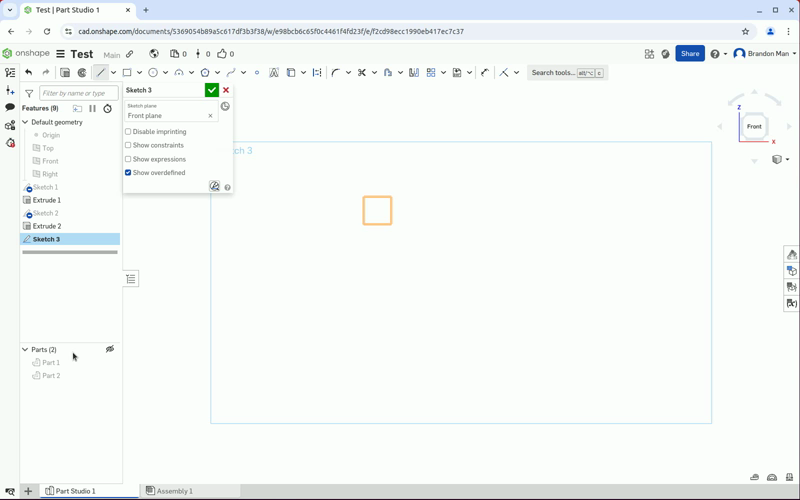
key_down(shift)
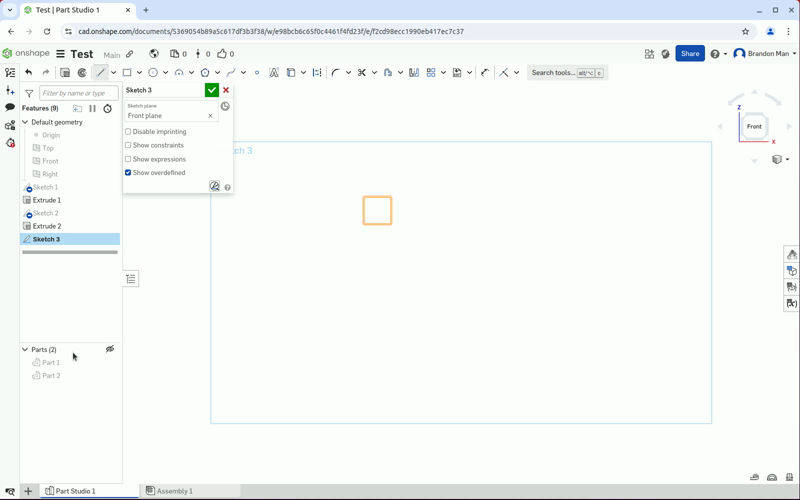
mouse_move(390, 197)
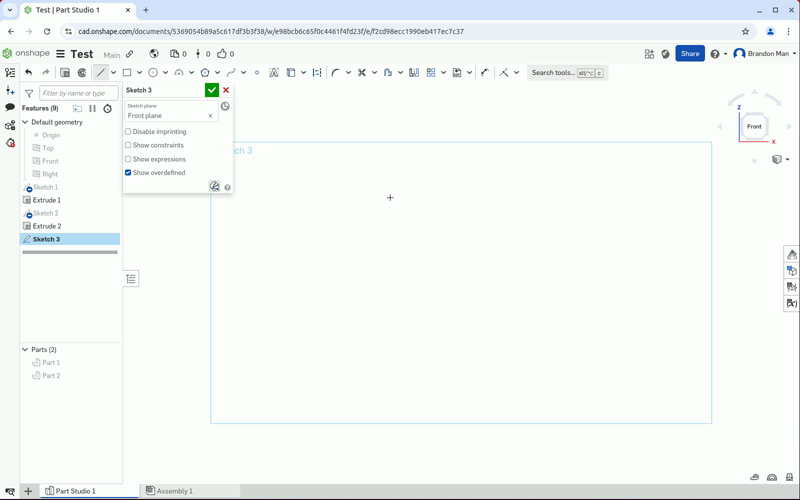
click(390, 197)
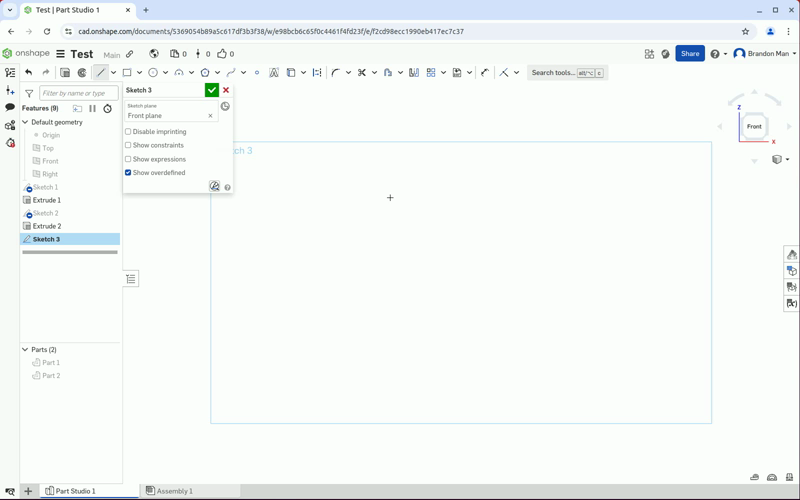
key_up(shift)
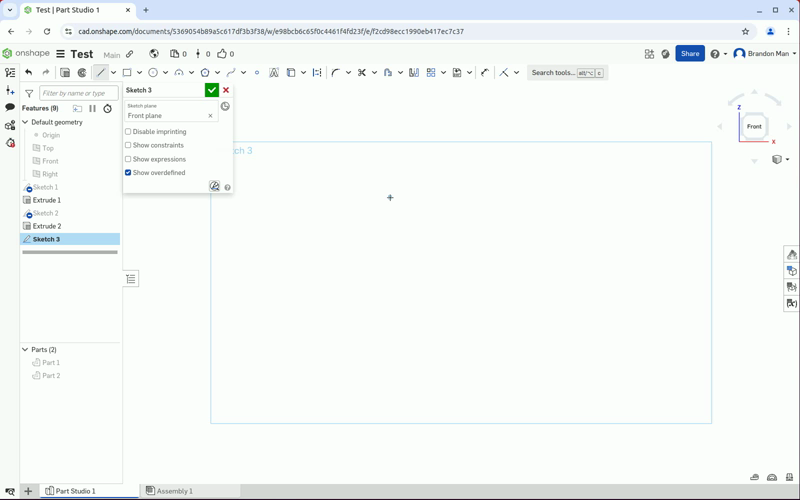
key_down(shift)
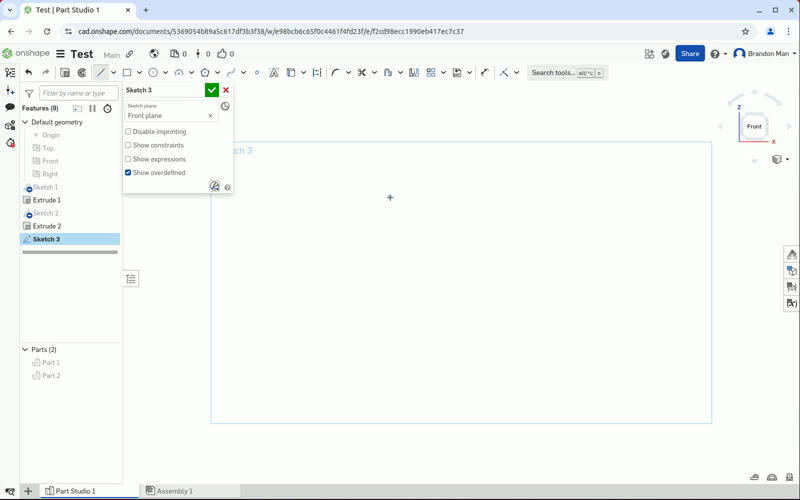
mouse_move(420, 197)
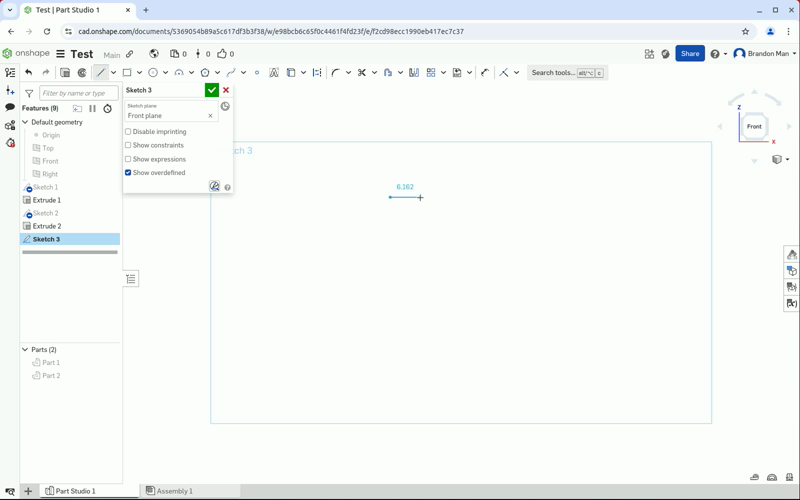
mouse_move(418, 197)
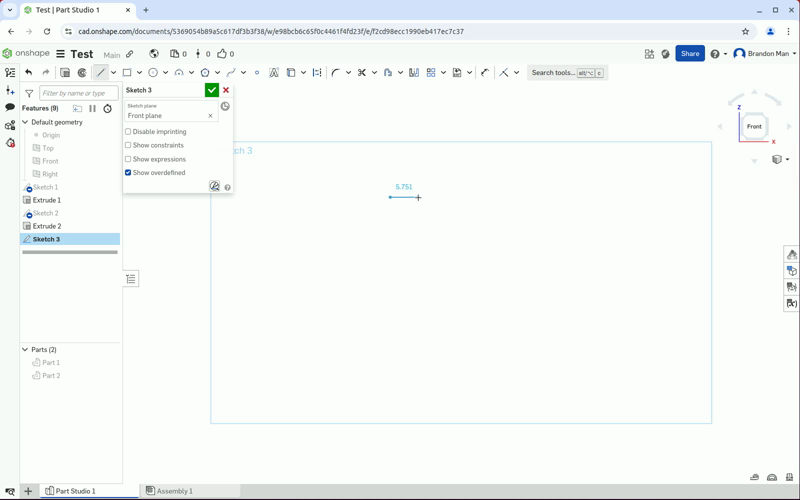
click(418, 197)
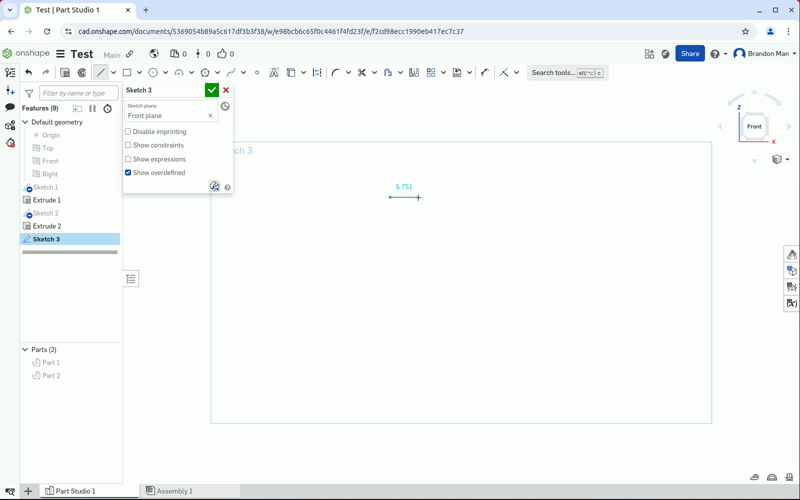
key_up(shift)
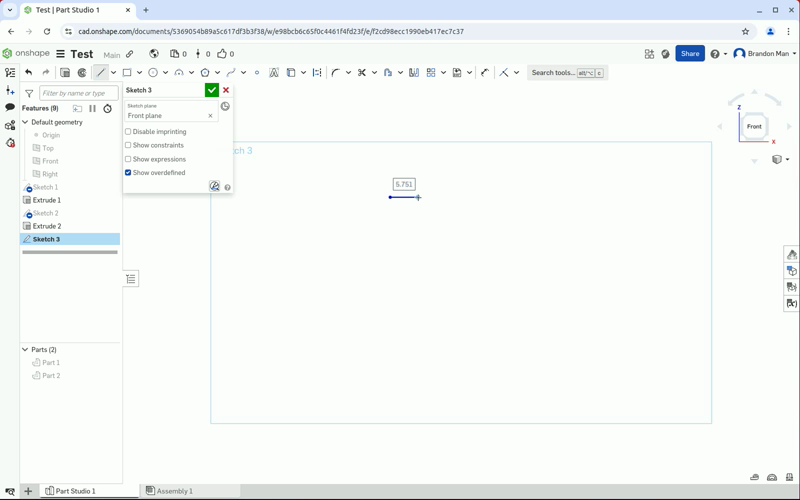
key_down(shift)
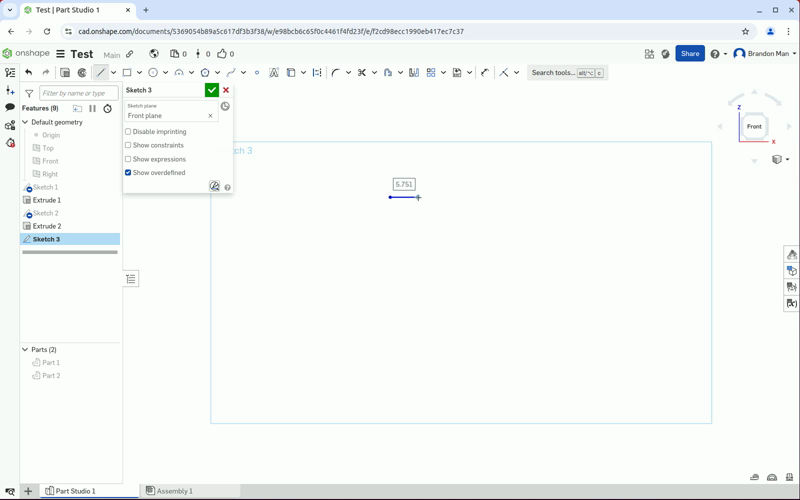
mouse_move(448, 197)
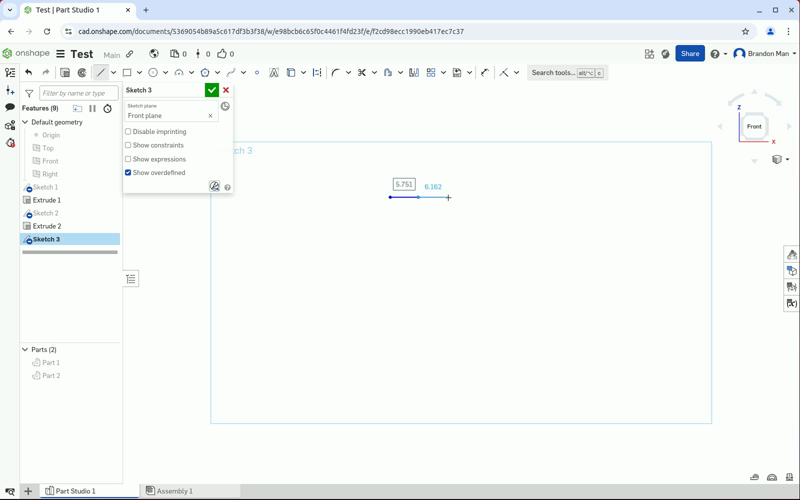
mouse_move(418, 169)
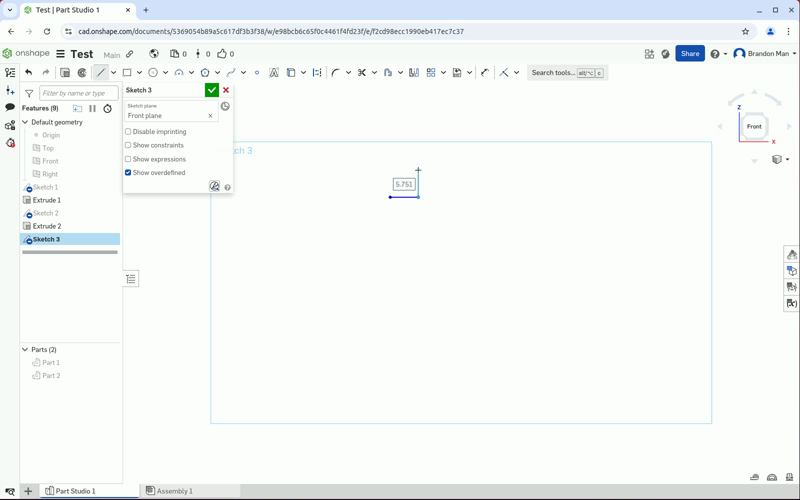
click(418, 169)
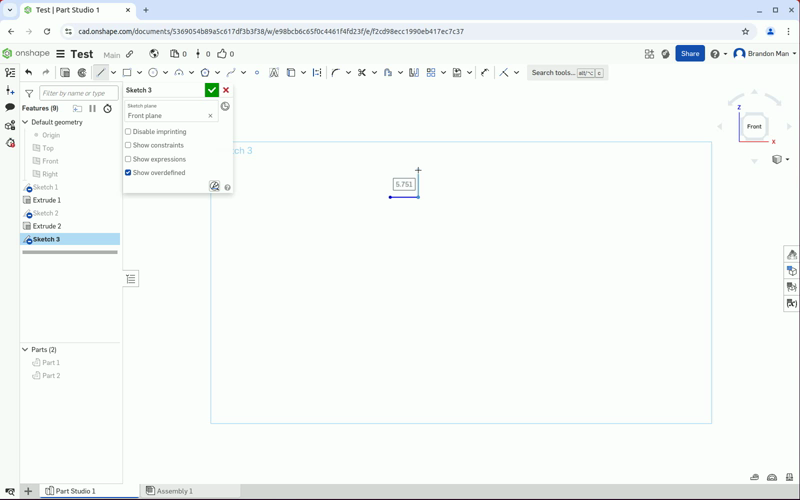
key_up(shift)
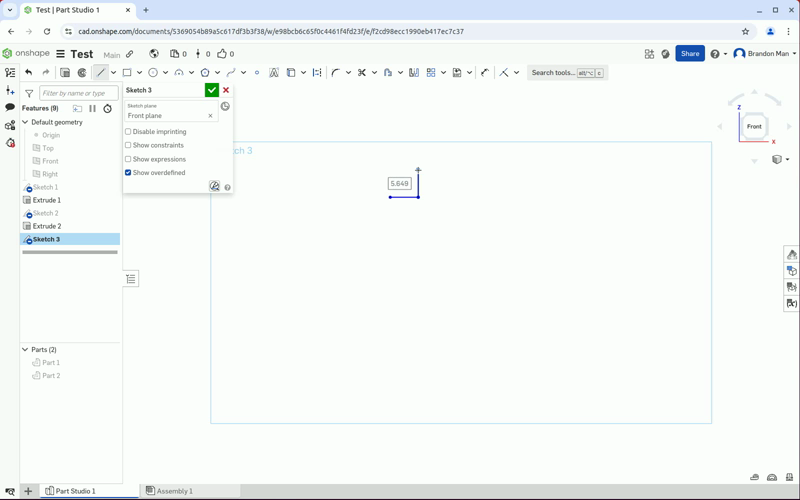
key_down(shift)
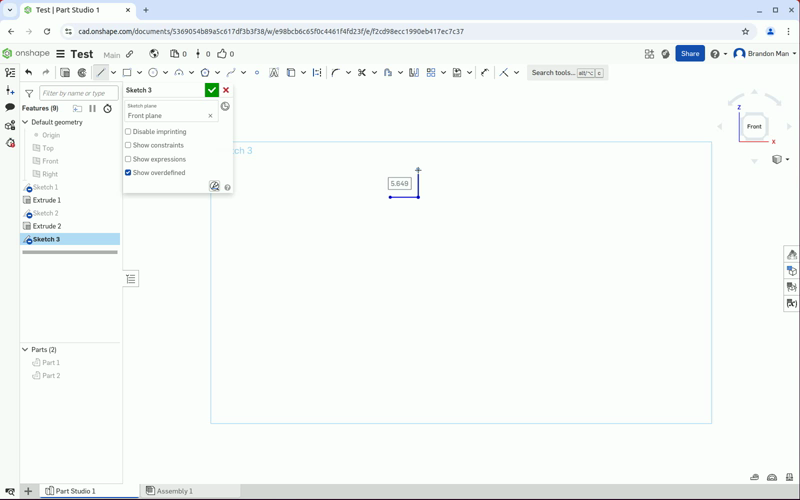
mouse_move(448, 169)
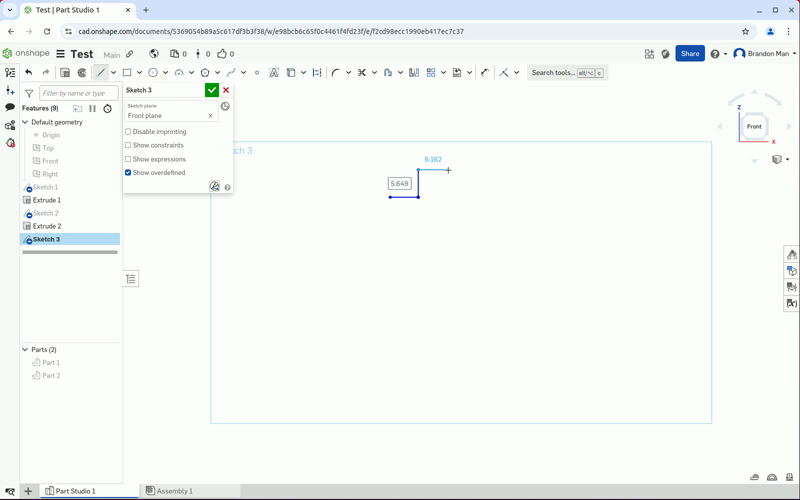
mouse_move(390, 169)
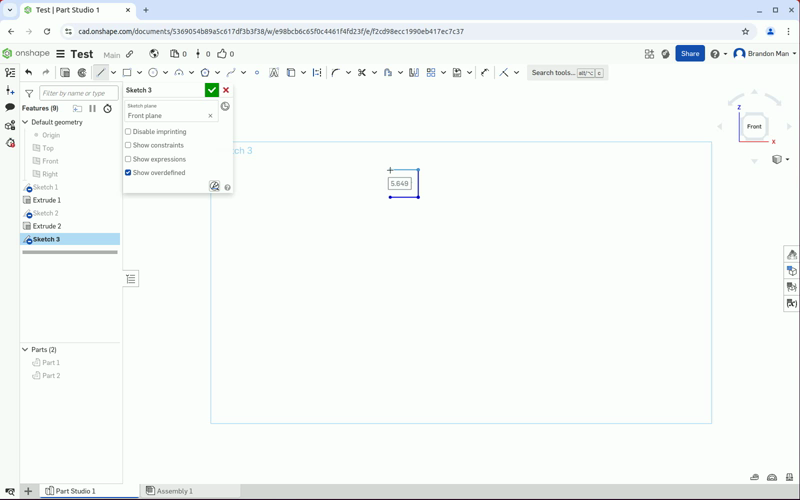
click(390, 169)
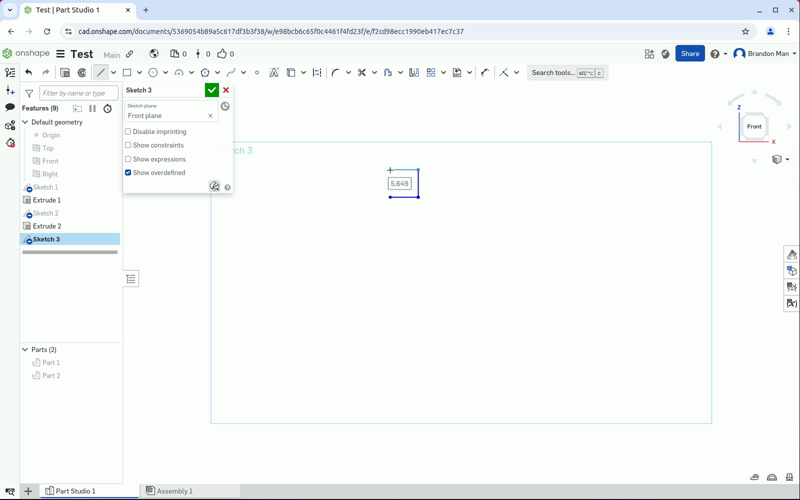
key_up(shift)
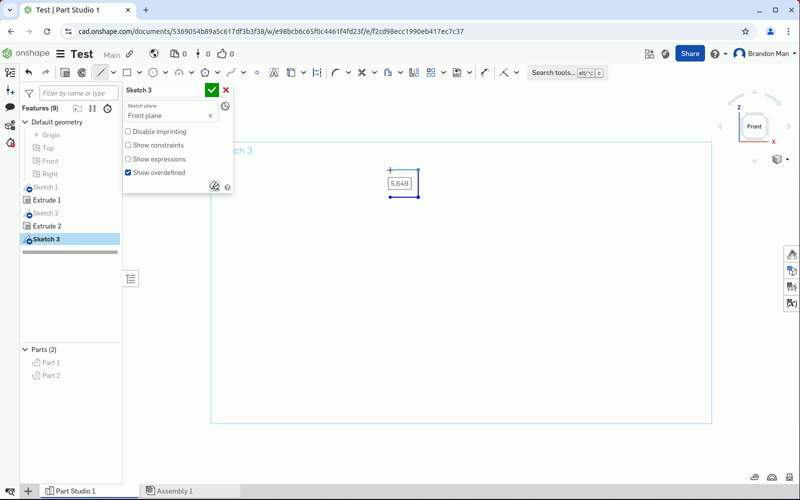
mouse_move(420, 169)
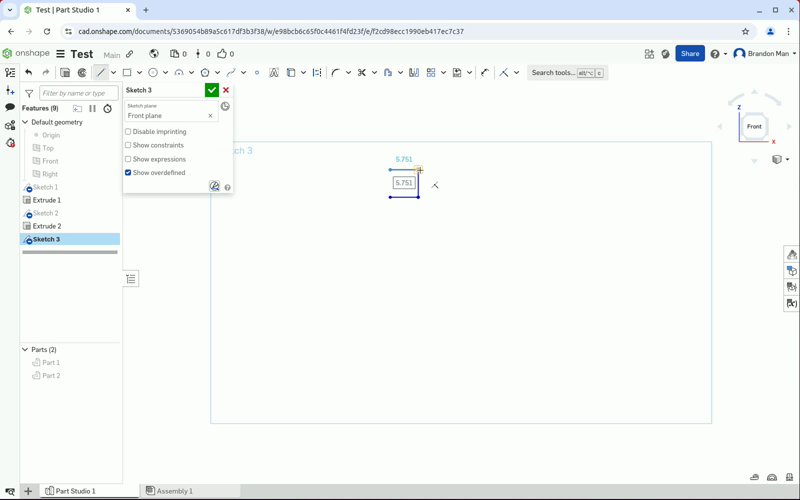
key_down(shift)
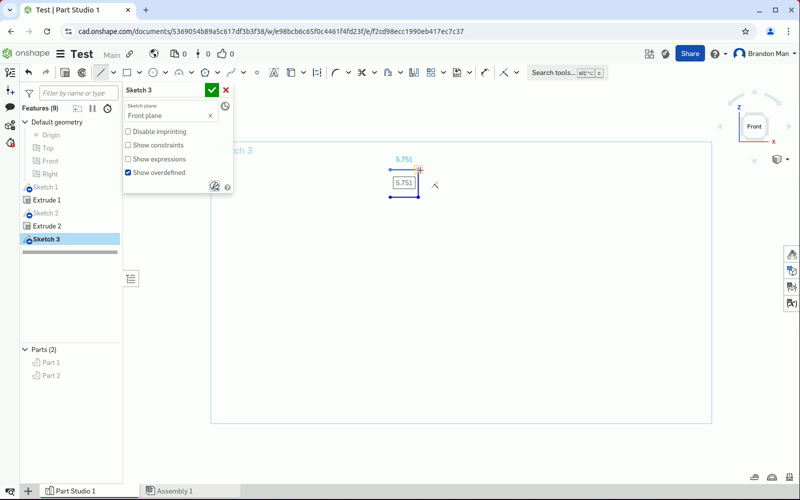
mouse_move(390, 197)
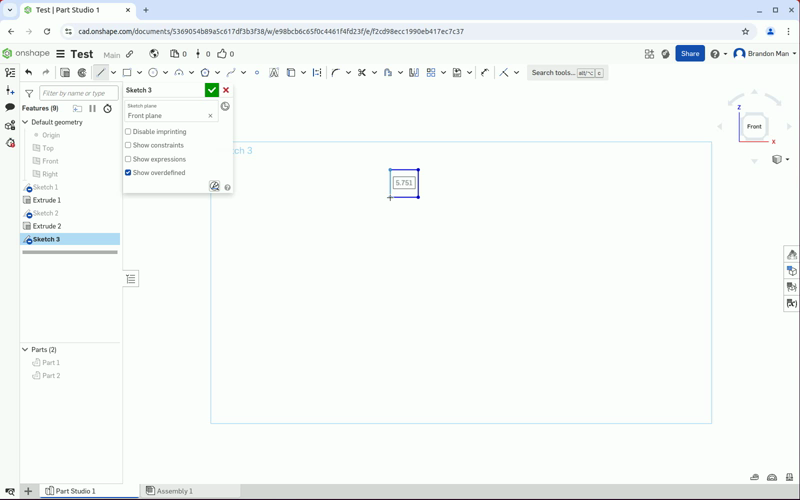
key_up(shift)
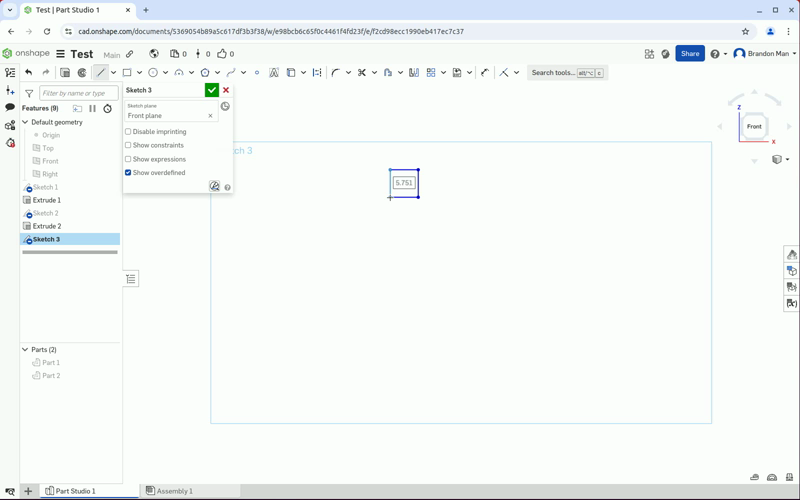
click(390, 197)
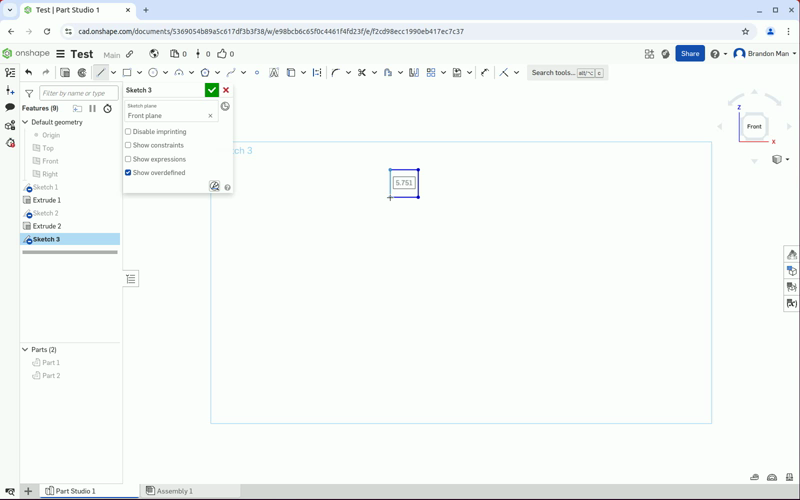
key(esc)
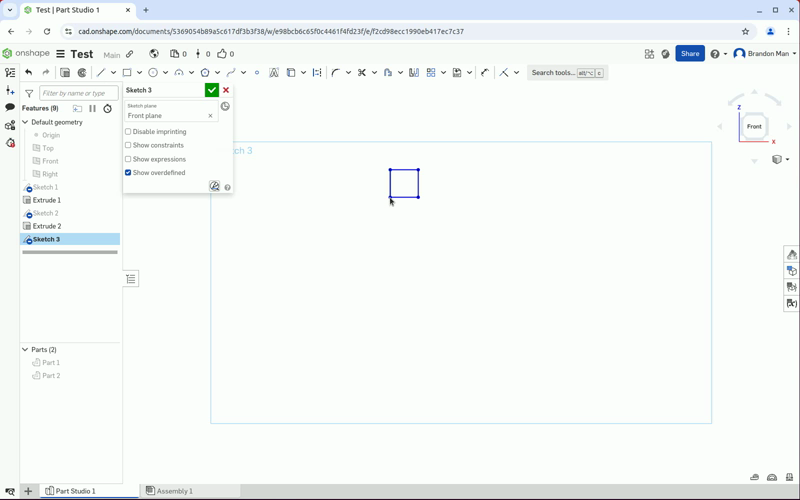
mouse_move(409, 182)
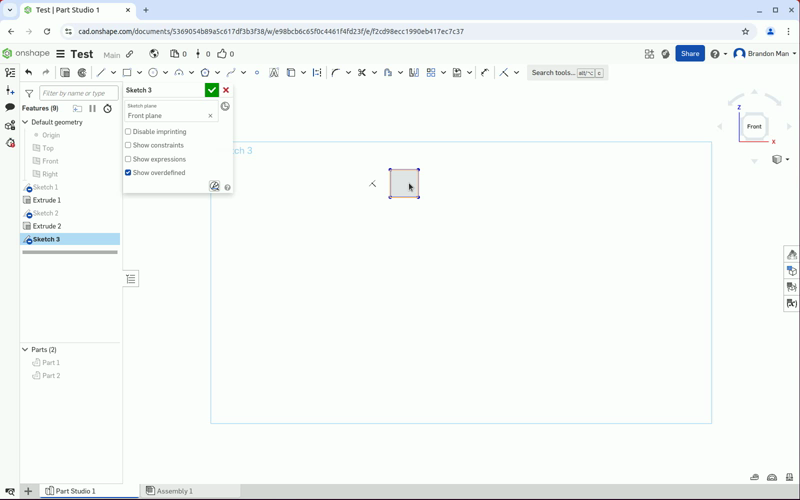
scroll(6)
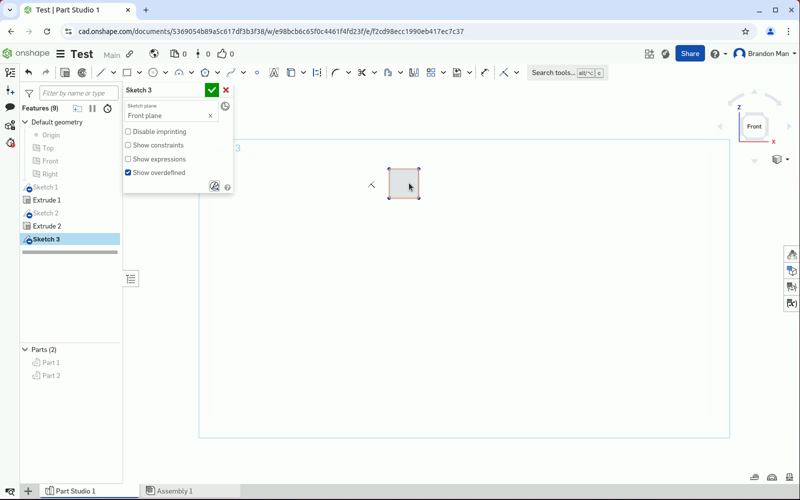
scroll(6)
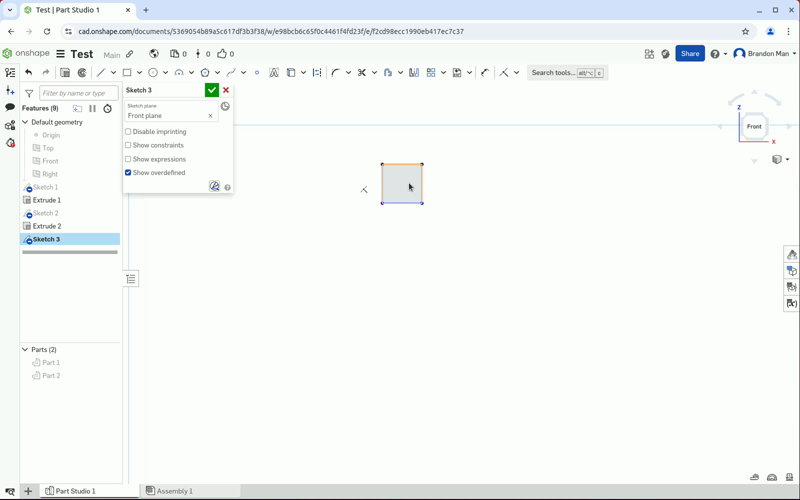
scroll(6)
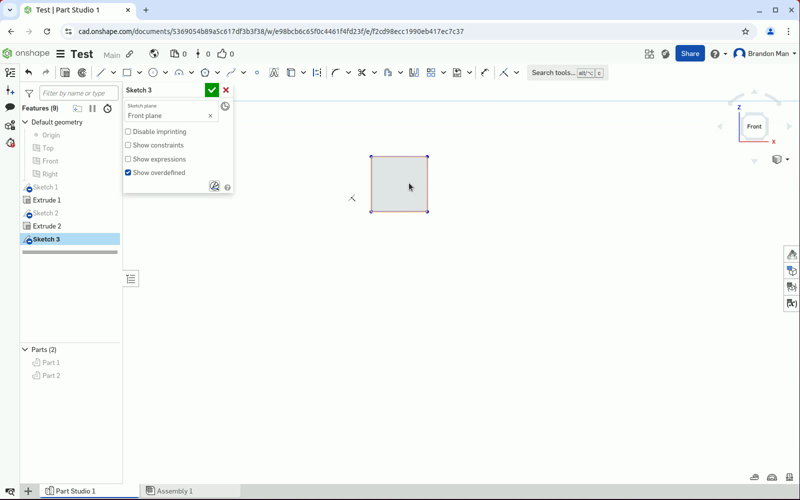
scroll(6)
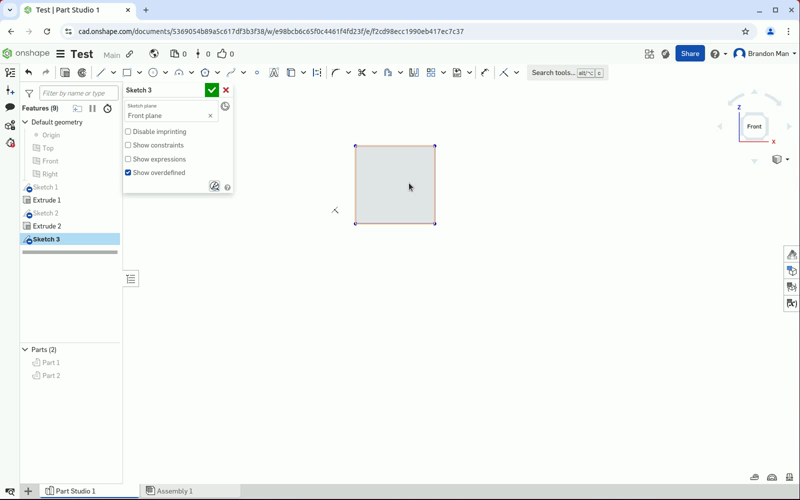
scroll(6)
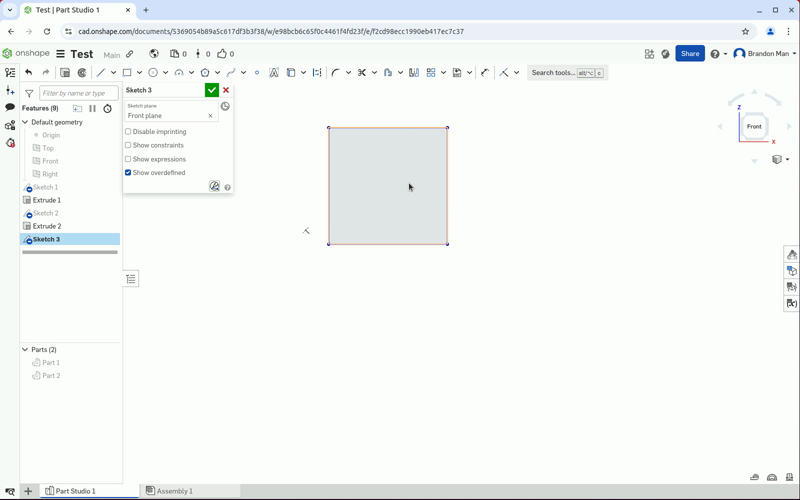
scroll(6)
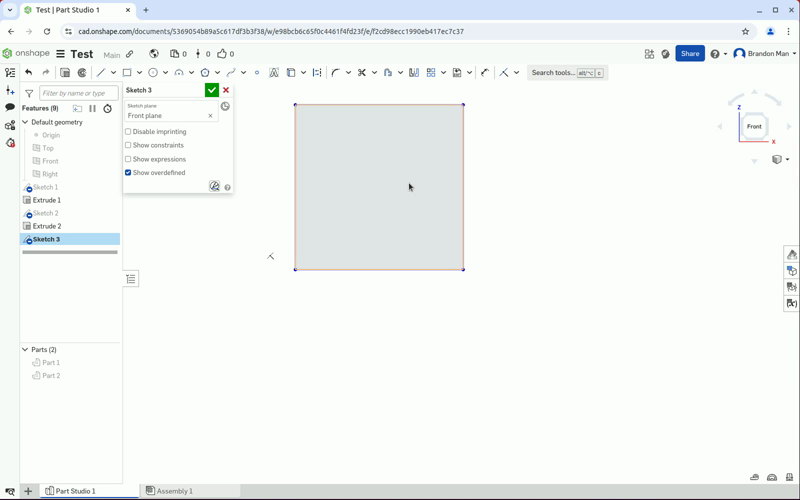
scroll(6)
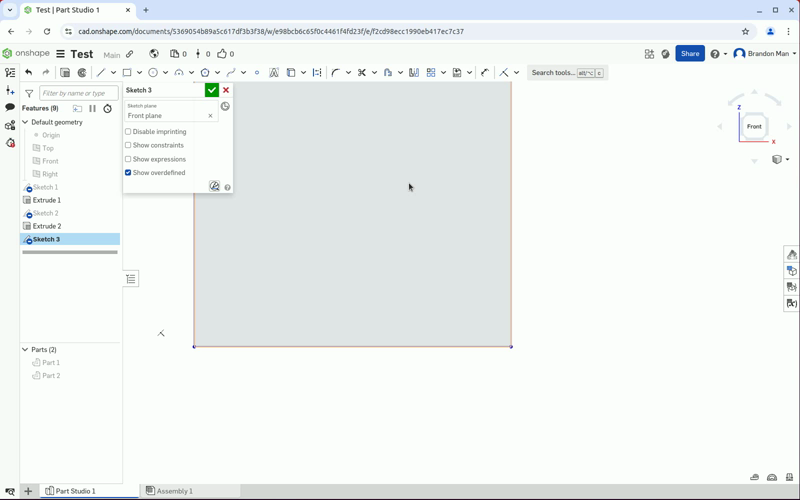
click(409, 182)
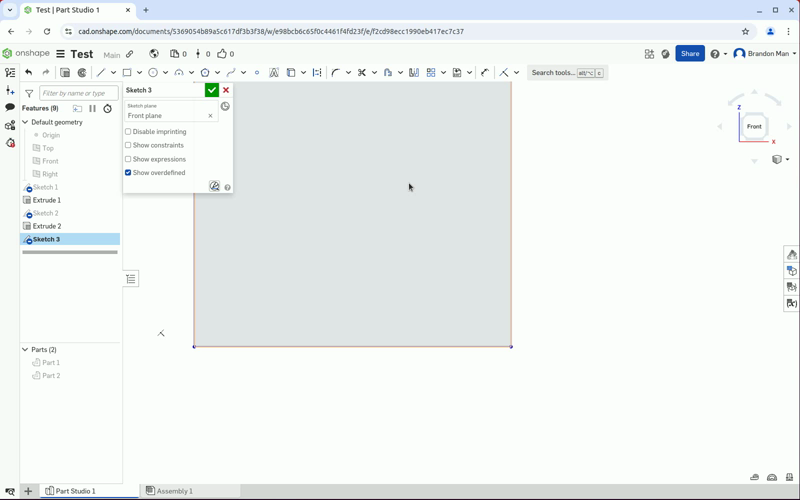
scroll(-6)
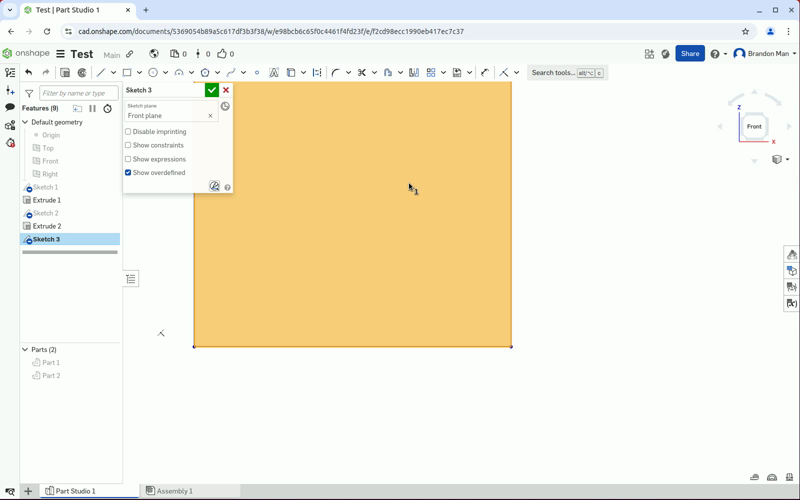
scroll(-6)
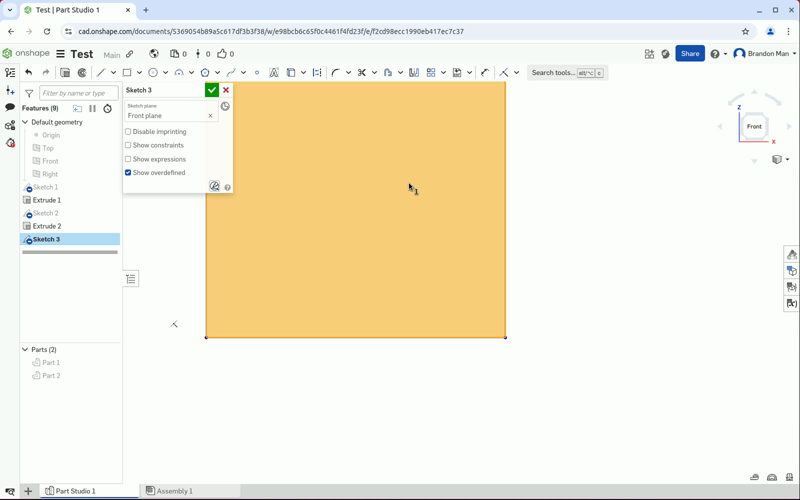
scroll(-6)
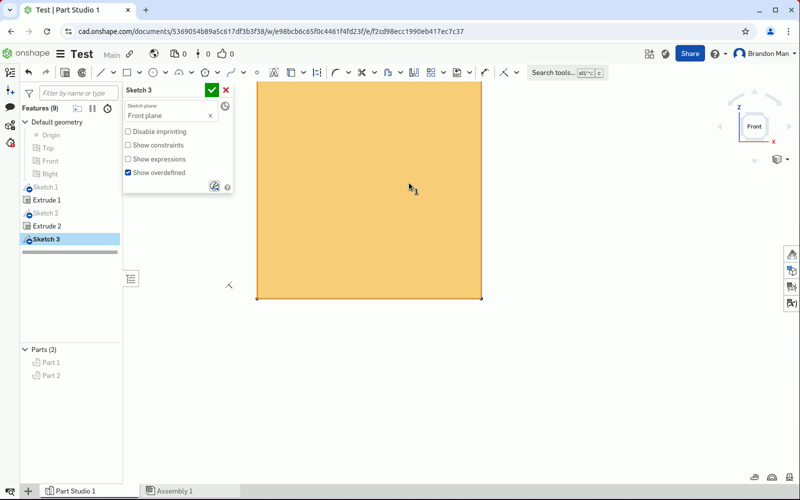
scroll(-6)
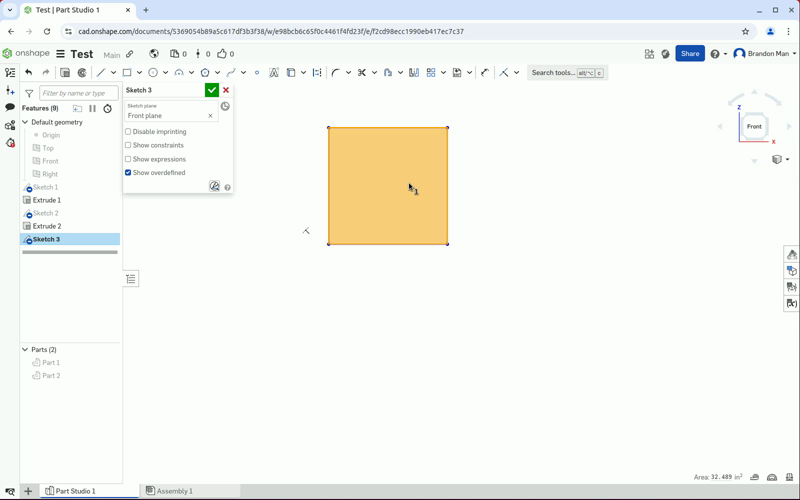
scroll(-6)
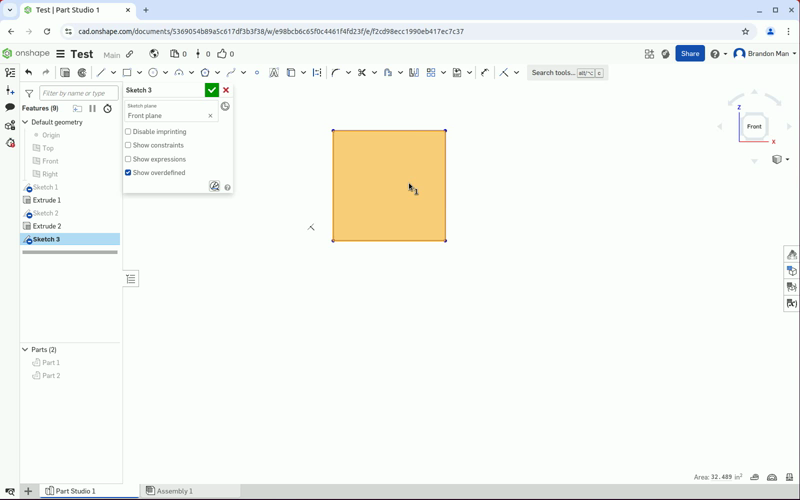
scroll(-6)
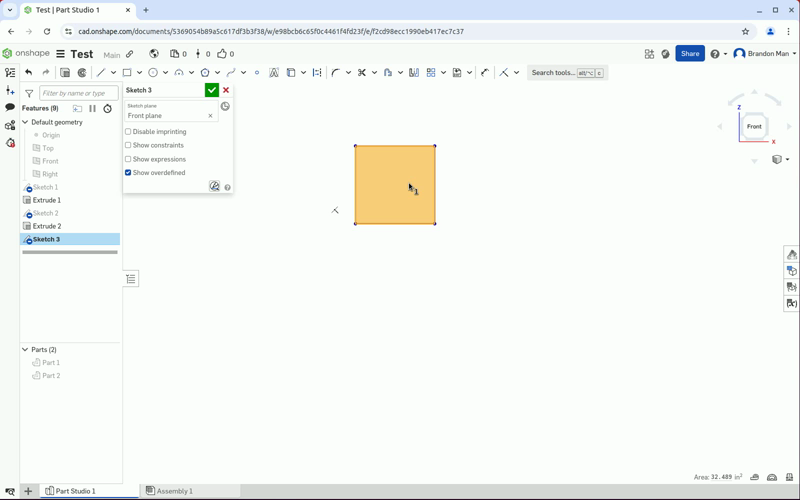
scroll(-6)
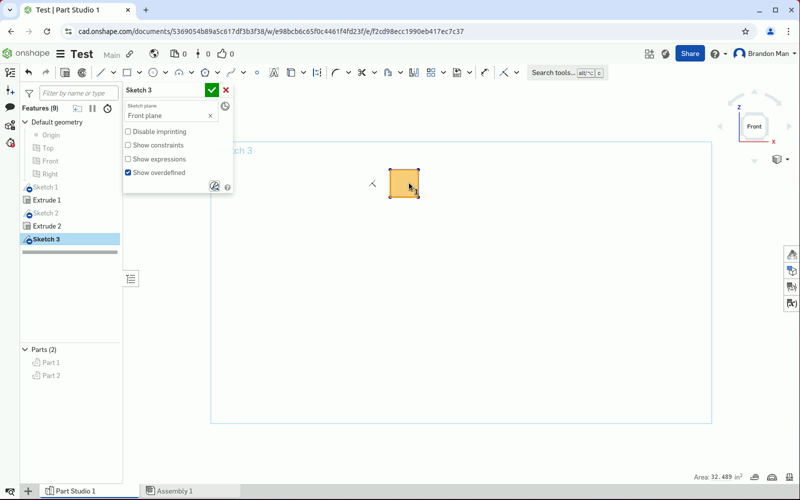
mouse_move(73, 352)
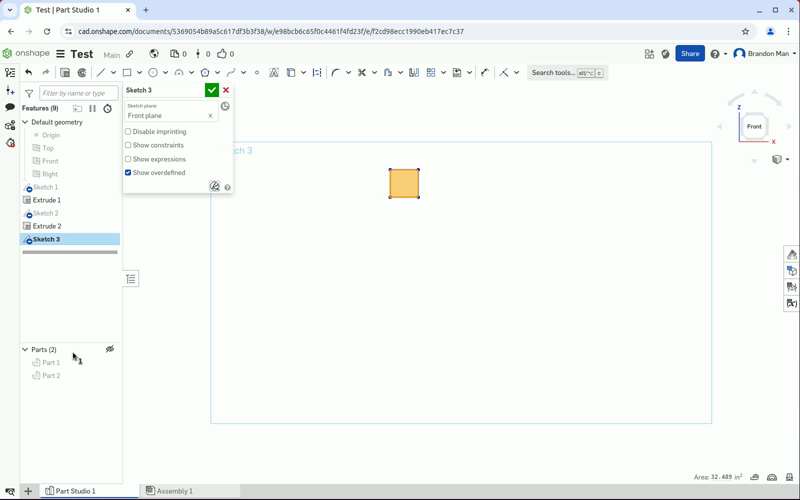
key(shift+y)
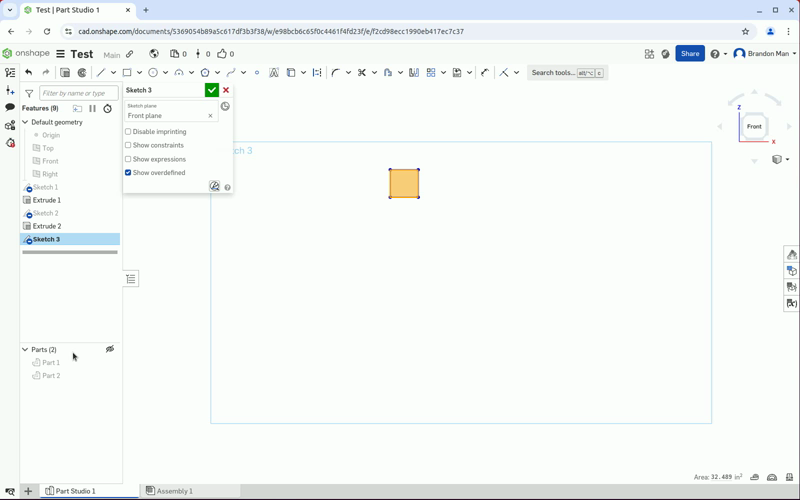
key(shift+e)
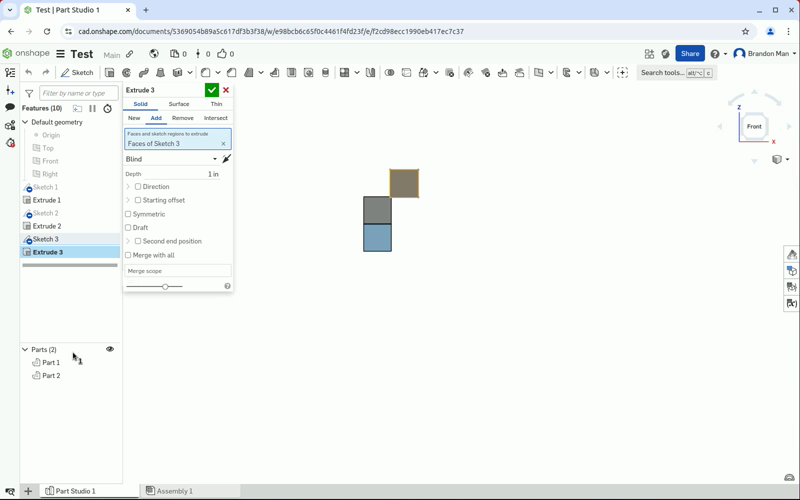
mouse_move(143, 106)
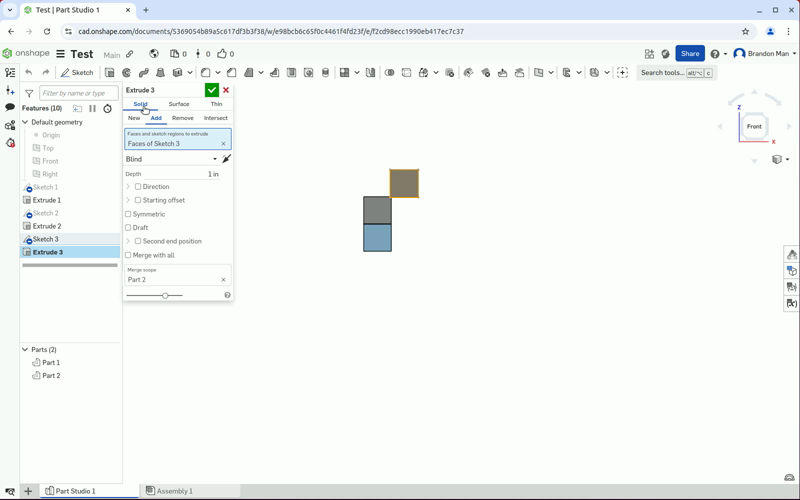
click(143, 106)
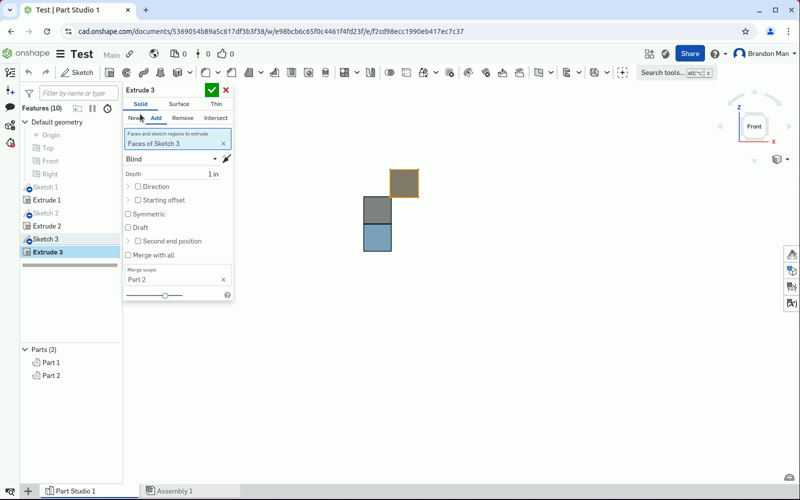
mouse_move(137, 120)
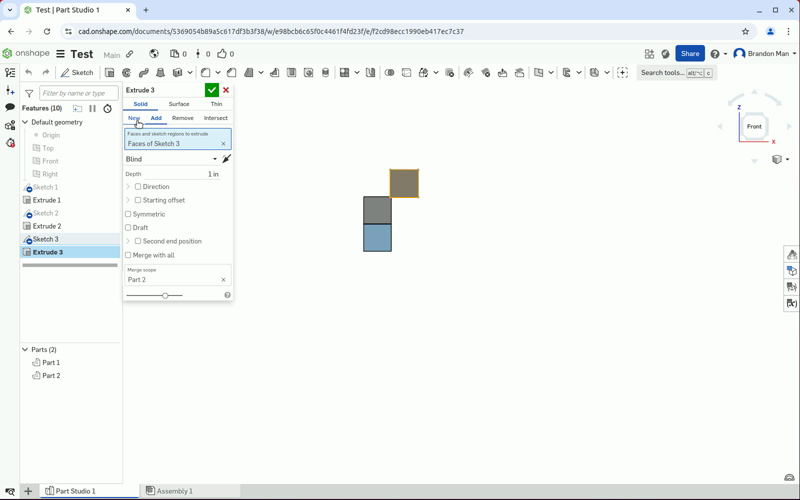
click(137, 120)
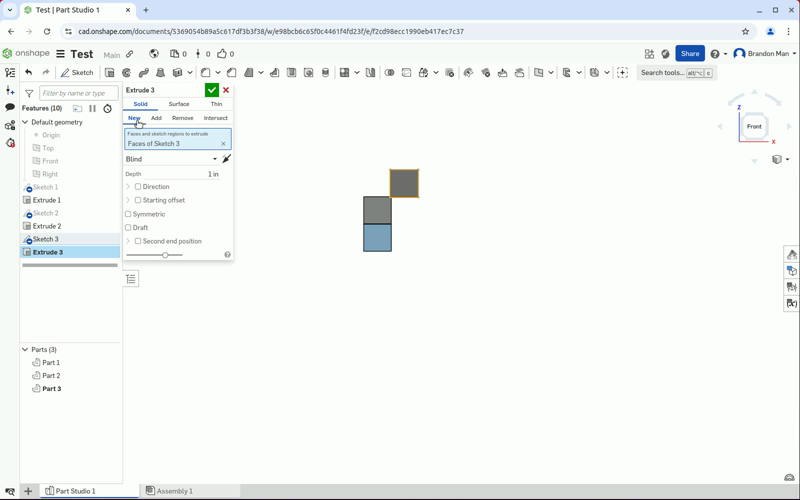
key(tab, 4)
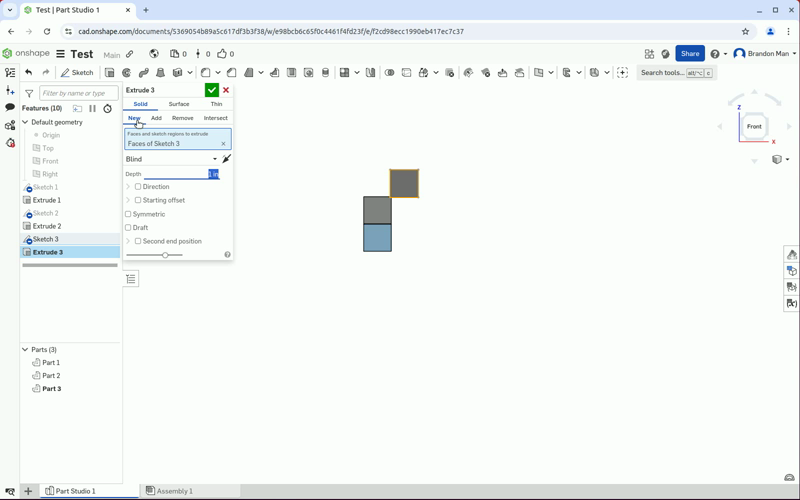
text(5.296)
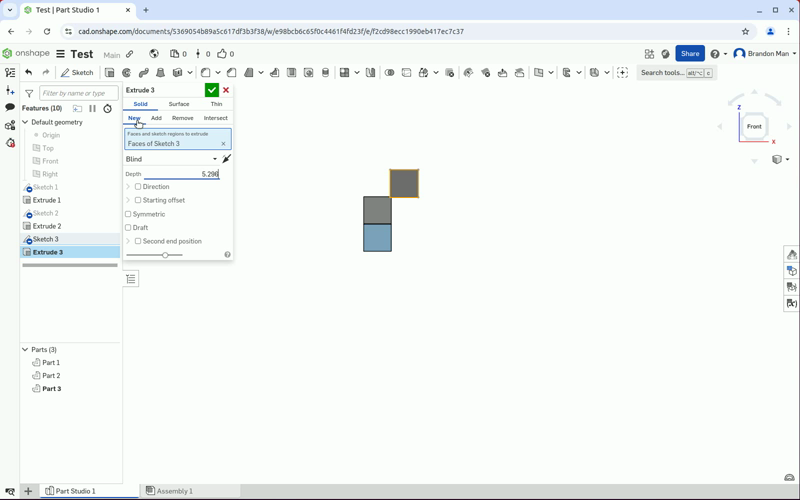
key(tab, 3)
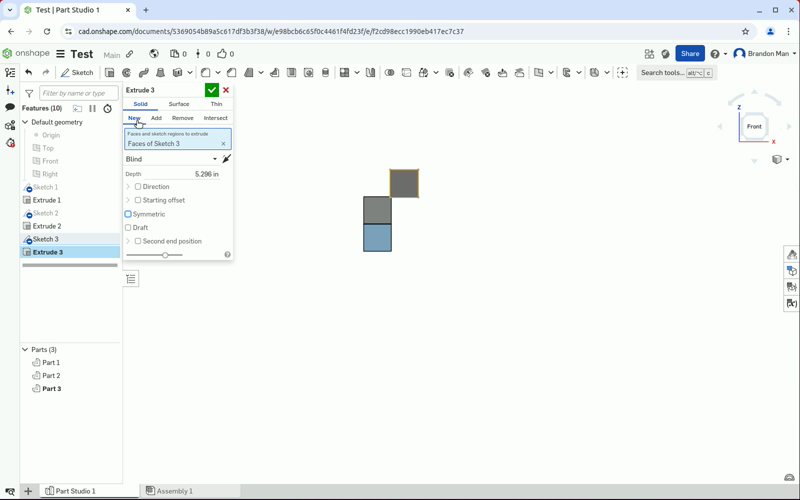
key(space)
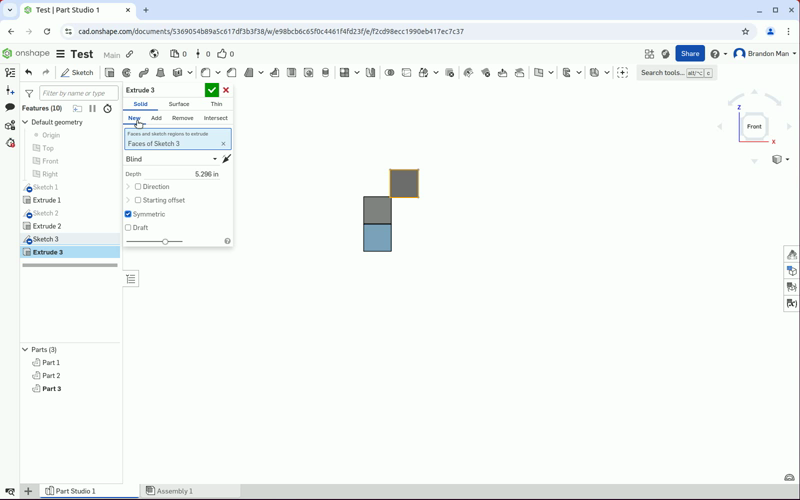
key(enter)
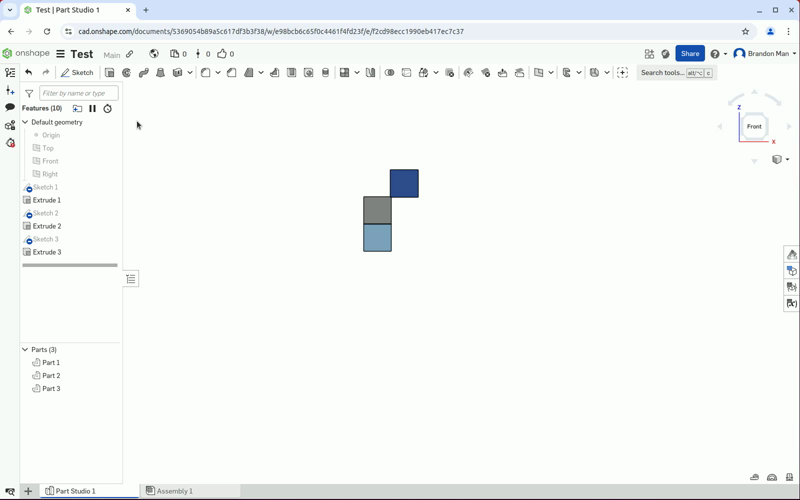
key(shift+h)
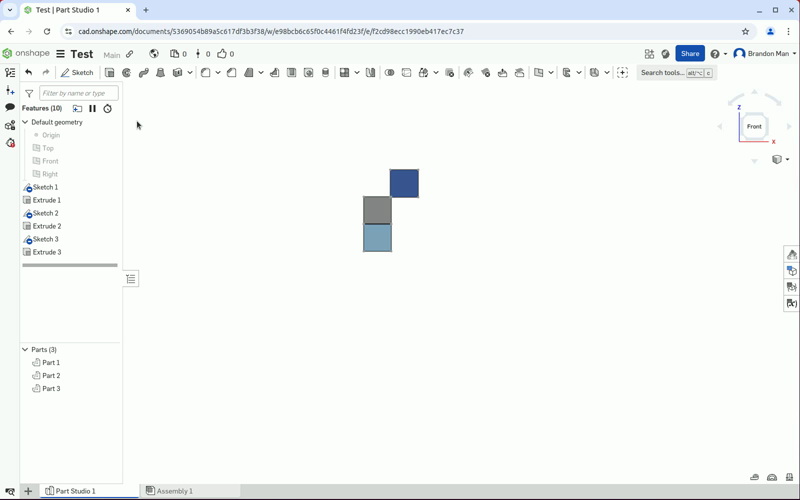
key(shift+h)
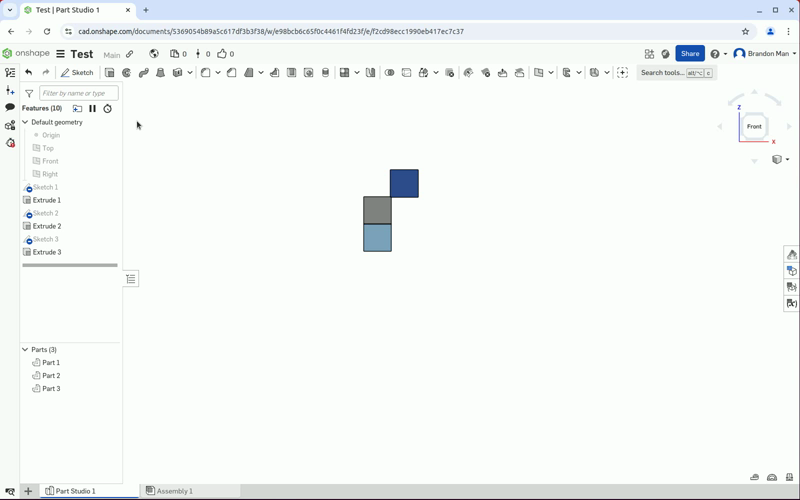
mouse_move(73, 189)
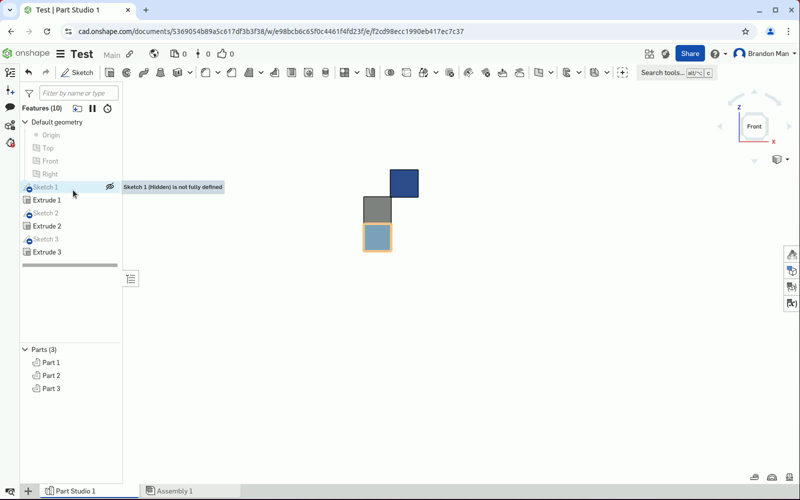
click(73, 189)
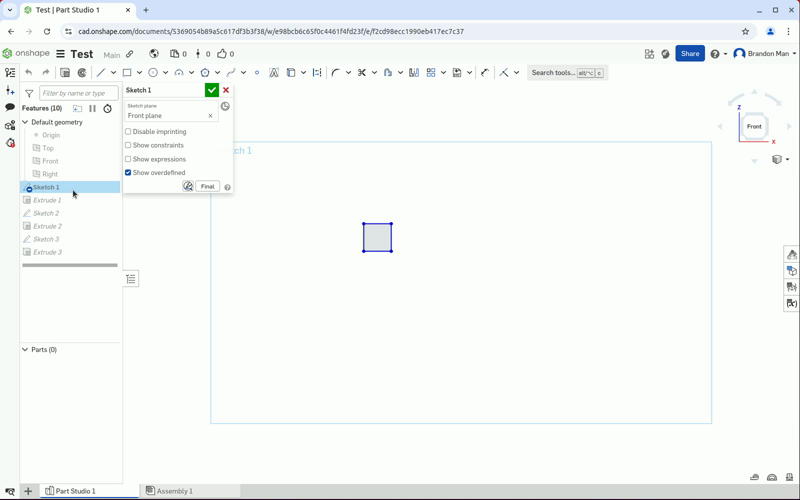
mouse_move(229, 92)
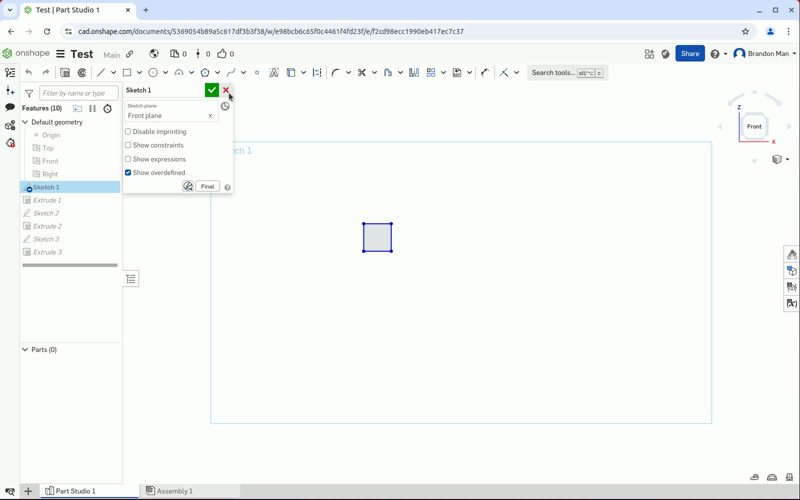
click(229, 92)
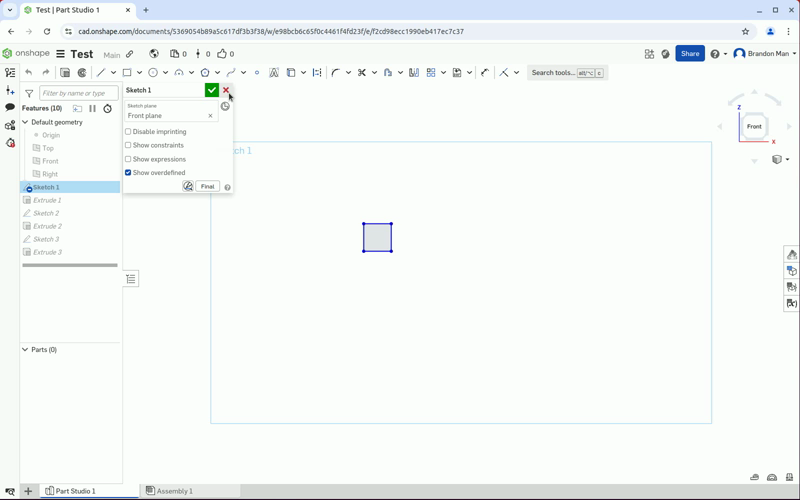
key(shift+s)
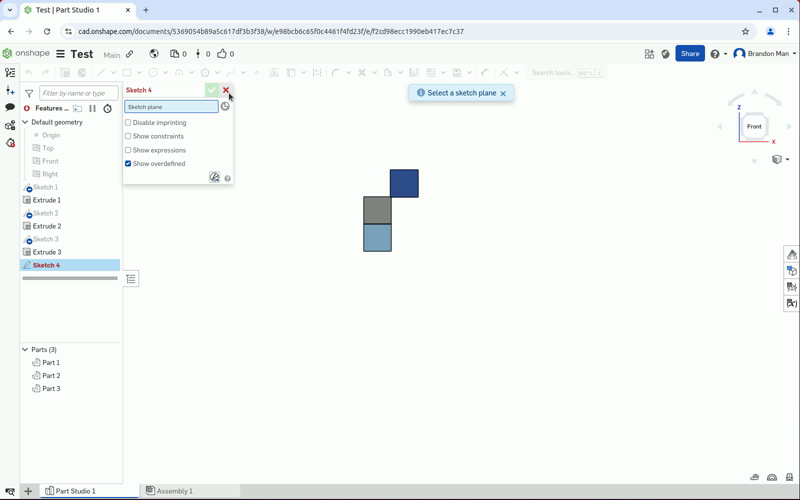
mouse_move(73, 163)
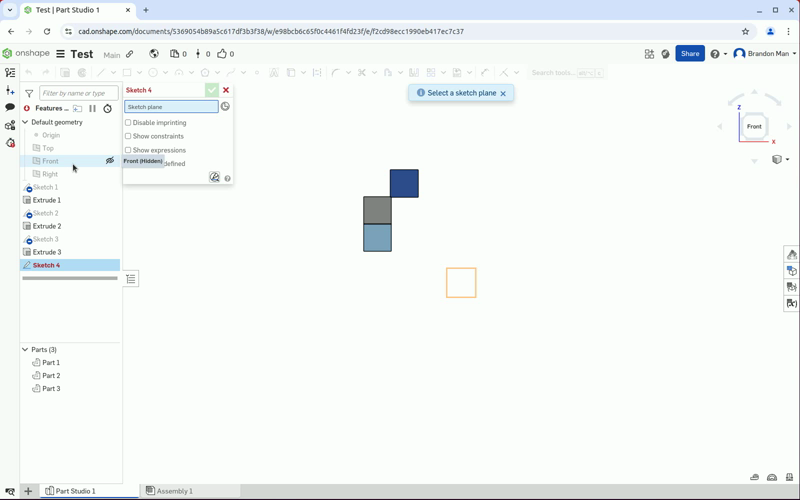
click(73, 163)
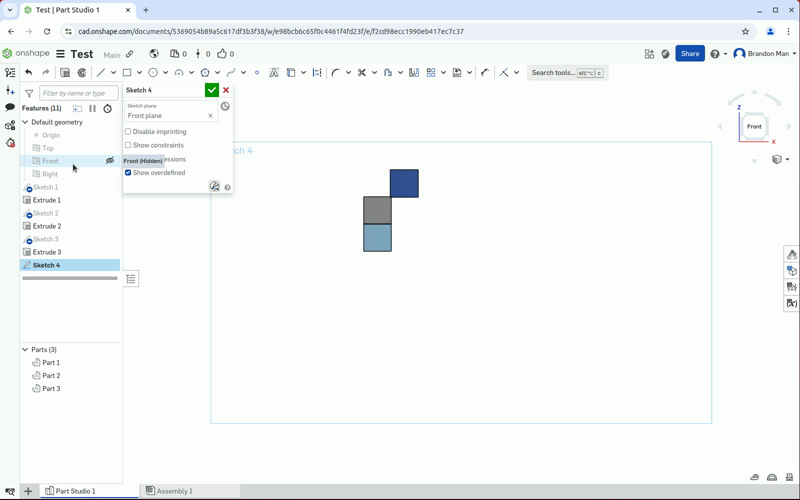
mouse_move(73, 352)
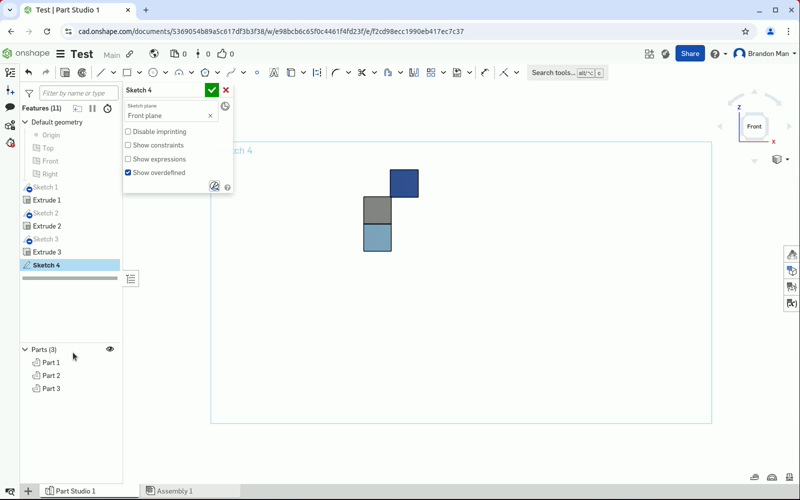
key(y)
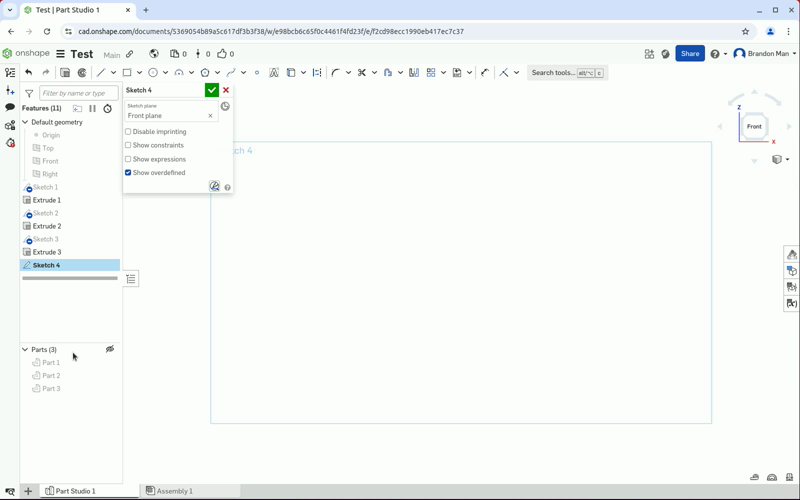
key(l)
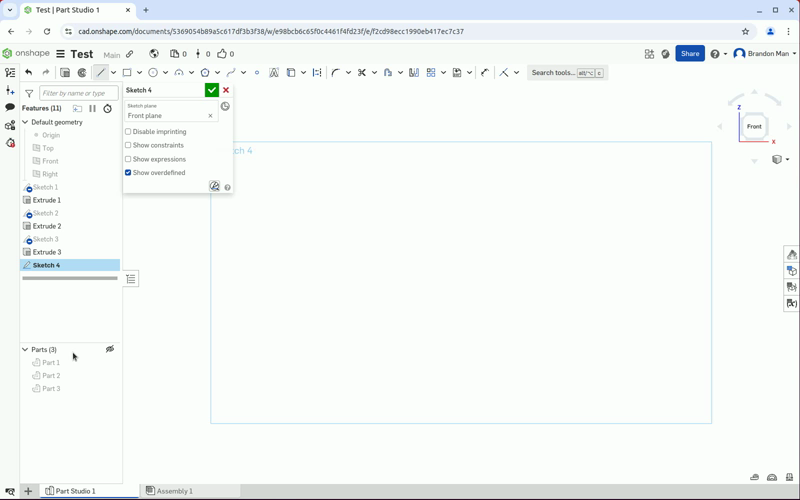
key_down(shift)
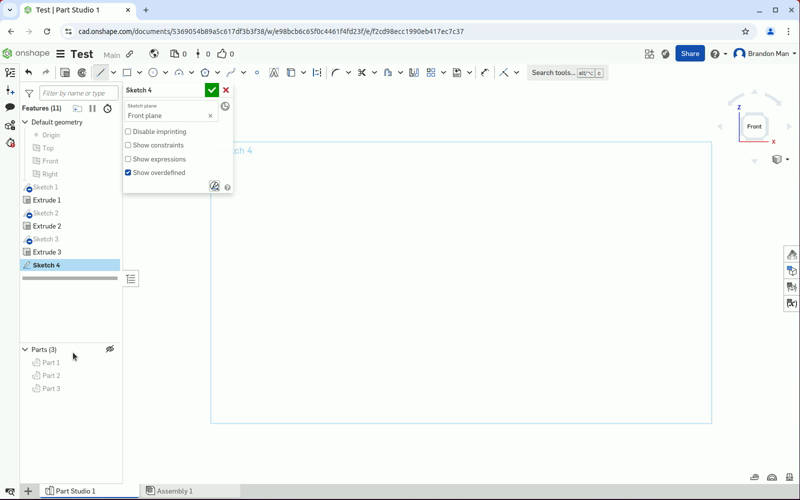
mouse_move(390, 224)
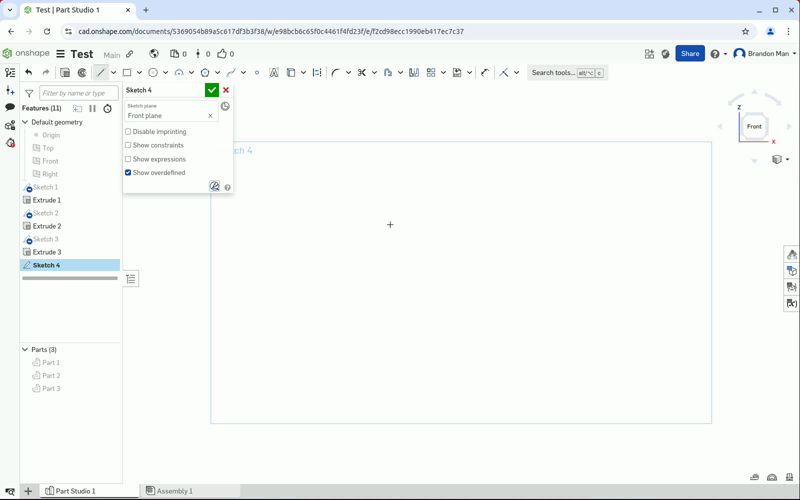
click(390, 224)
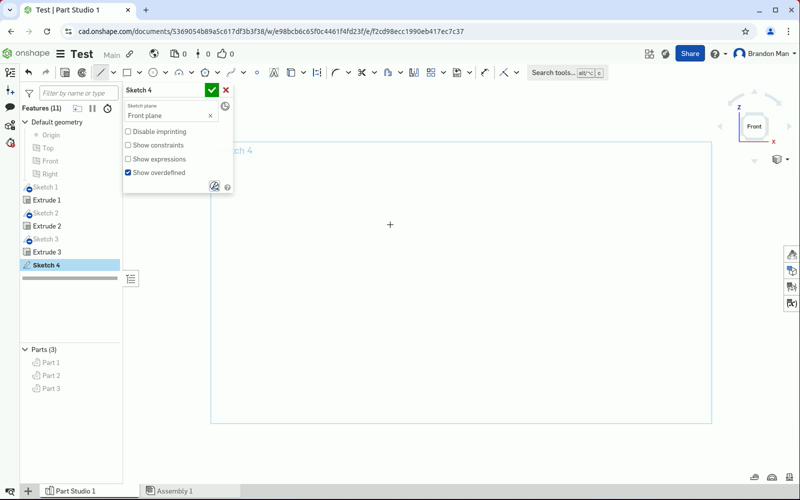
key_up(shift)
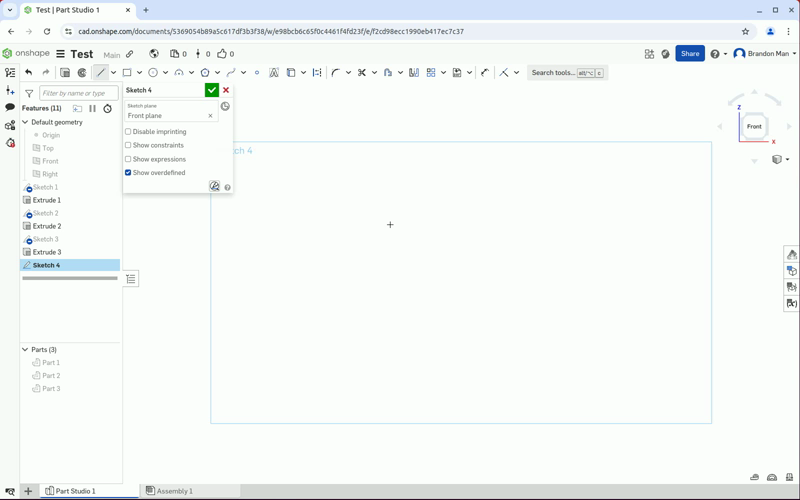
key_down(shift)
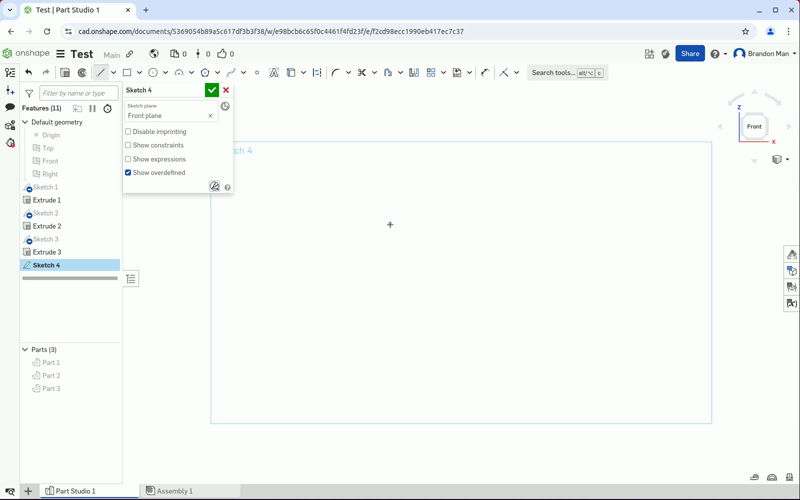
mouse_move(420, 224)
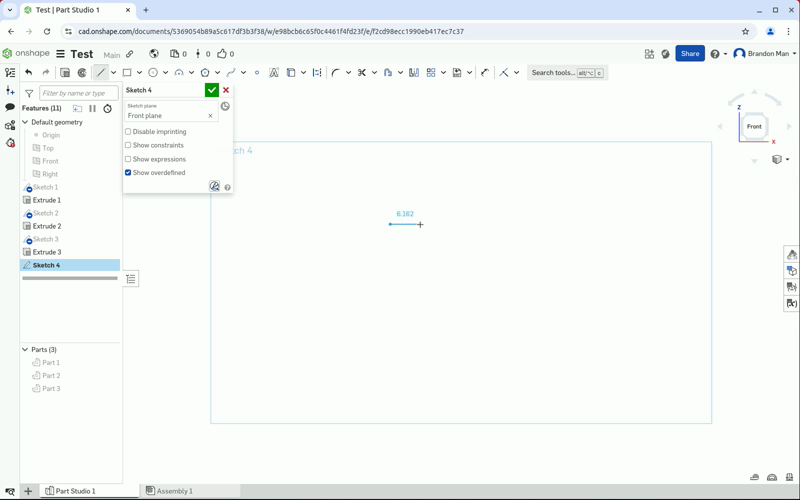
mouse_move(418, 224)
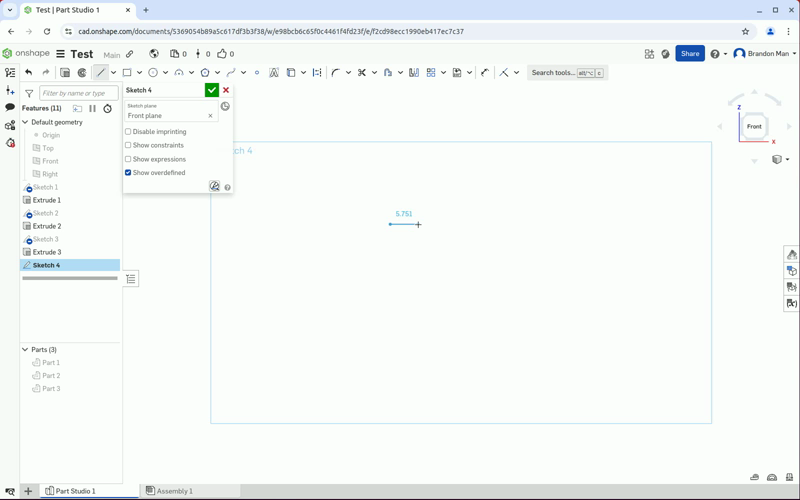
click(418, 224)
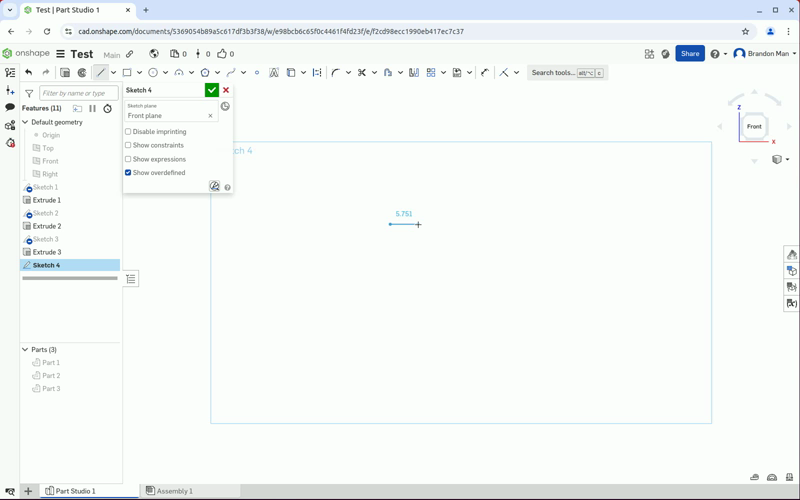
key_up(shift)
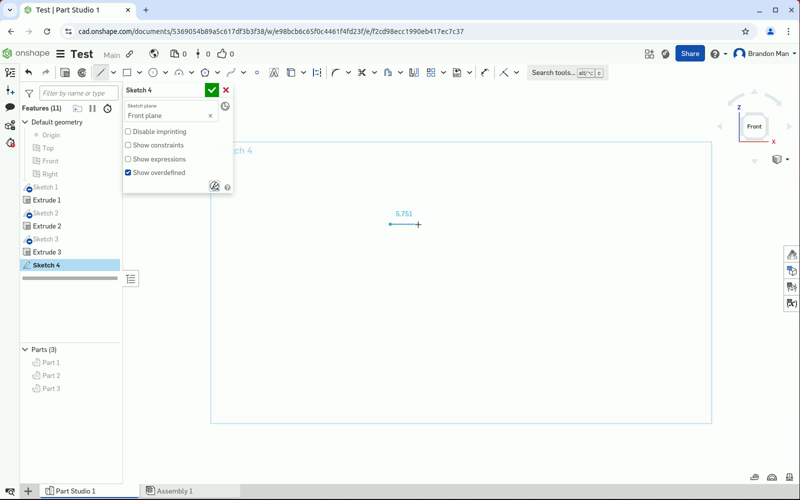
key_down(shift)
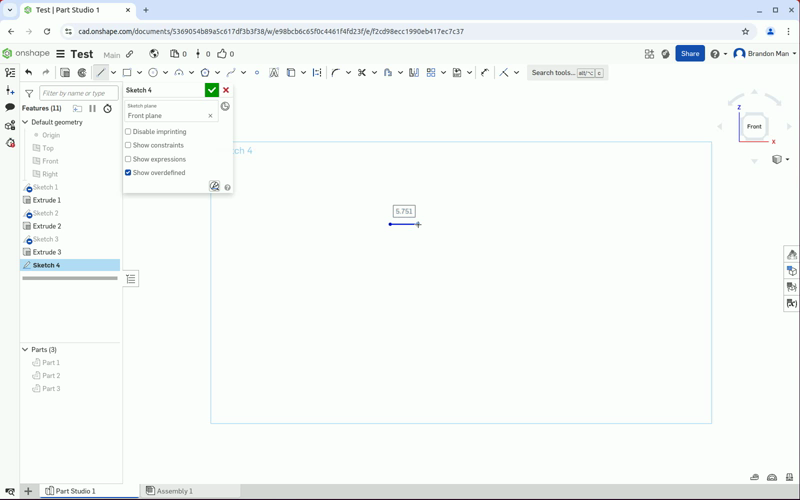
mouse_move(448, 224)
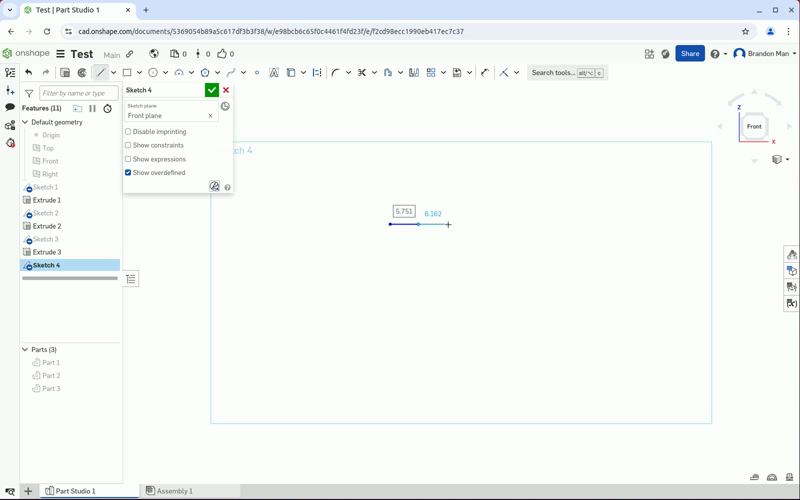
mouse_move(418, 196)
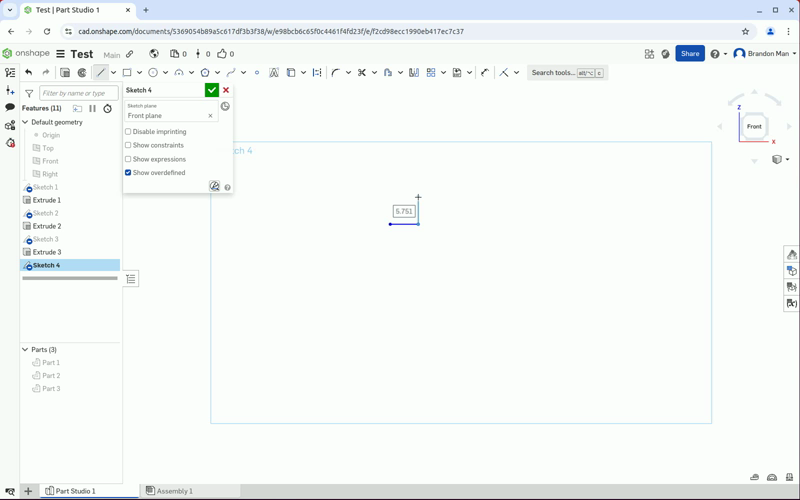
click(418, 196)
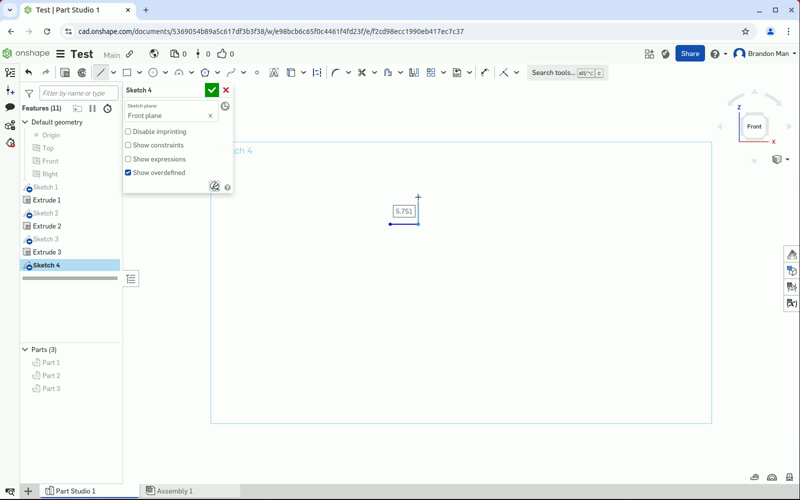
key_up(shift)
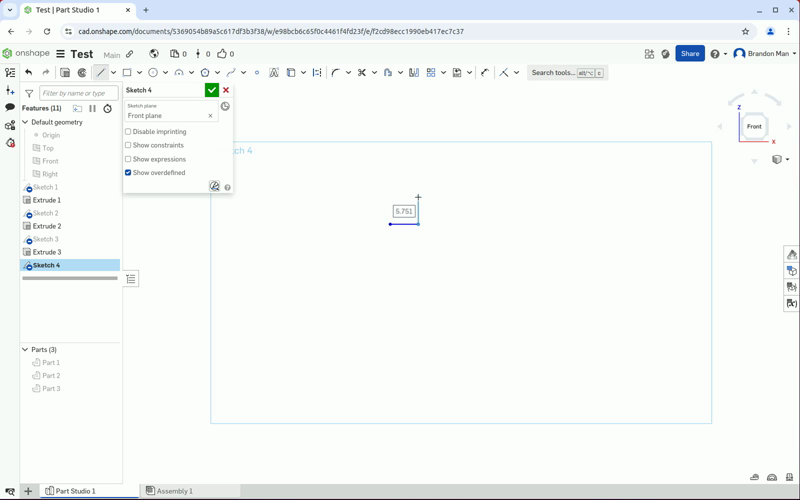
key_down(shift)
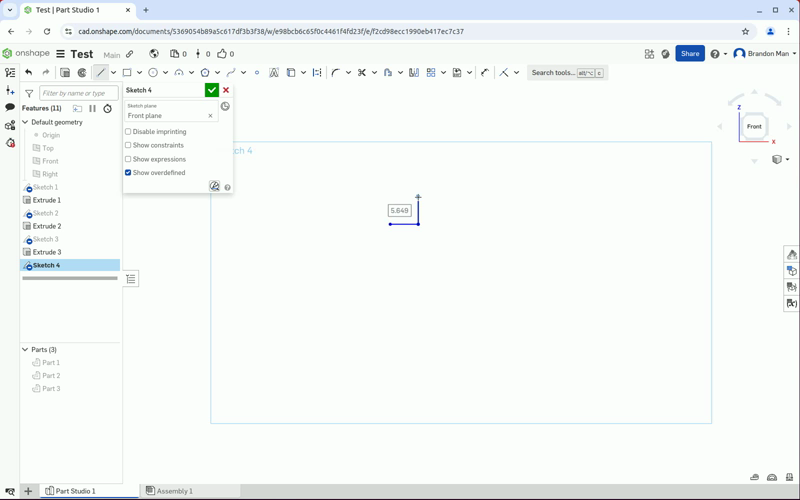
mouse_move(448, 196)
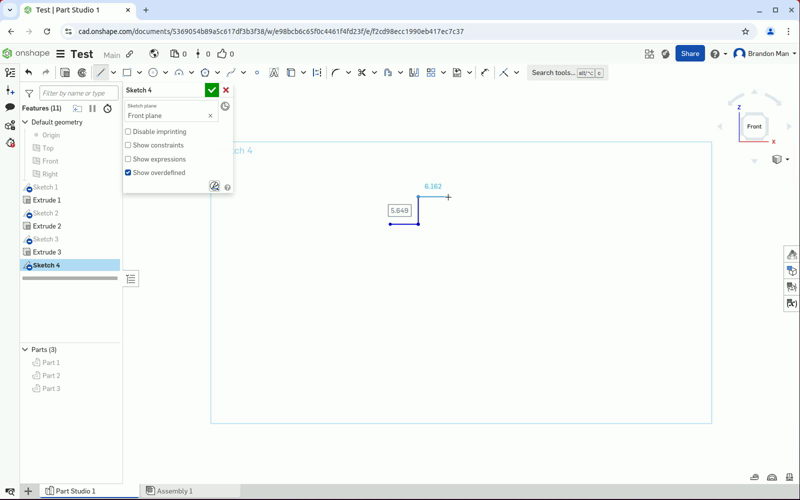
mouse_move(390, 196)
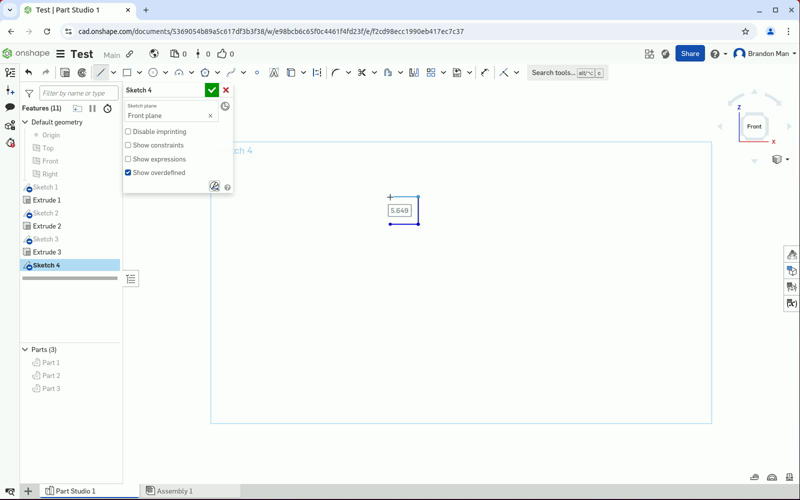
click(390, 196)
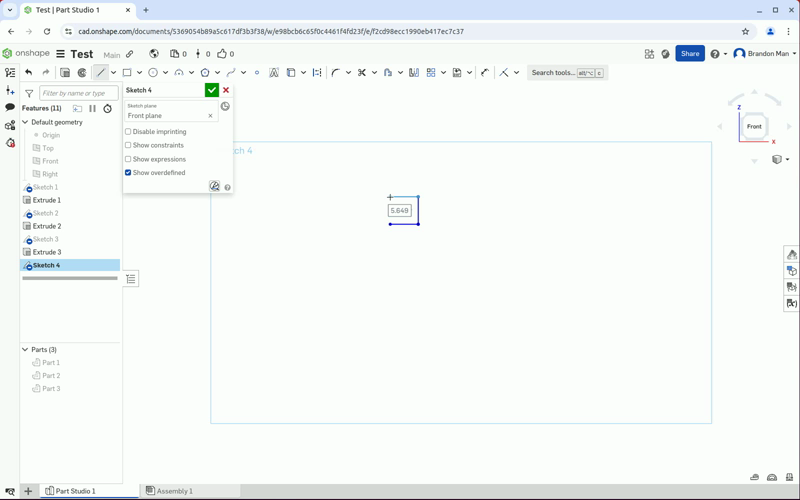
key_up(shift)
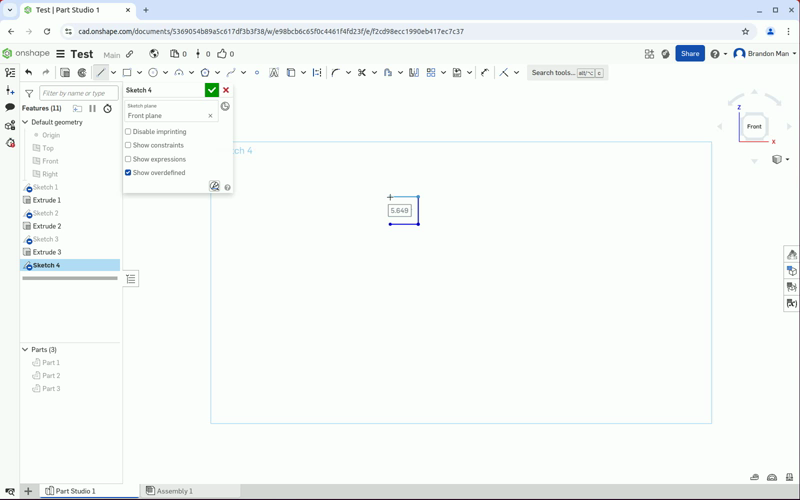
mouse_move(420, 196)
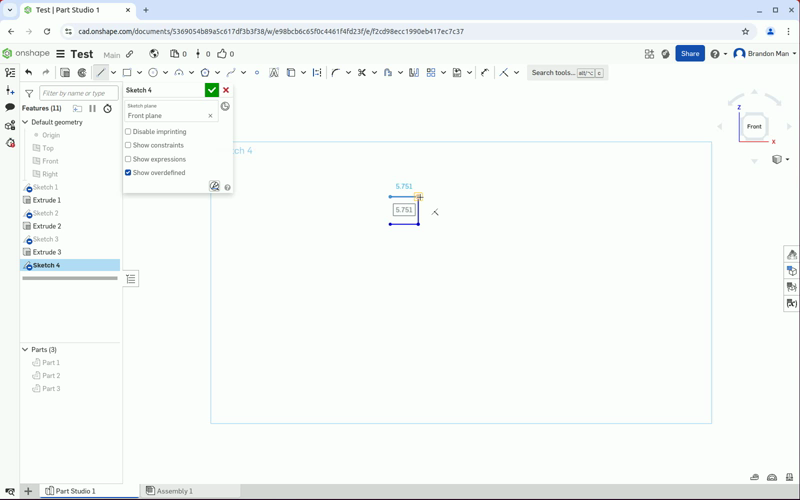
key_down(shift)
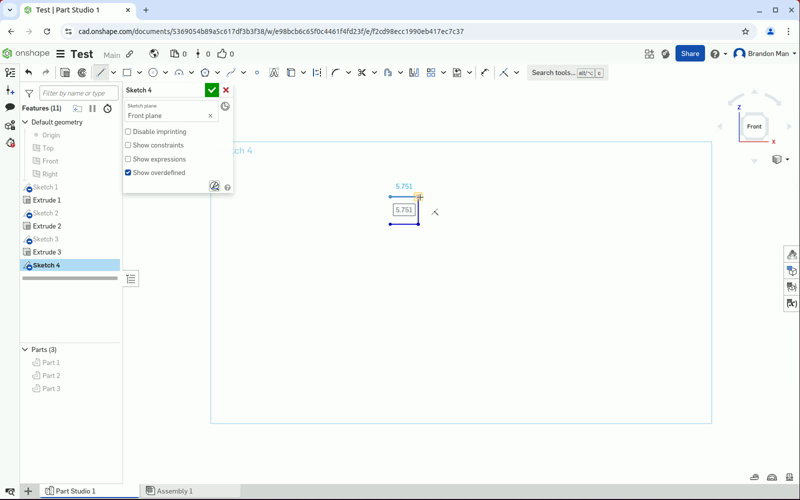
mouse_move(390, 224)
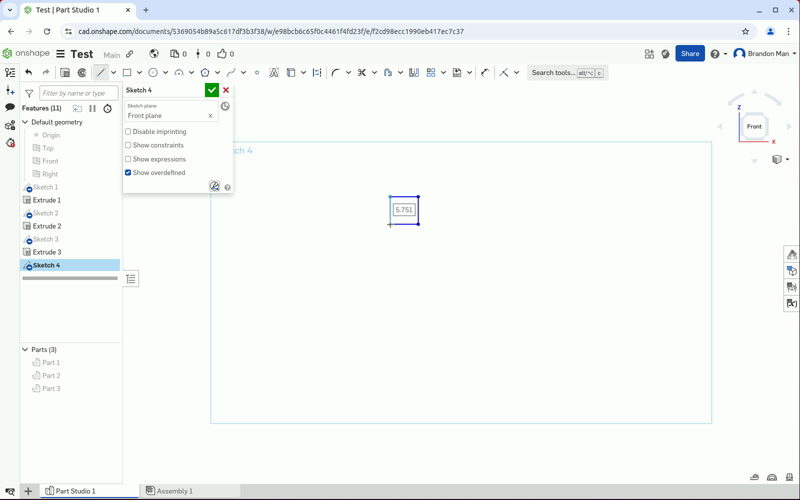
key_up(shift)
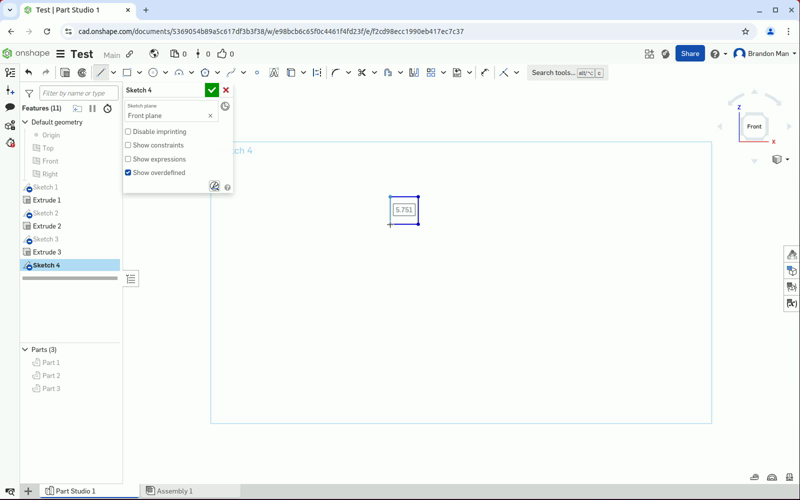
click(390, 224)
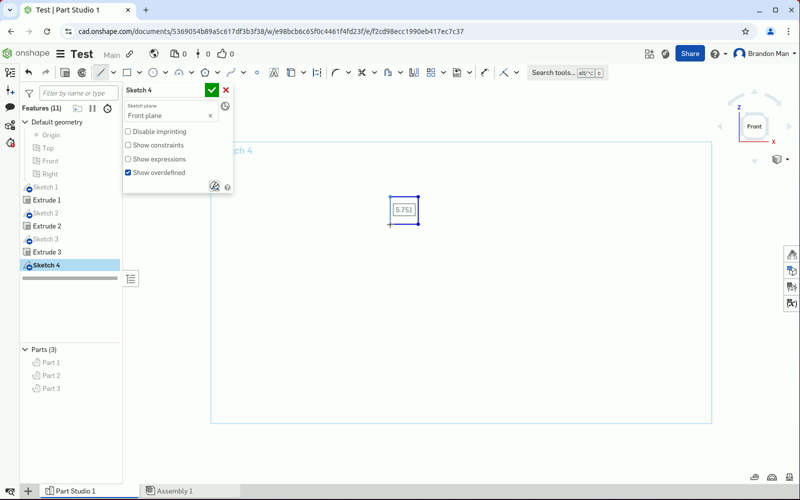
key(esc)
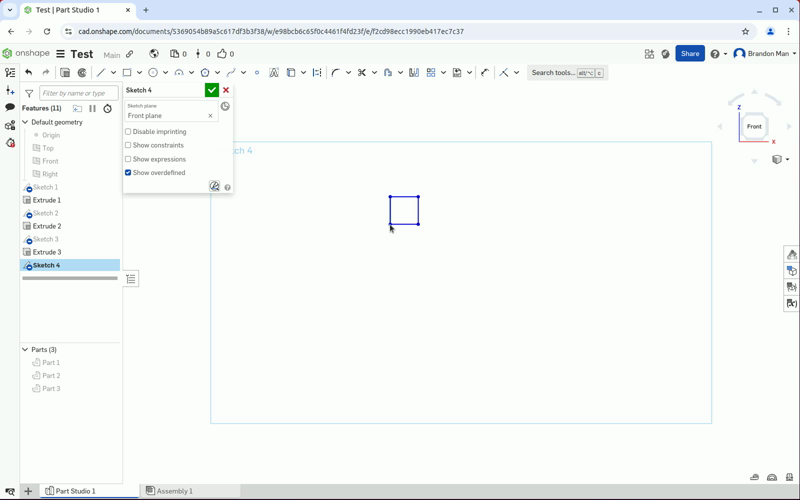
mouse_move(402, 208)
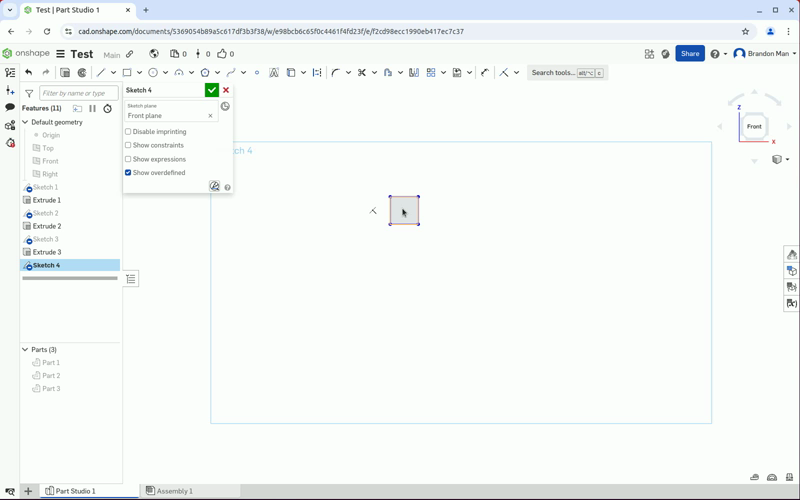
scroll(6)
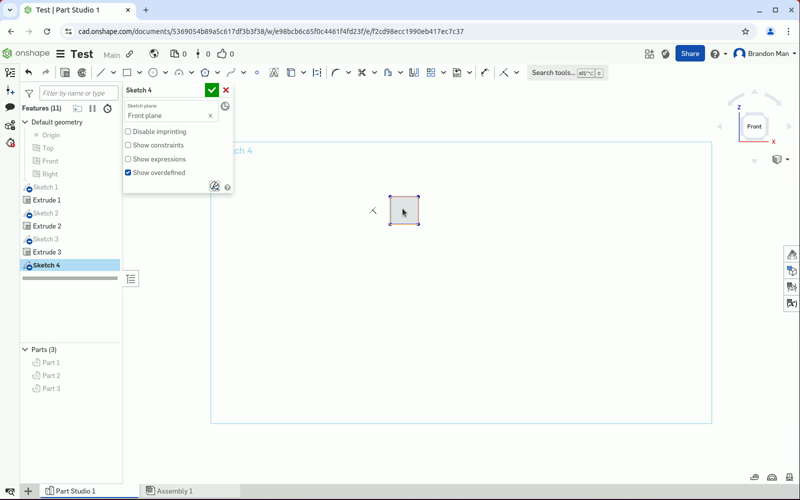
scroll(6)
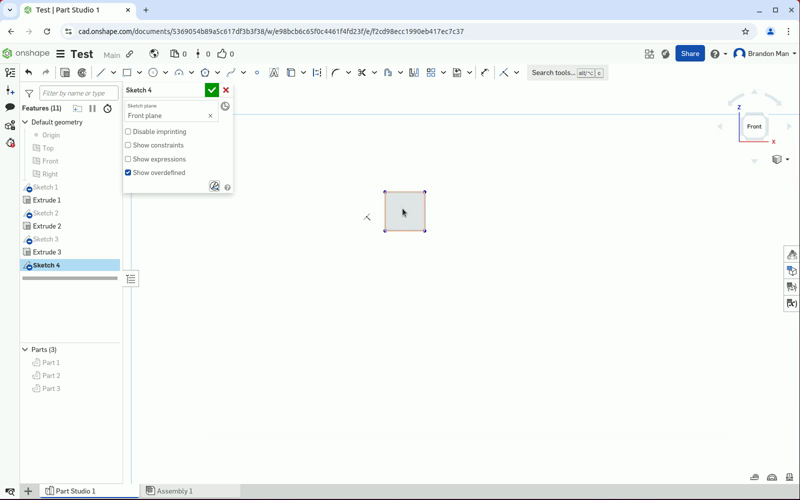
scroll(6)
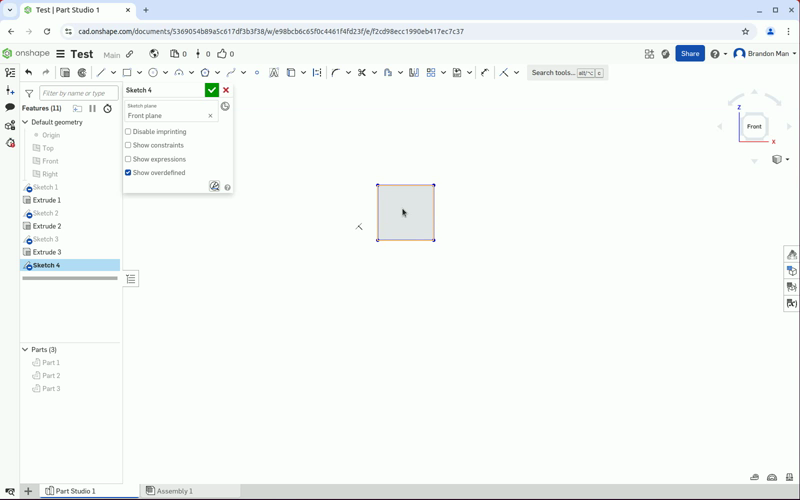
scroll(6)
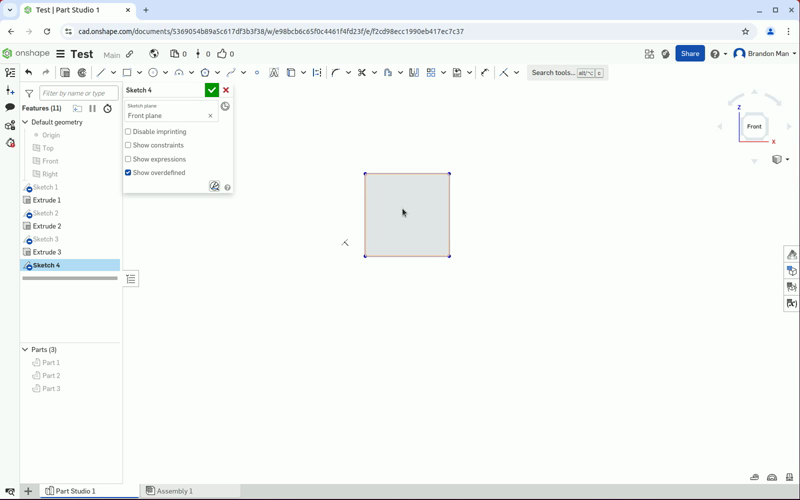
scroll(6)
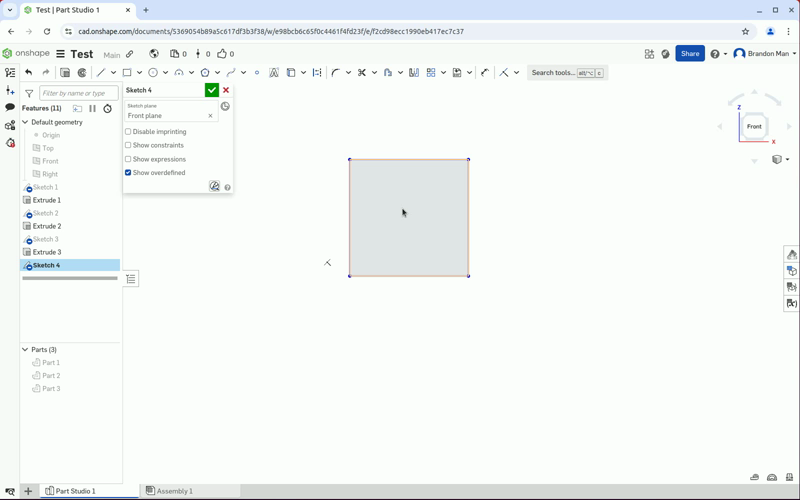
scroll(6)
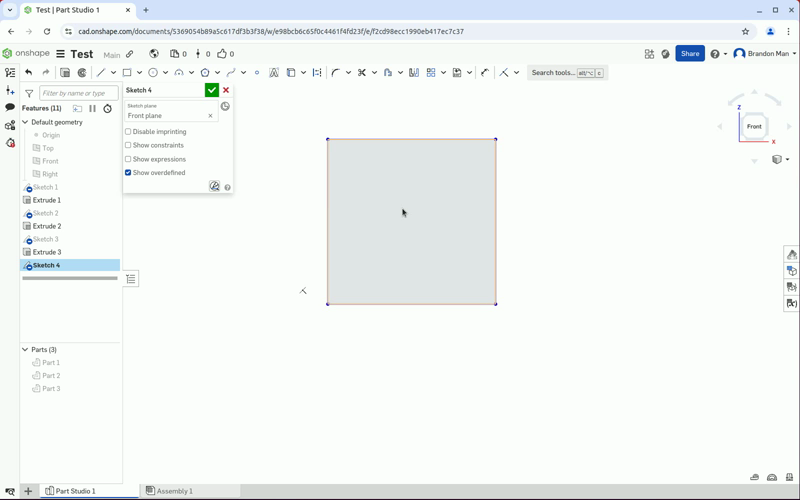
scroll(6)
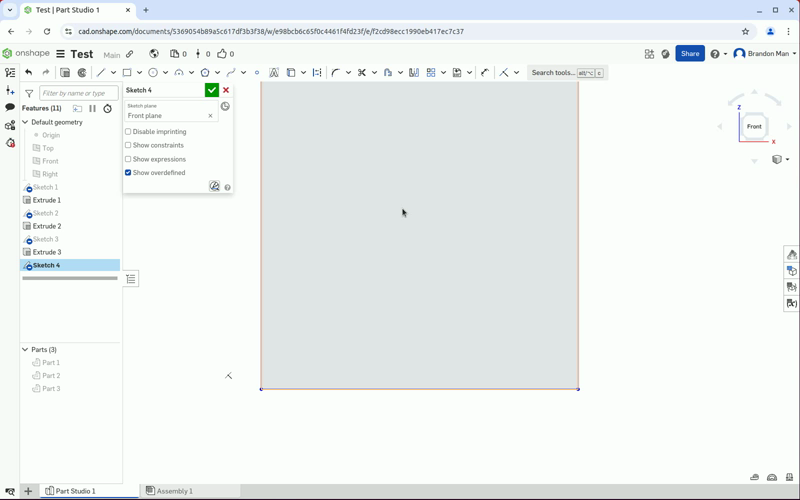
click(402, 208)
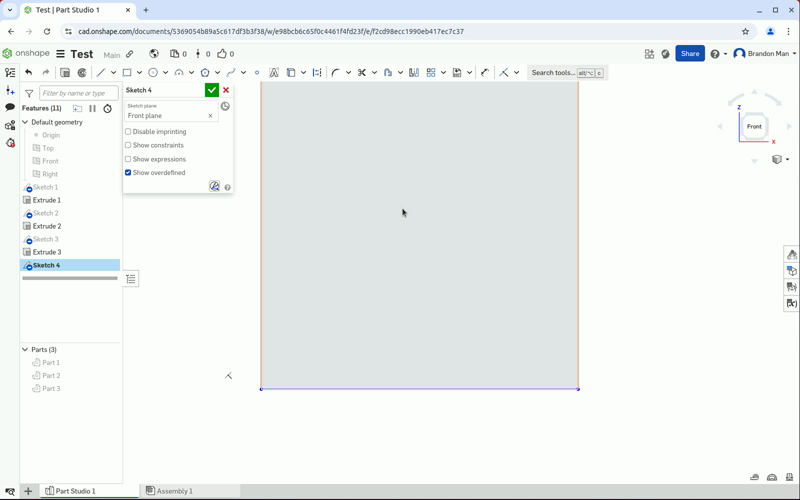
scroll(-6)
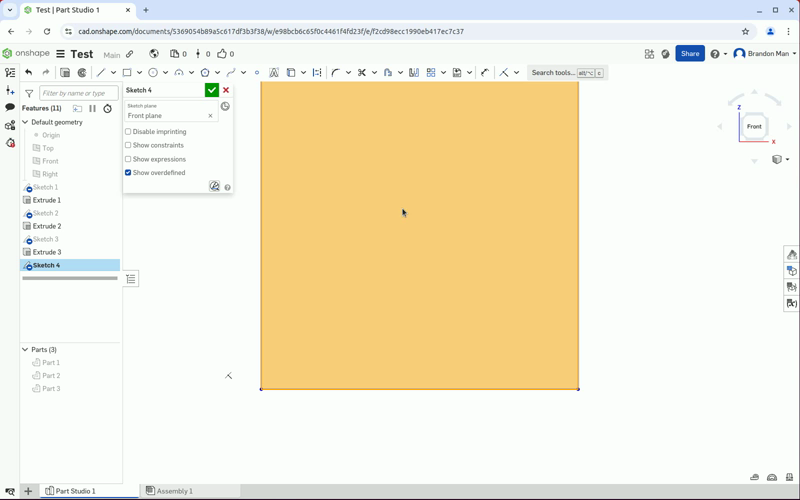
scroll(-6)
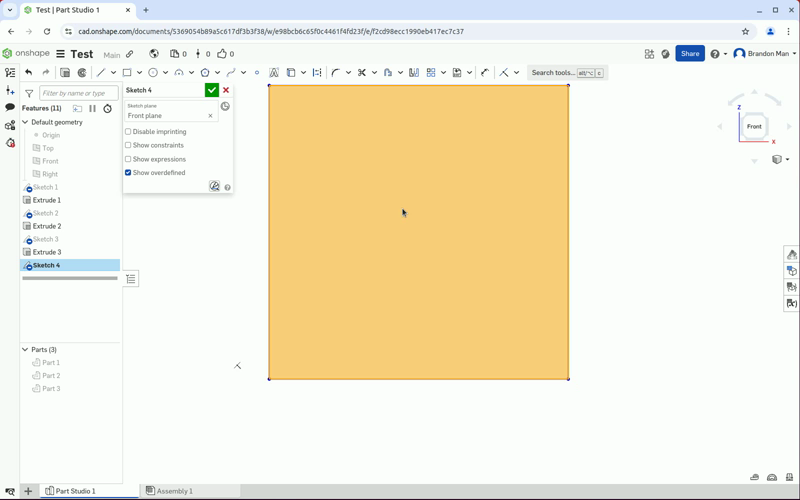
scroll(-6)
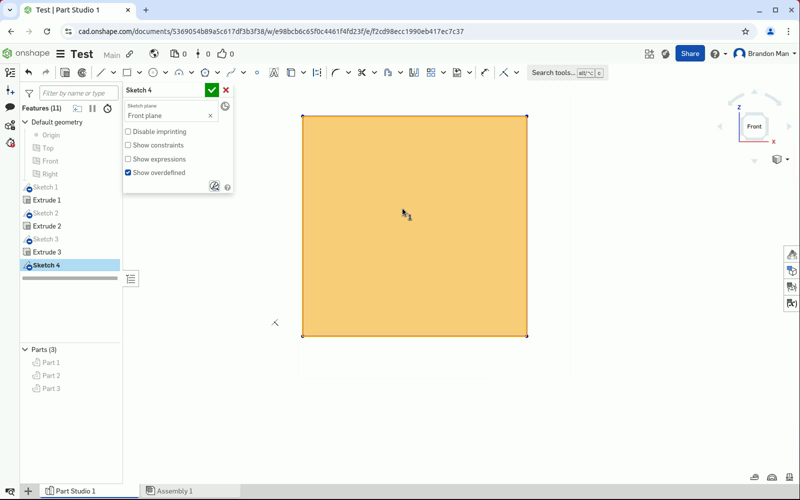
scroll(-6)
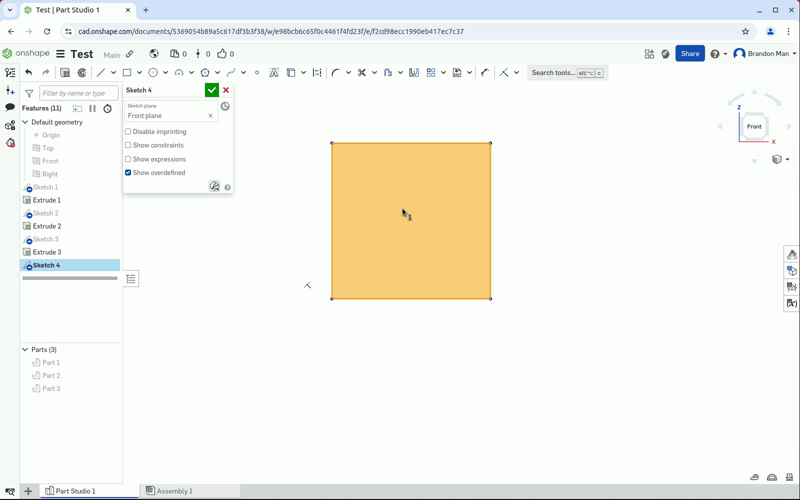
scroll(-6)
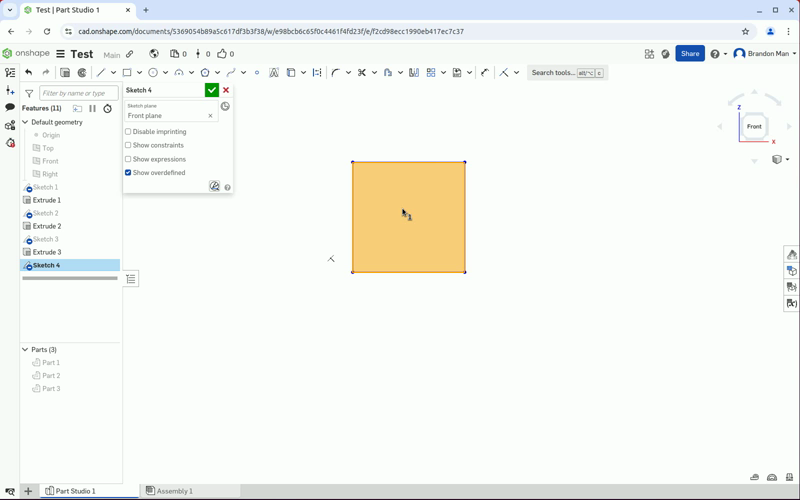
scroll(-6)
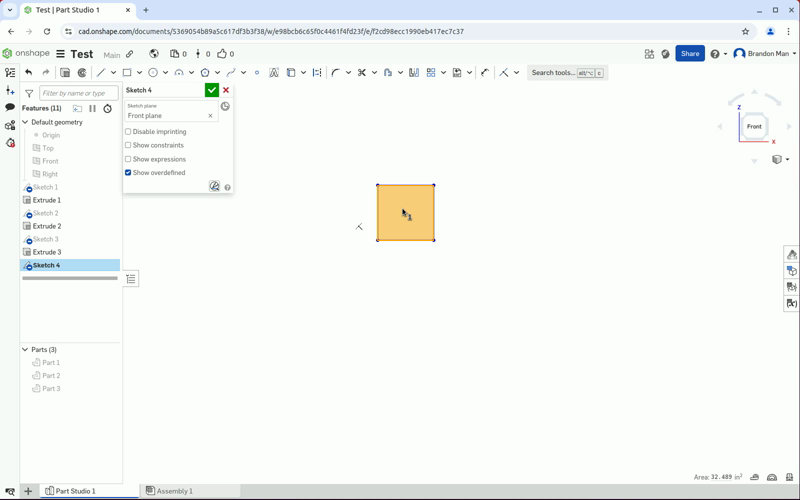
scroll(-6)
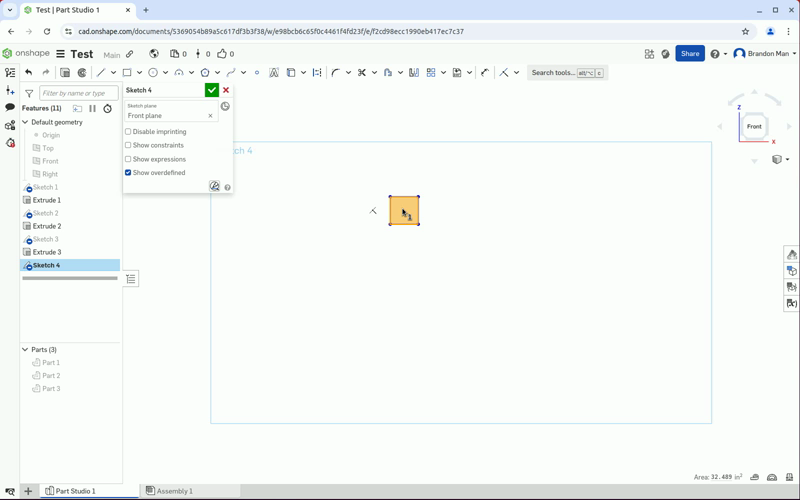
mouse_move(73, 352)
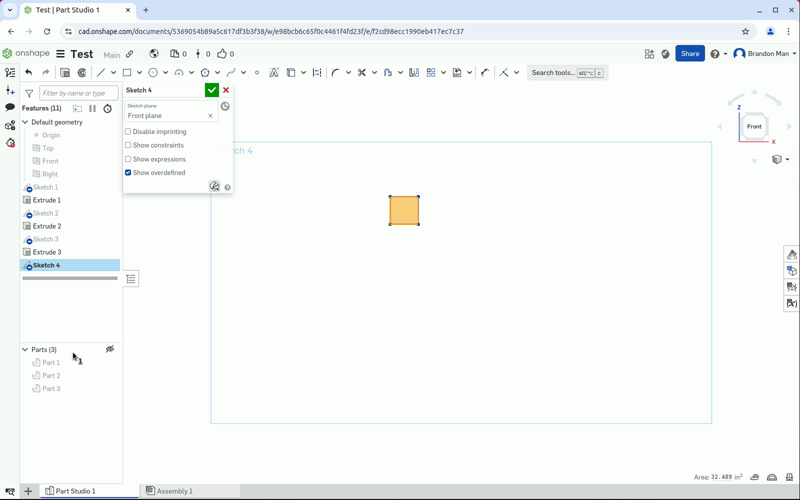
key(shift+y)
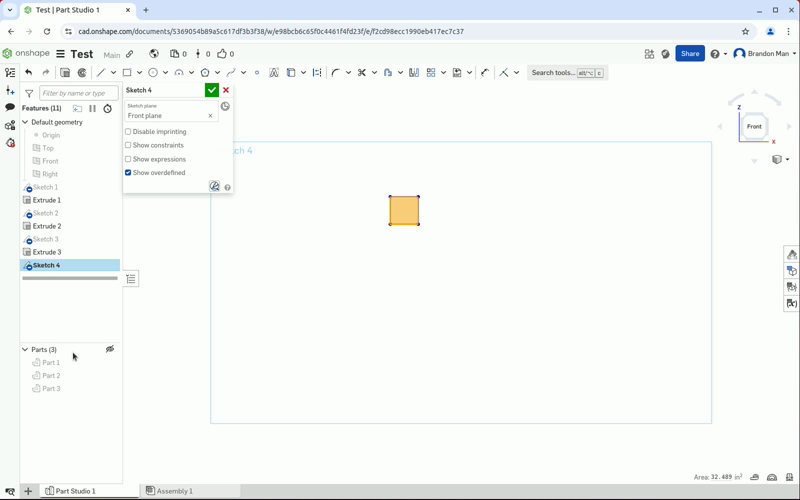
key(shift+e)
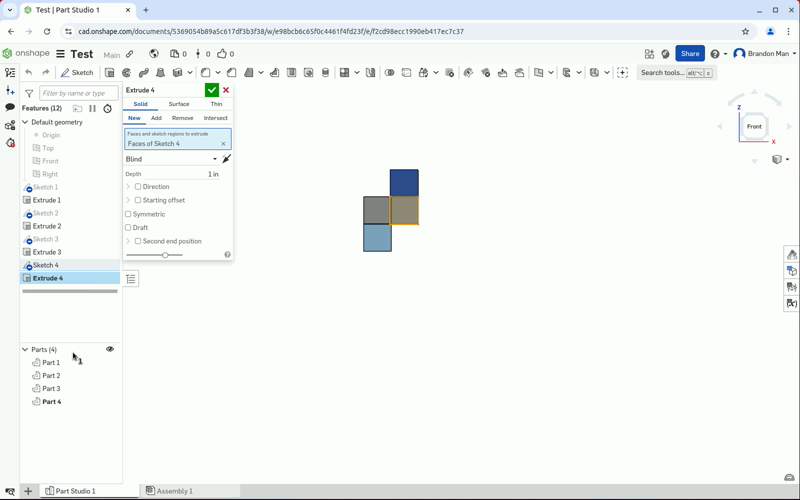
mouse_move(143, 106)
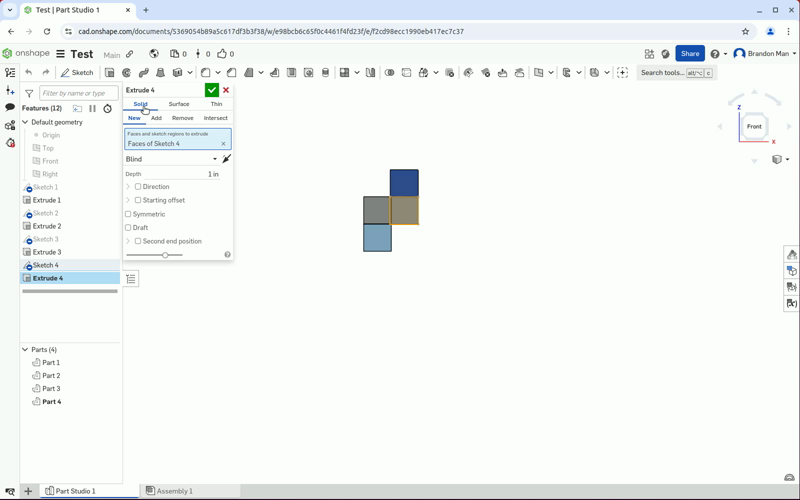
click(143, 106)
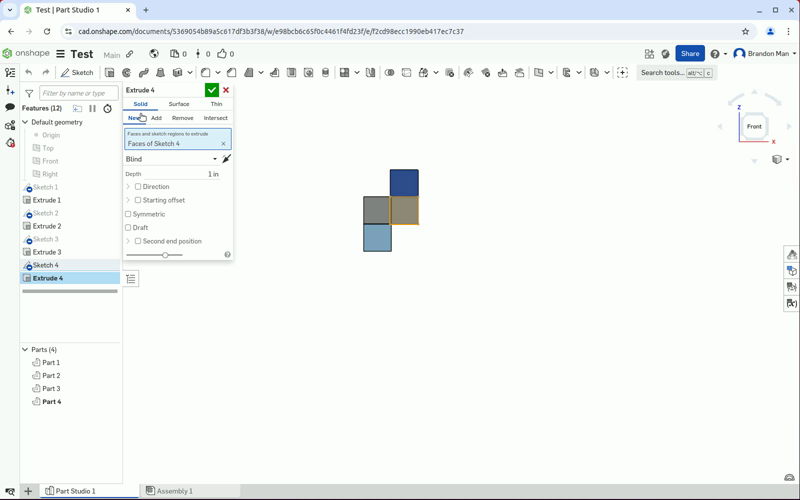
mouse_move(137, 120)
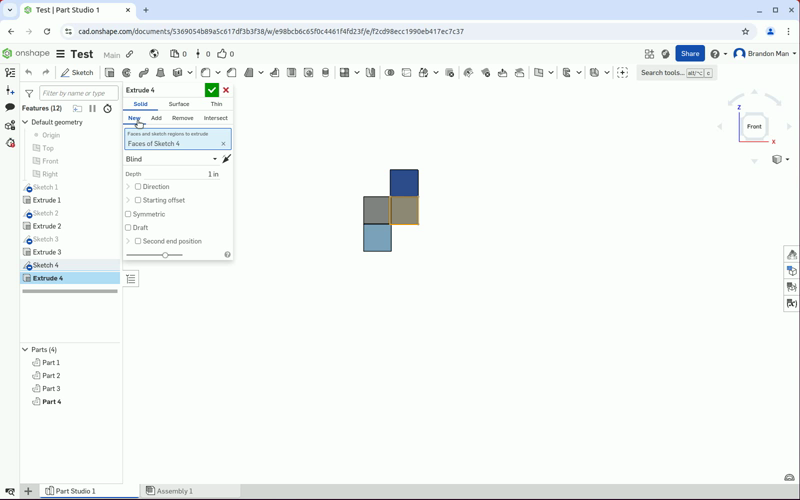
click(137, 120)
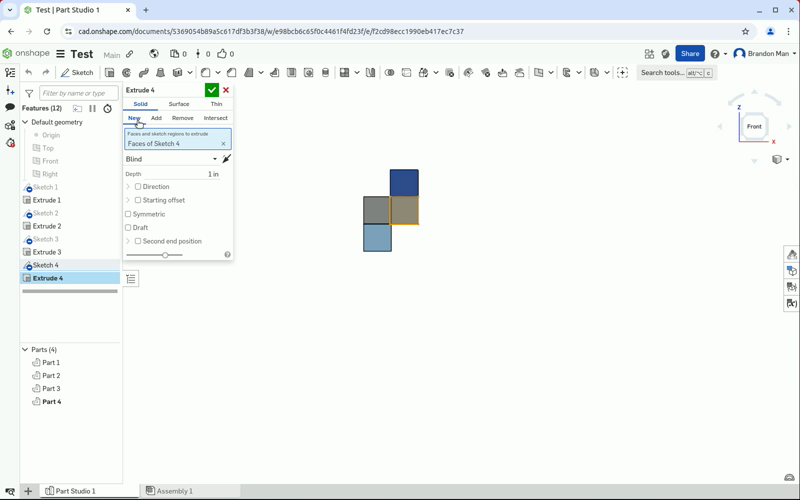
key(tab, 4)
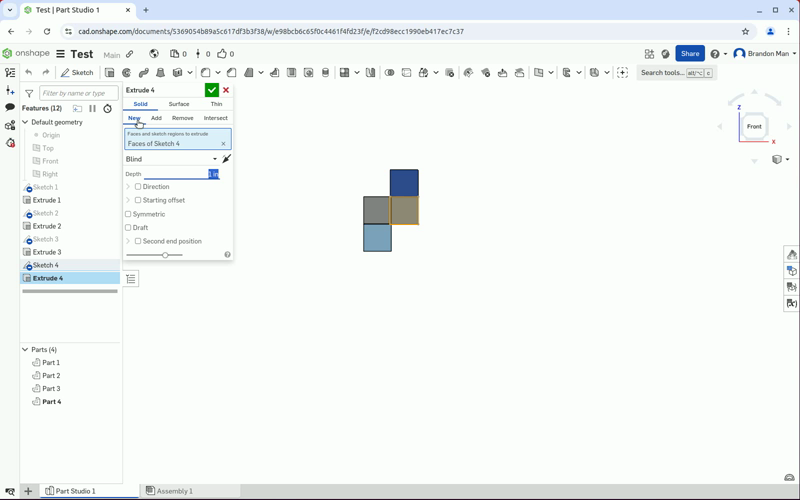
text(16.368)
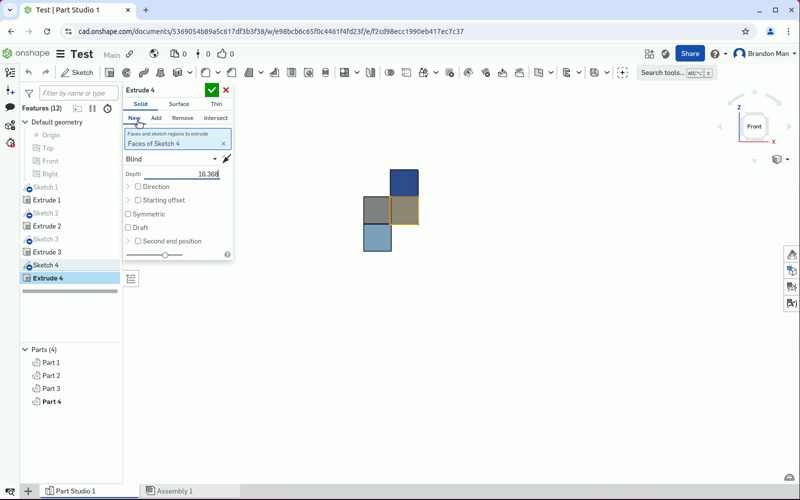
key(tab, 3)
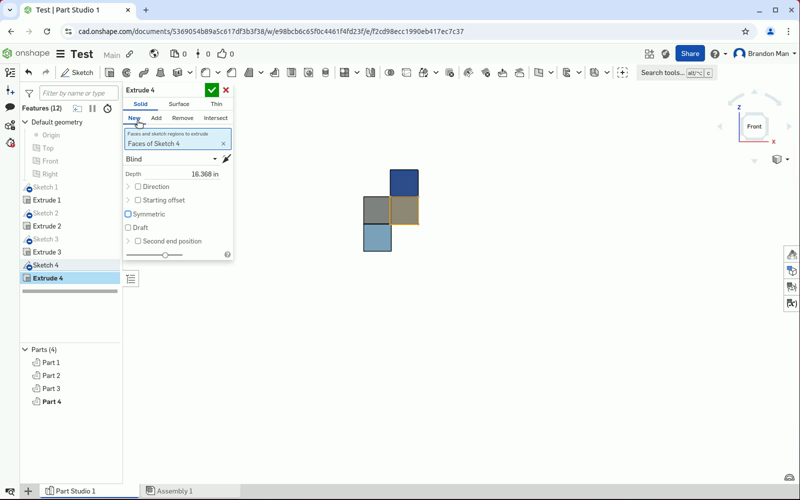
key(space)
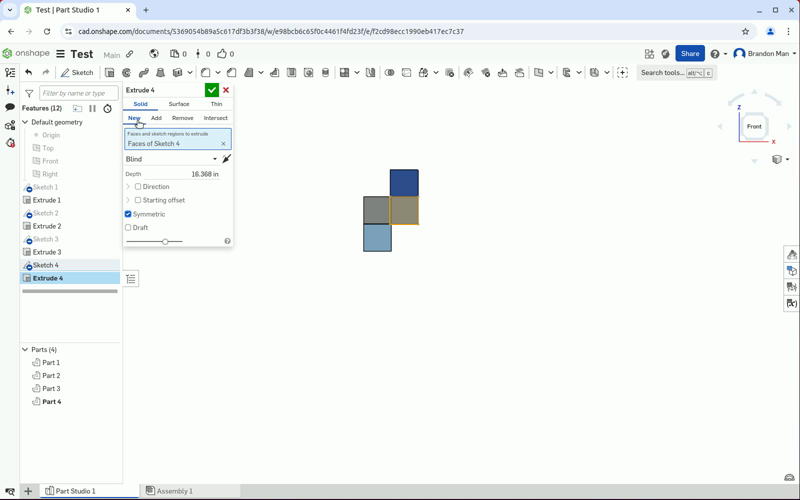
key(enter)
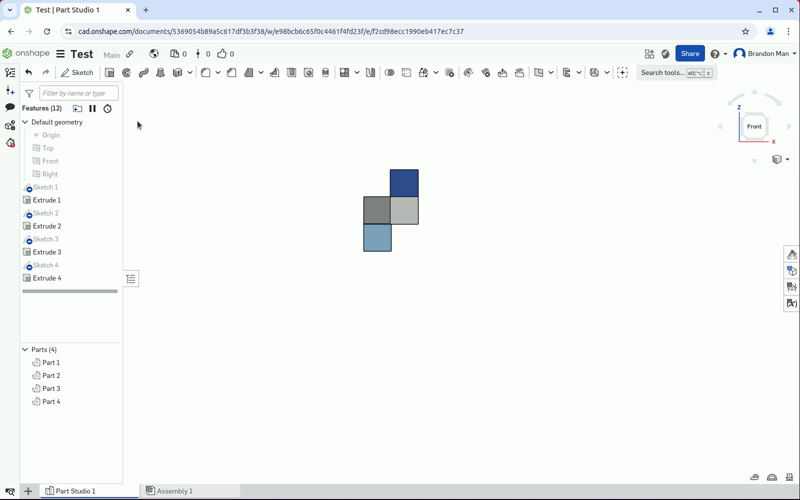
key(shift+h)
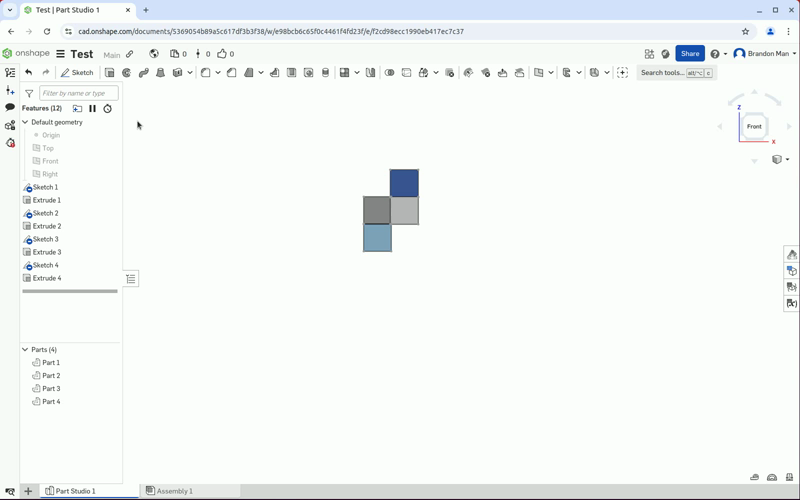
key(shift+h)
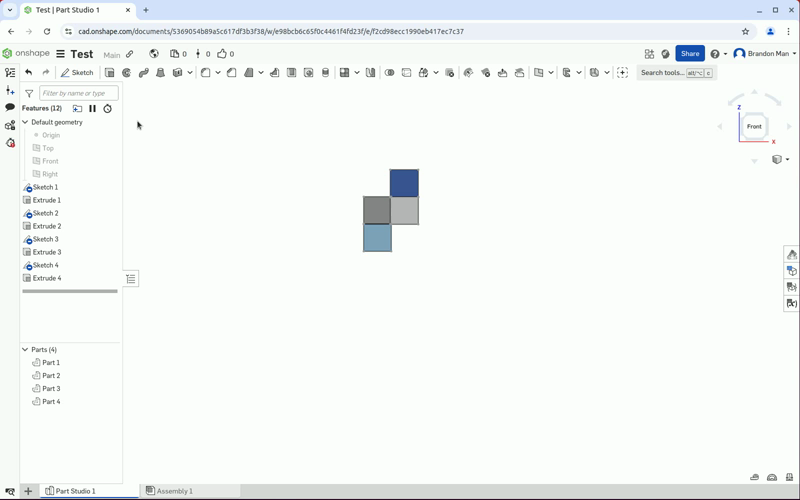
key(shift+7)
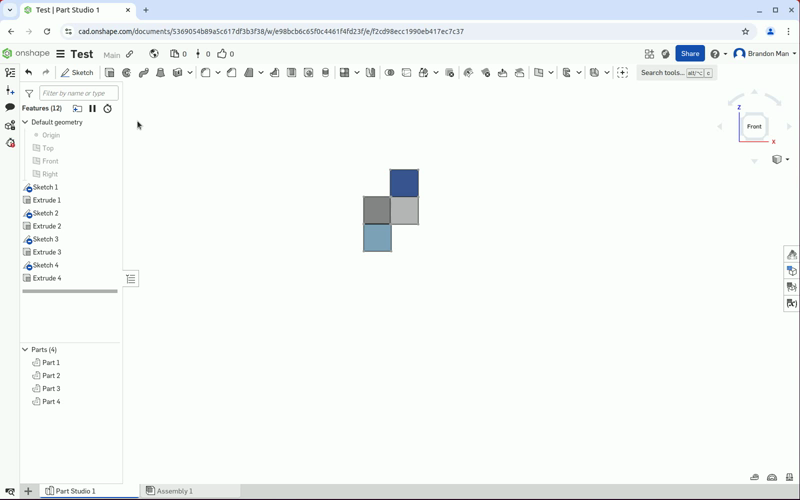
key(left, 2)
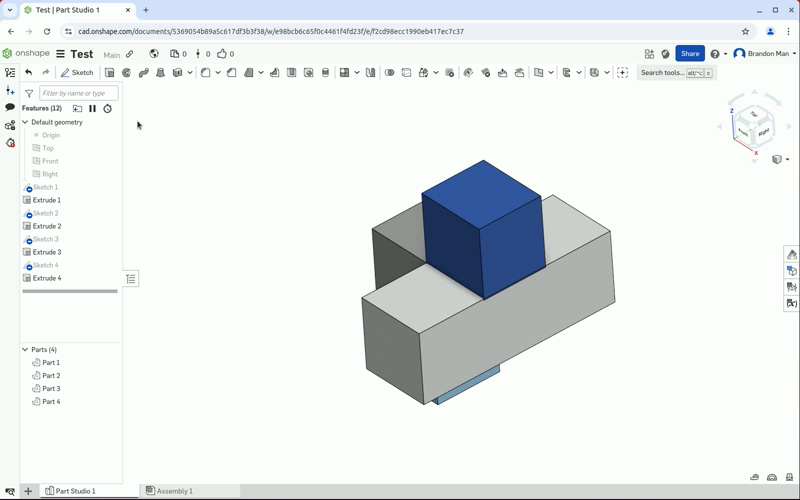
key(down, 2)
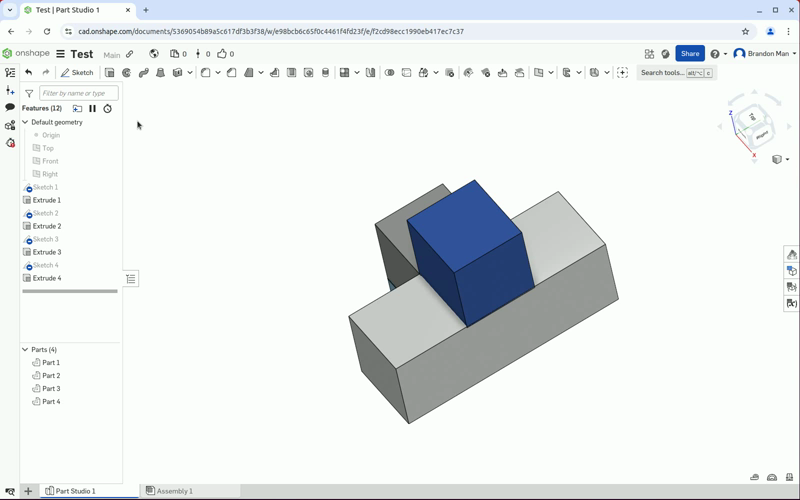
key(up, 2)
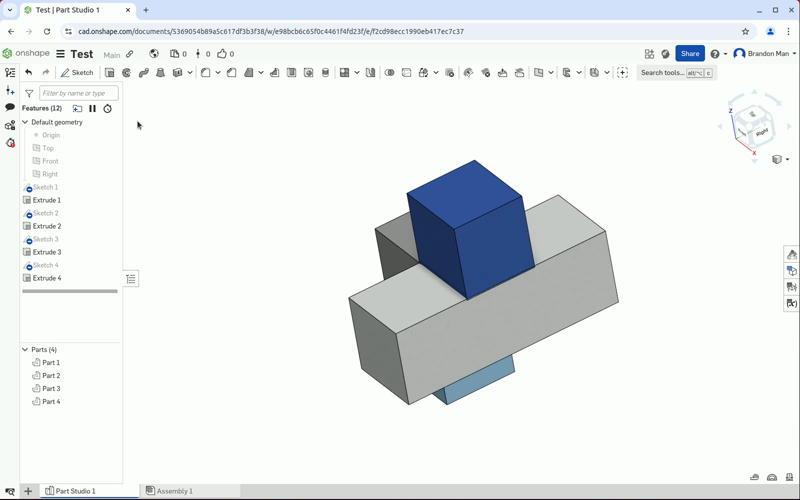
key(right, 2)
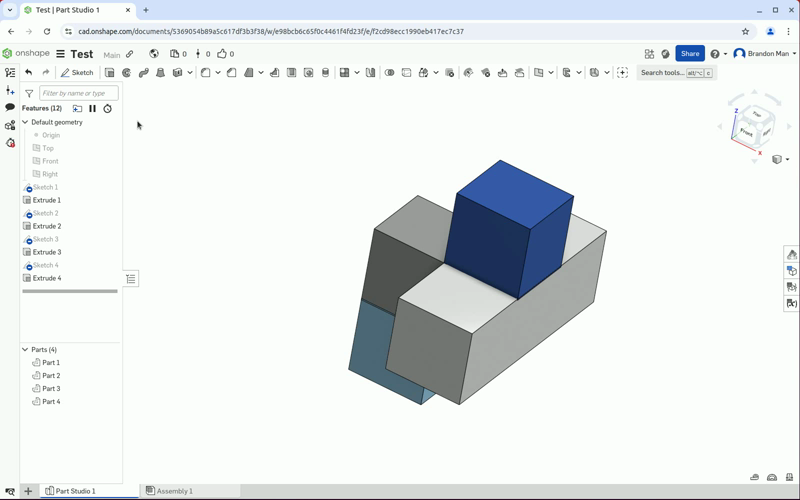
mouse_move(73, 189)
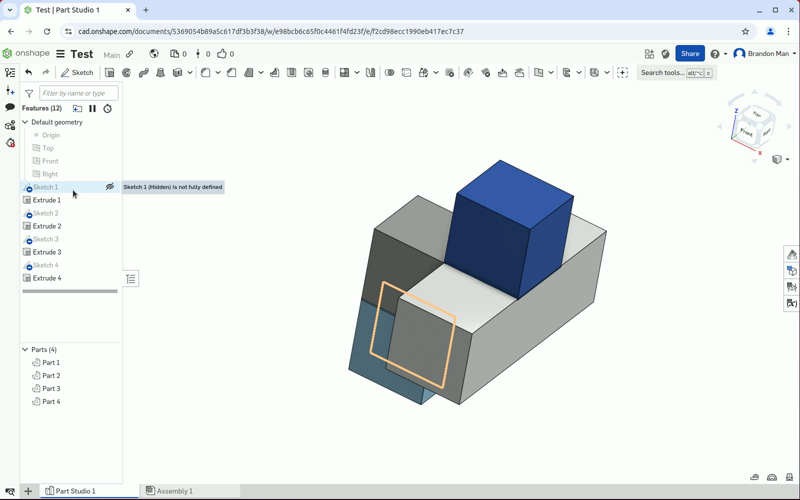
click(73, 189)